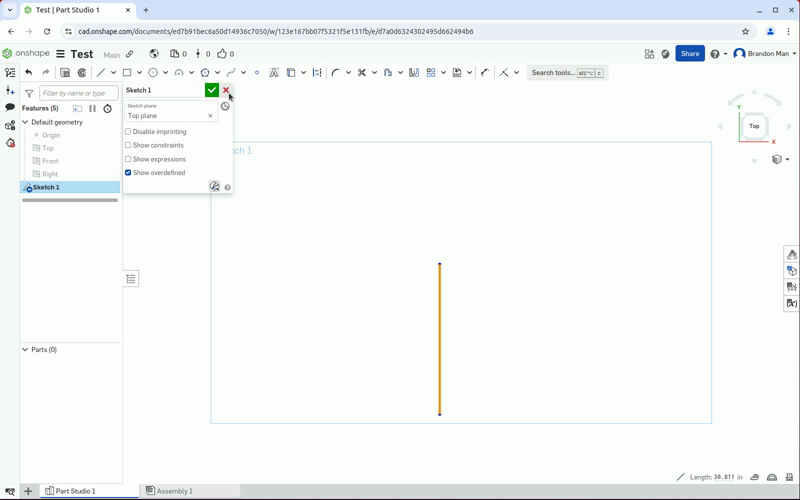
key(shift+h)
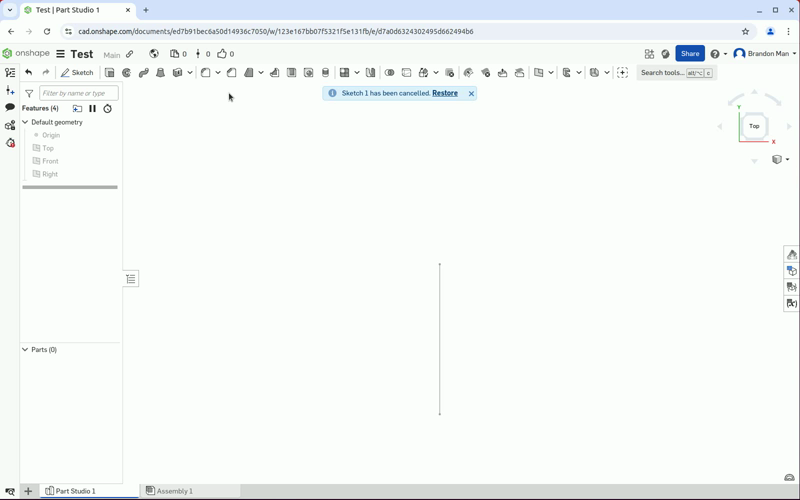
mouse_move(73, 352)
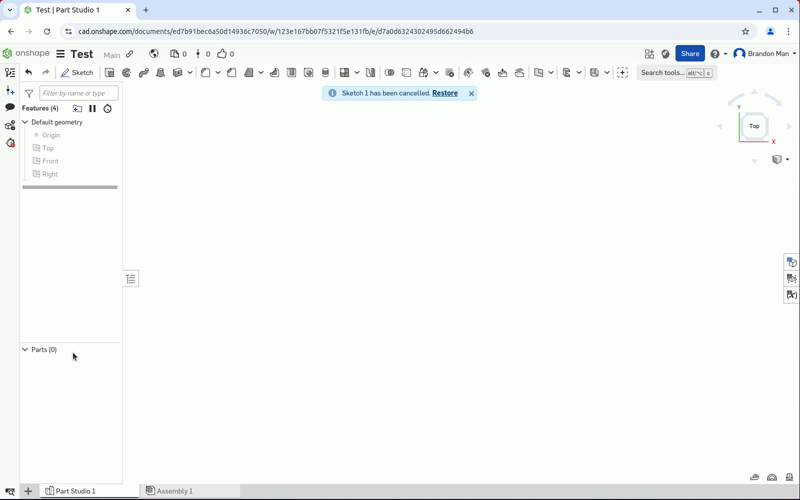
key(y)
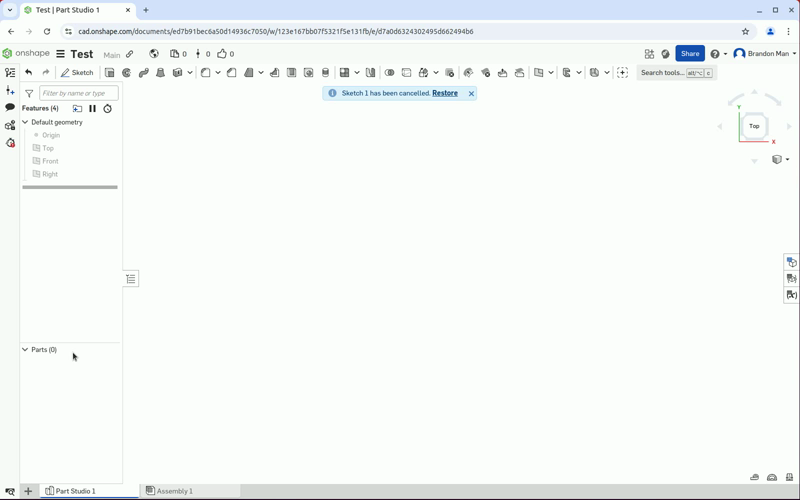
key(shift+p)
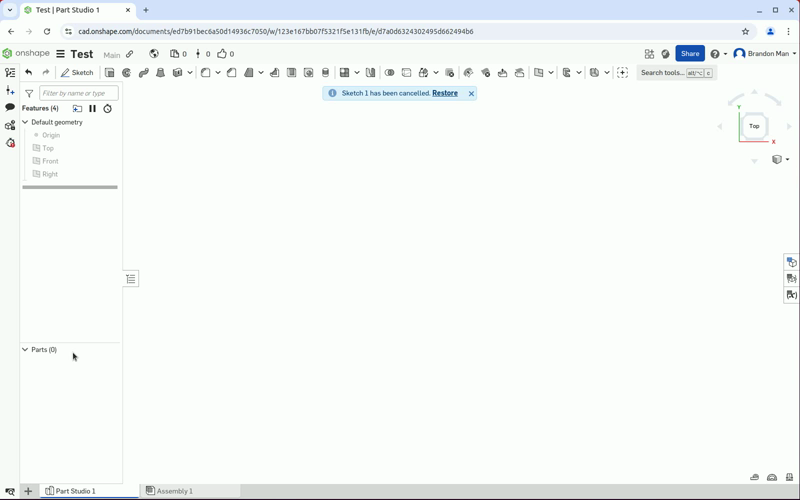
key(space)
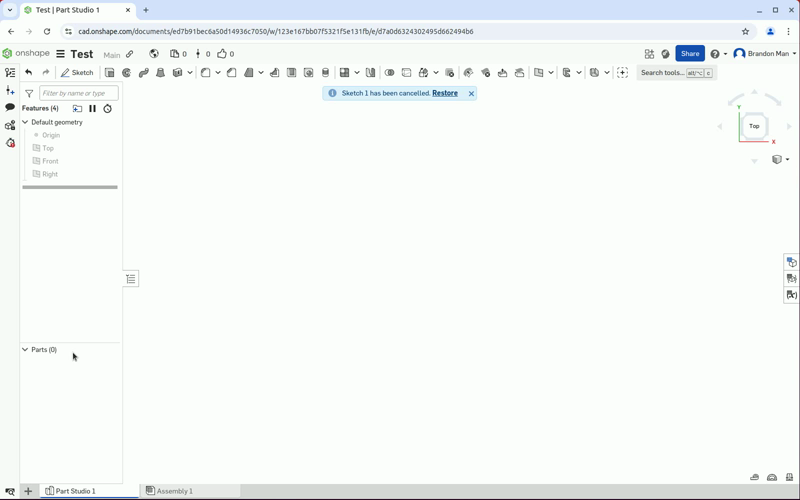
key_down(shift)
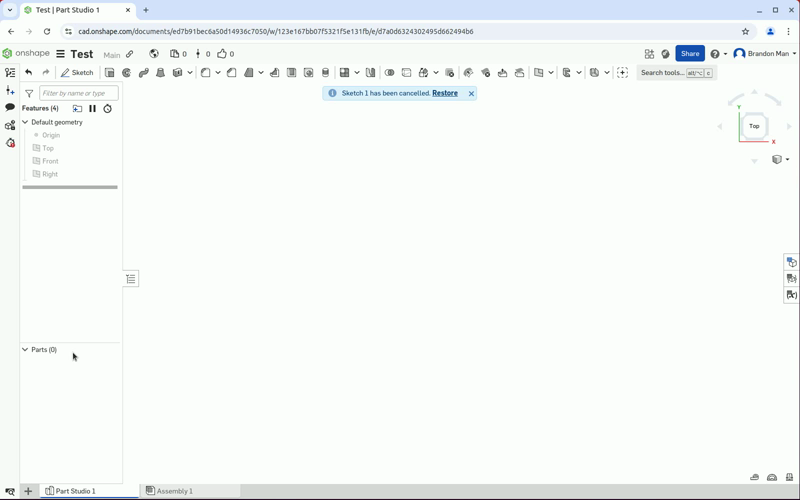
key(up)
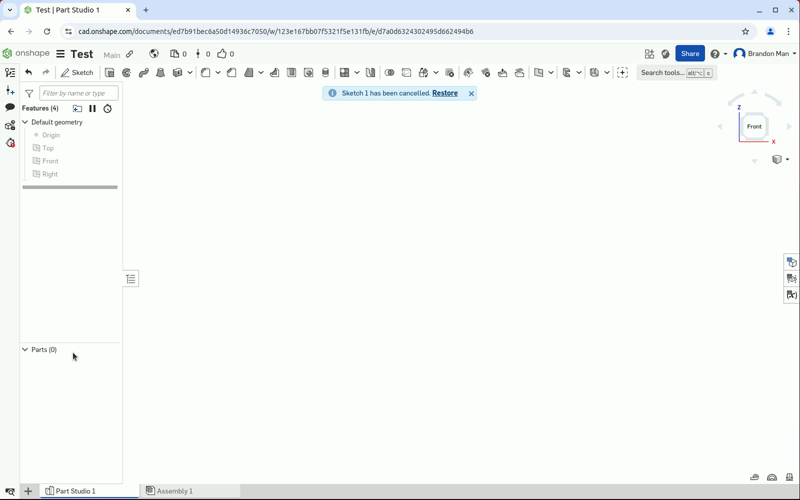
key_up(shift)
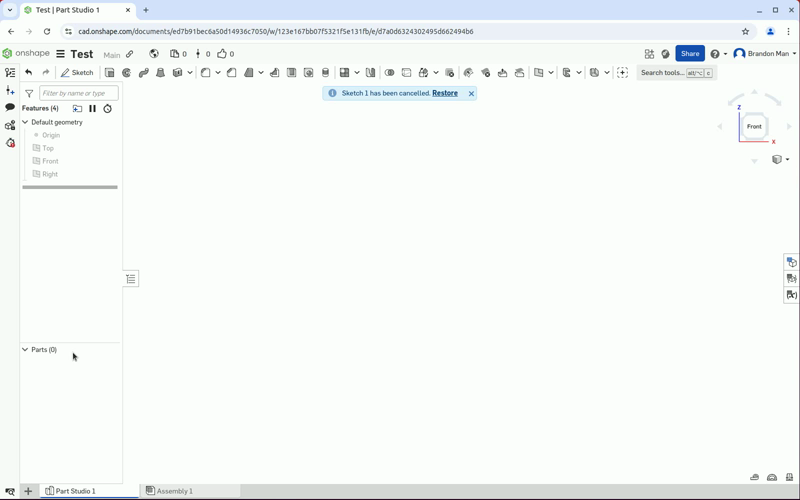
mouse_move(73, 352)
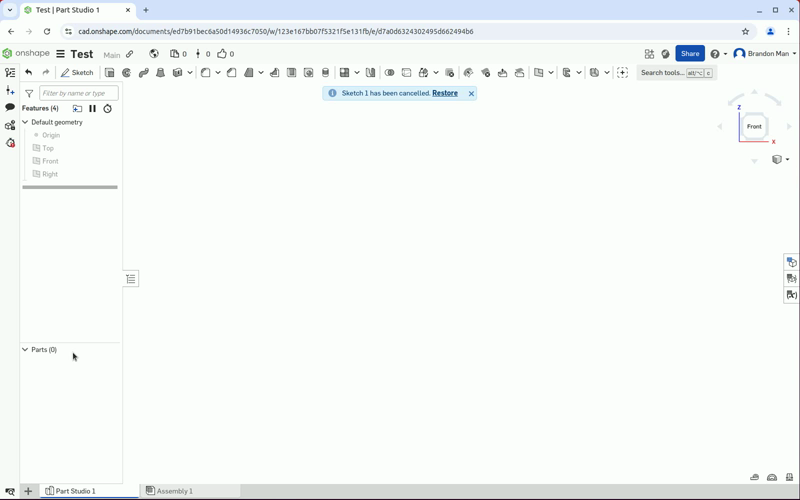
key(shift+y)
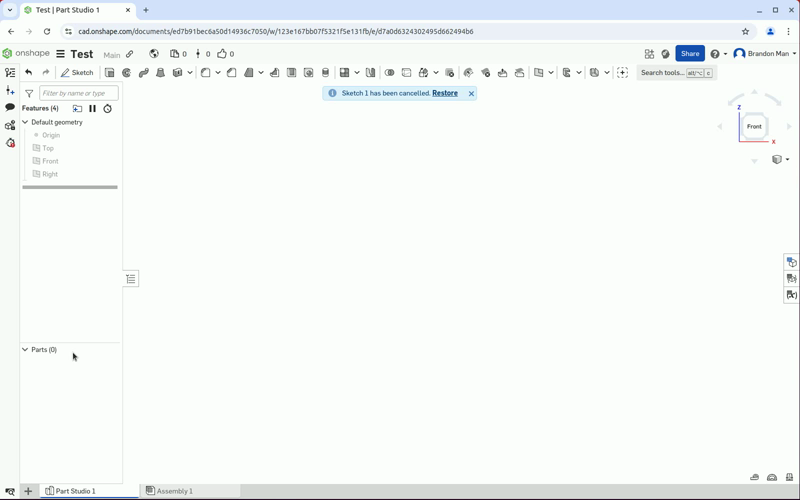
key(shift+s)
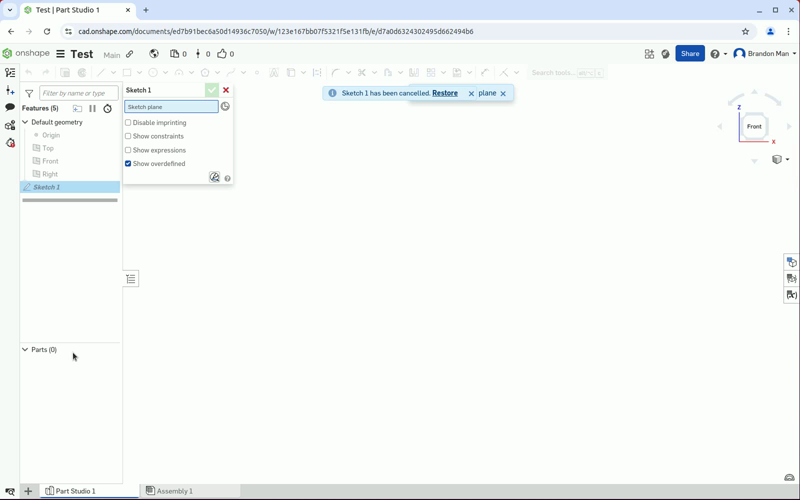
mouse_move(73, 163)
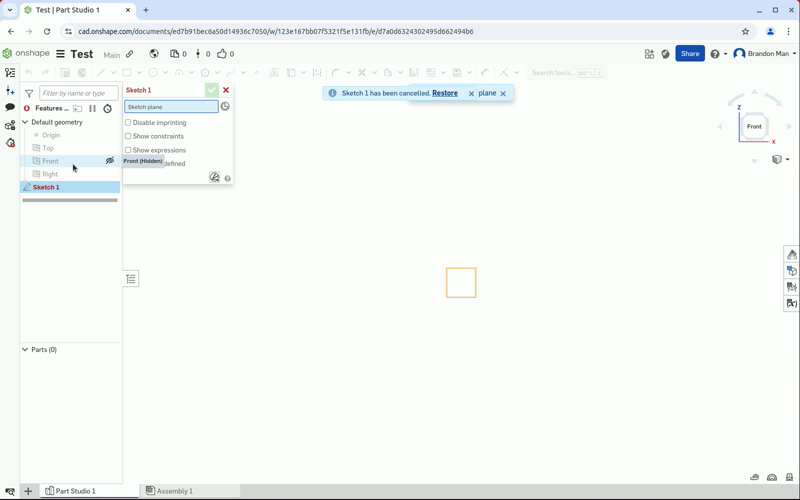
click(73, 163)
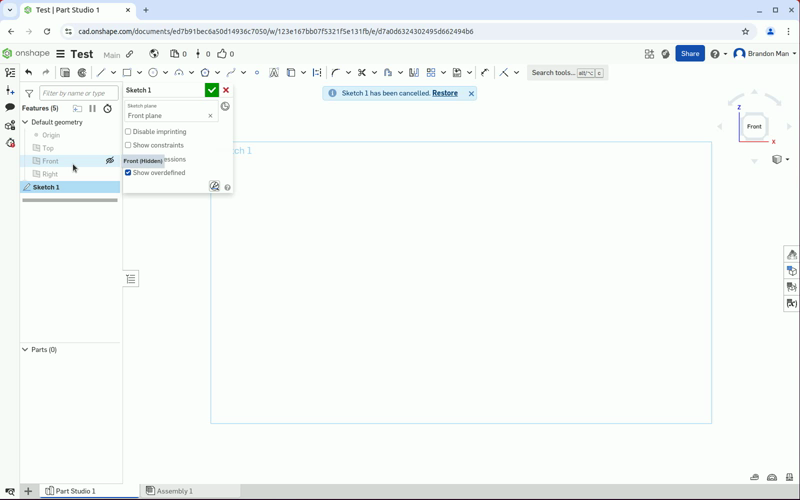
mouse_move(73, 352)
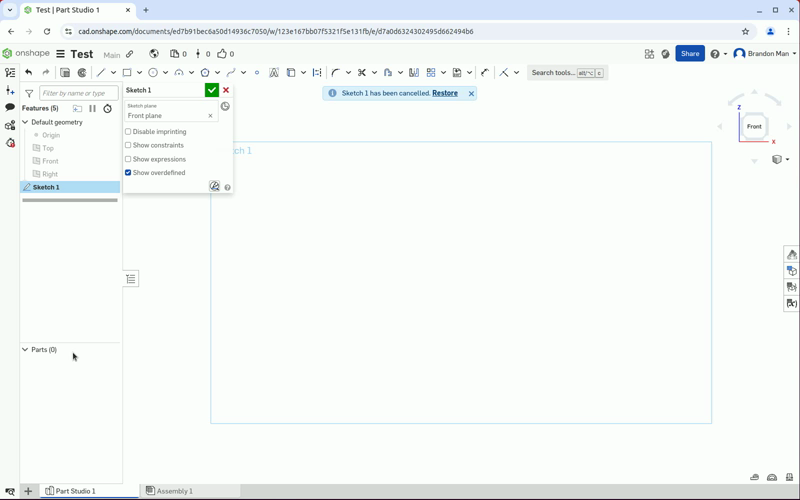
key(y)
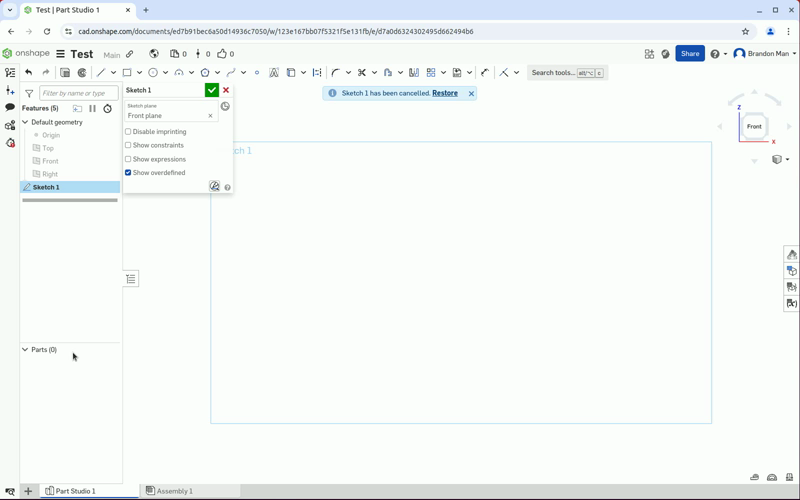
key(l)
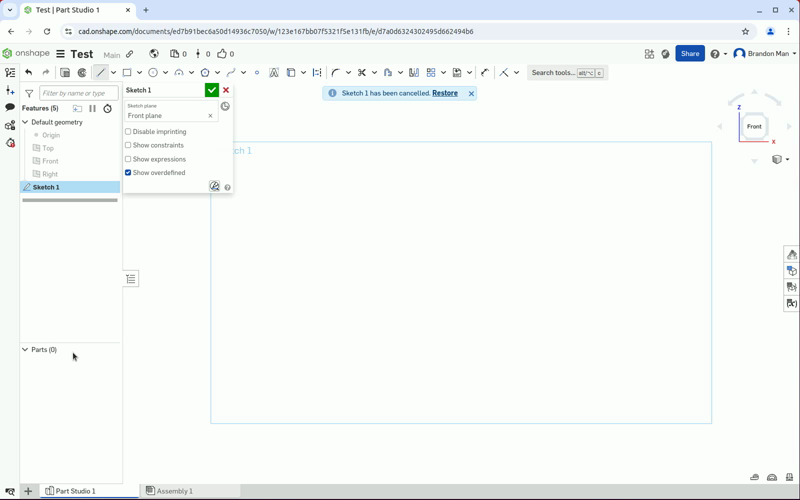
key_down(shift)
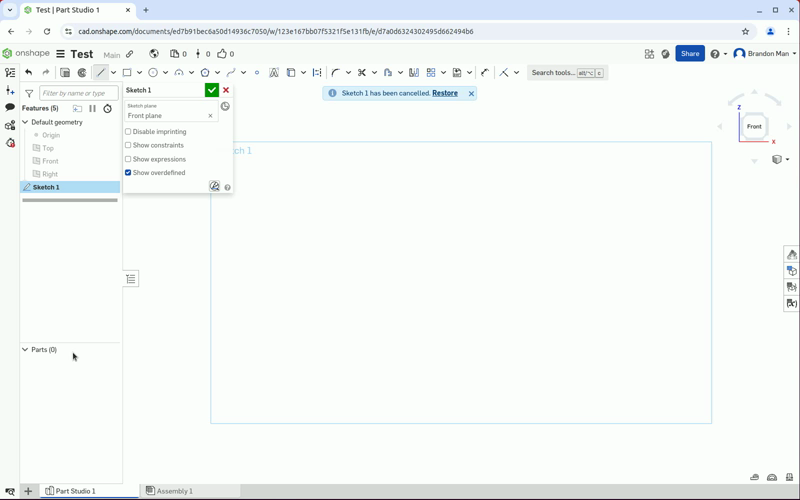
mouse_move(348, 360)
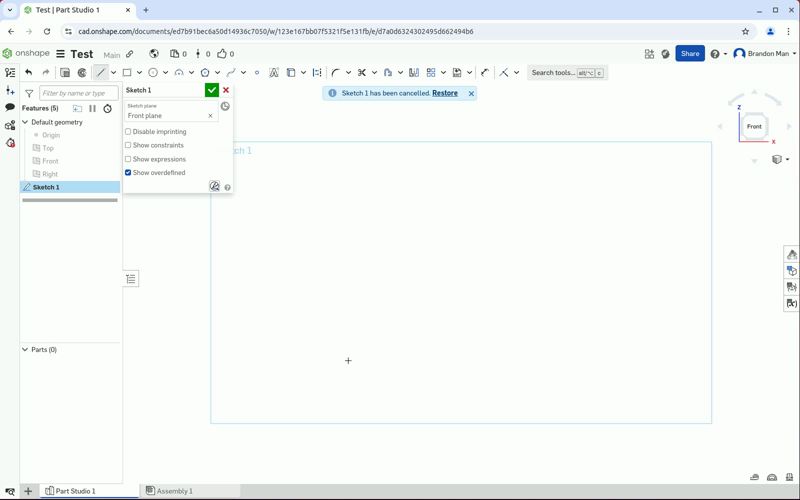
click(348, 360)
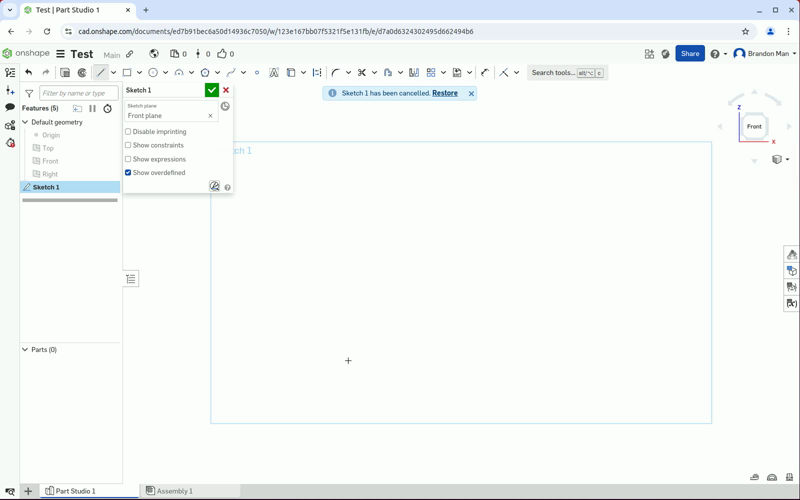
key_up(shift)
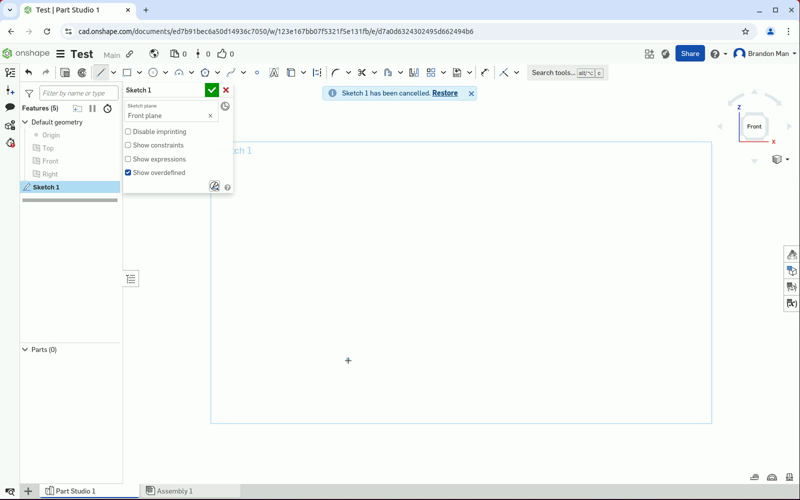
key_down(shift)
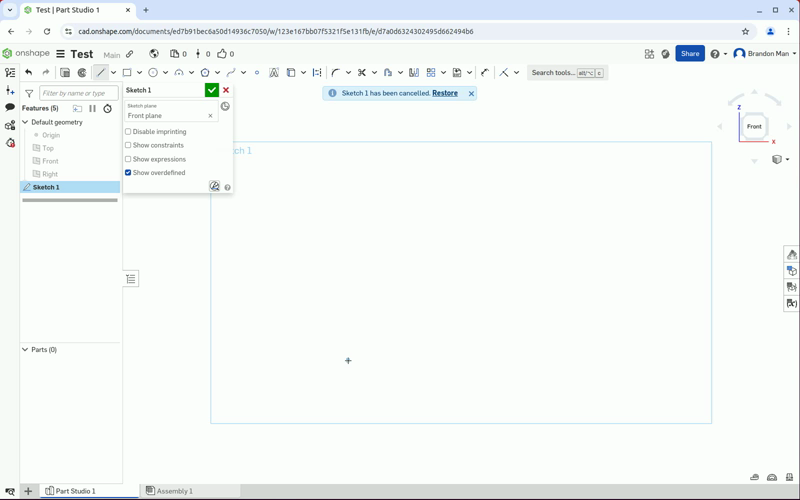
mouse_move(569, 360)
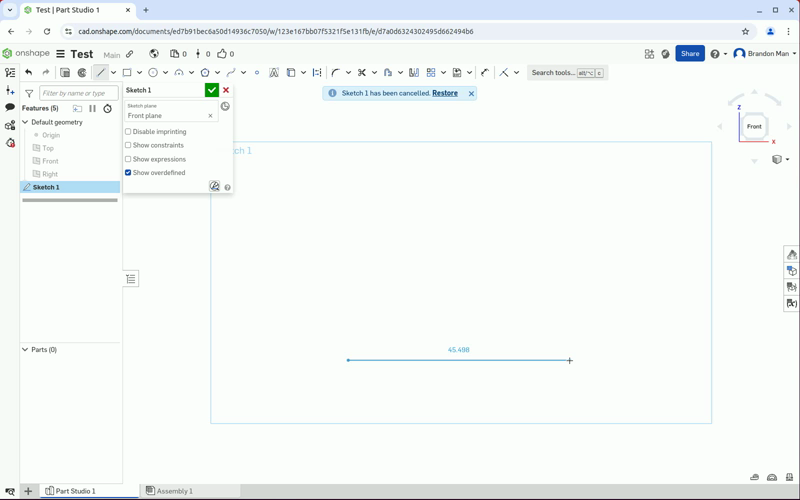
click(569, 360)
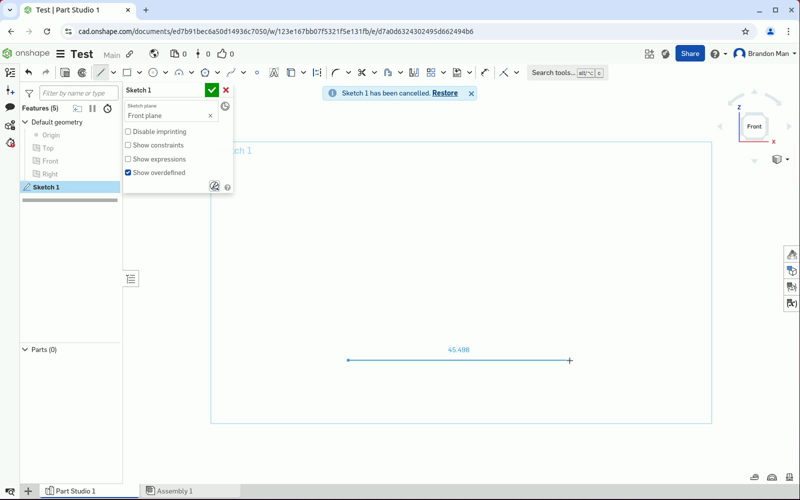
key_up(shift)
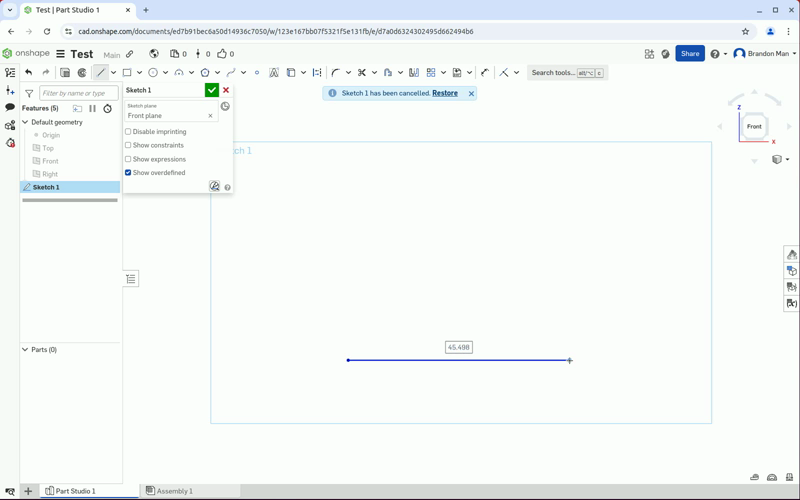
key_down(shift)
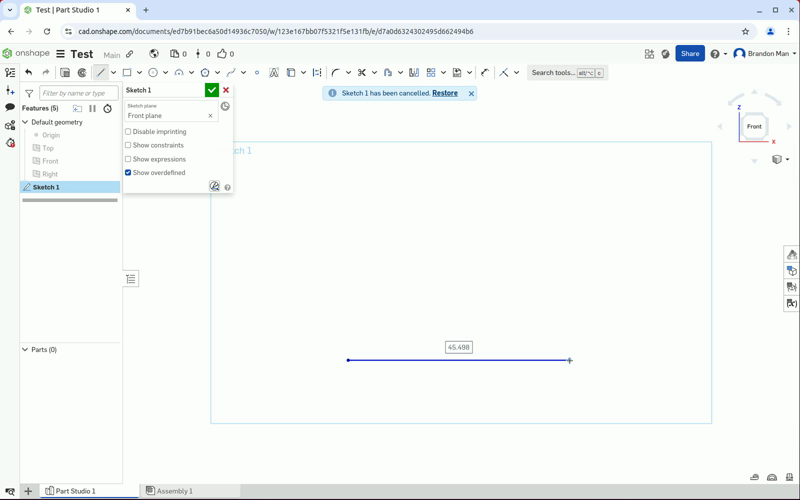
mouse_move(569, 213)
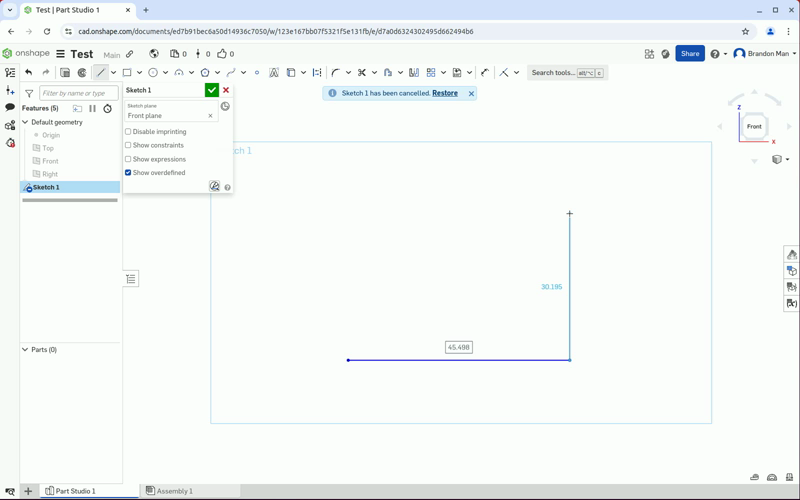
click(569, 213)
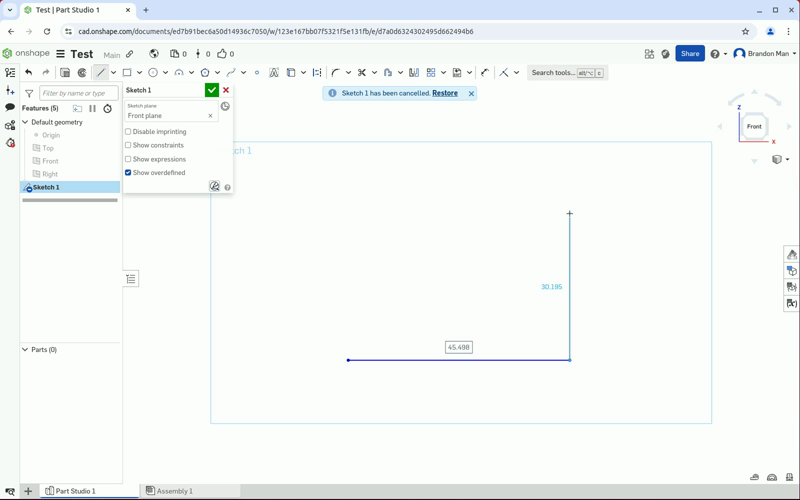
key_up(shift)
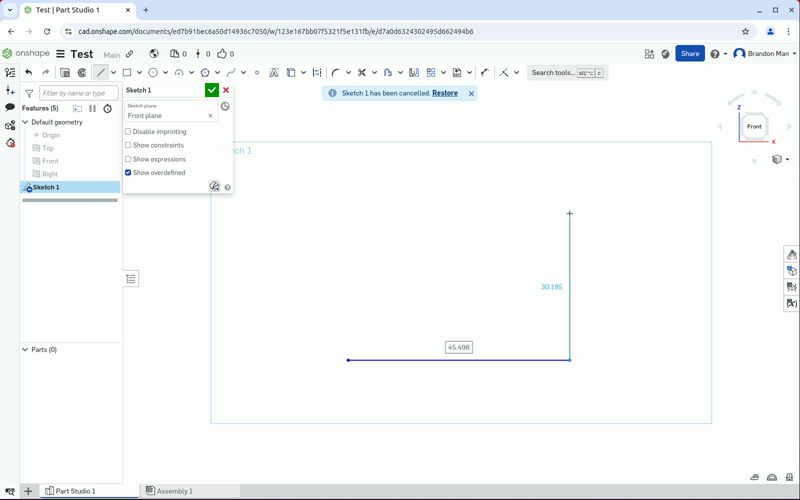
key_down(shift)
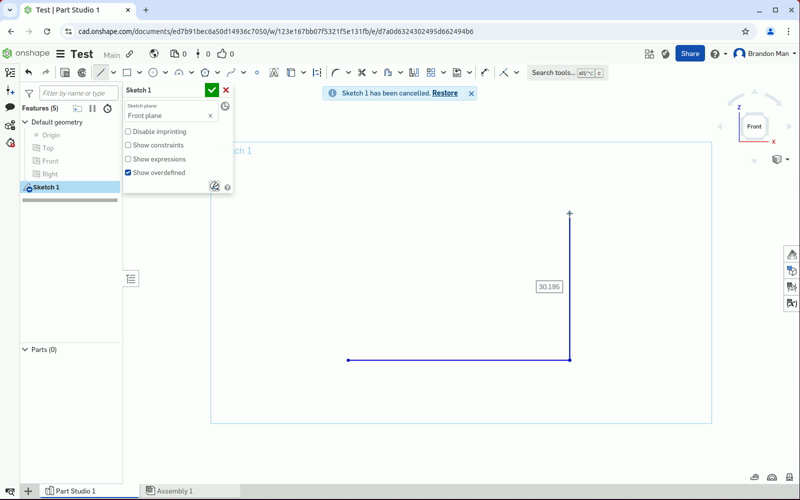
mouse_move(348, 213)
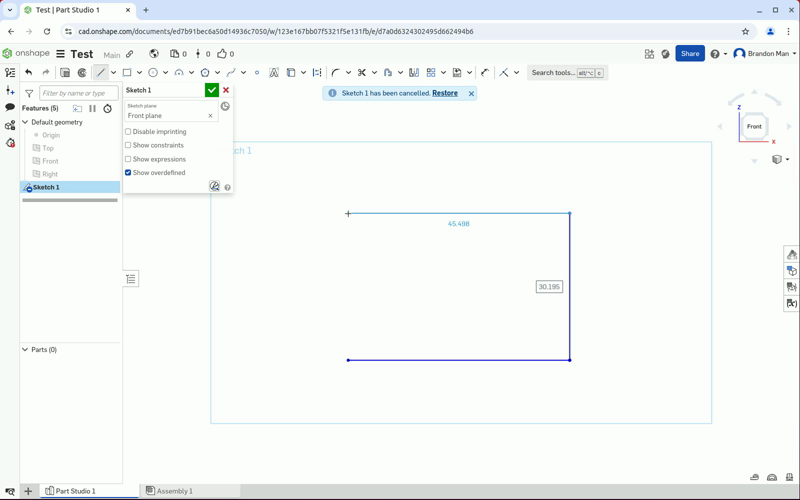
click(348, 213)
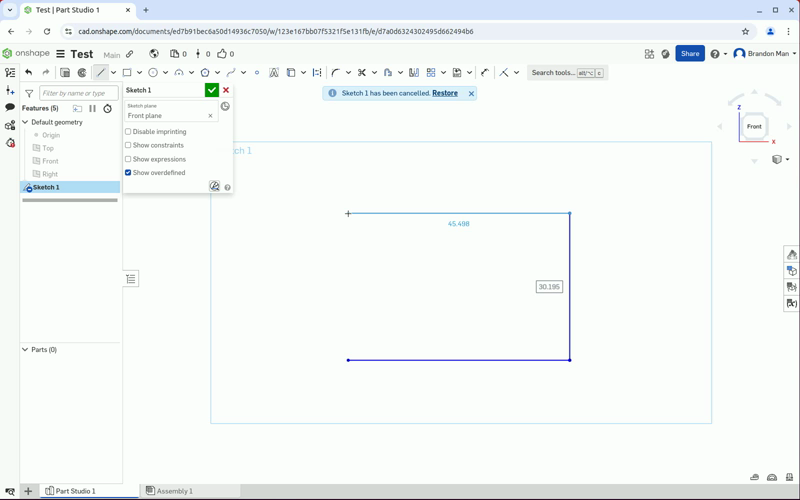
key_up(shift)
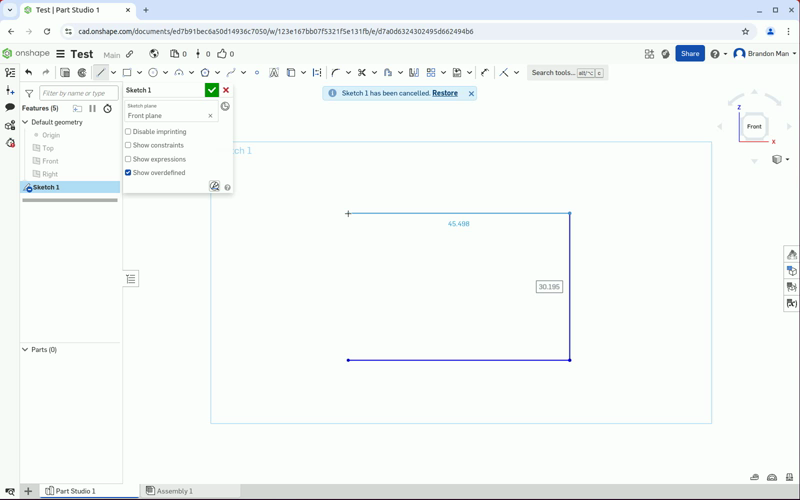
key_down(shift)
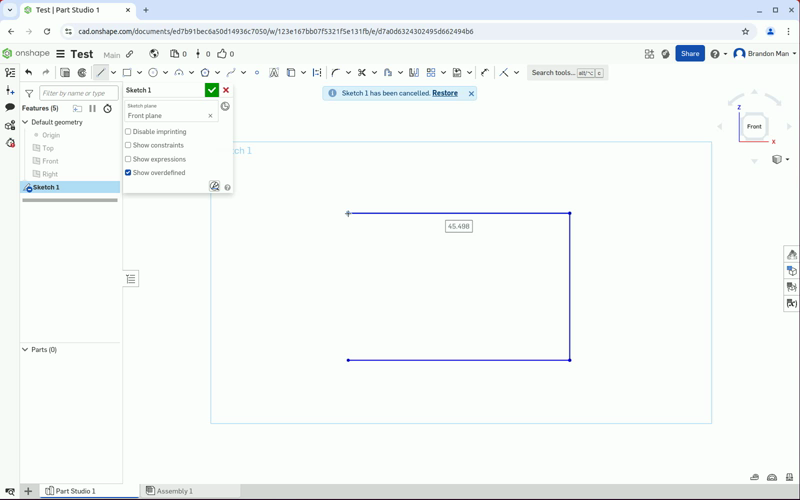
mouse_move(348, 360)
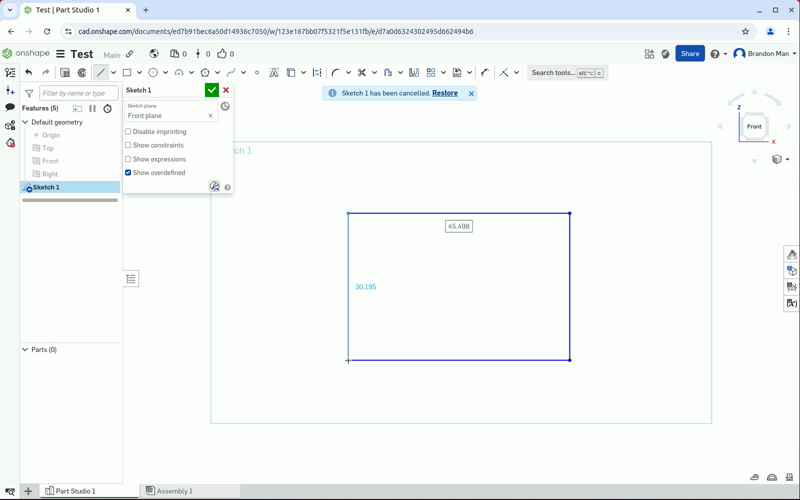
key_up(shift)
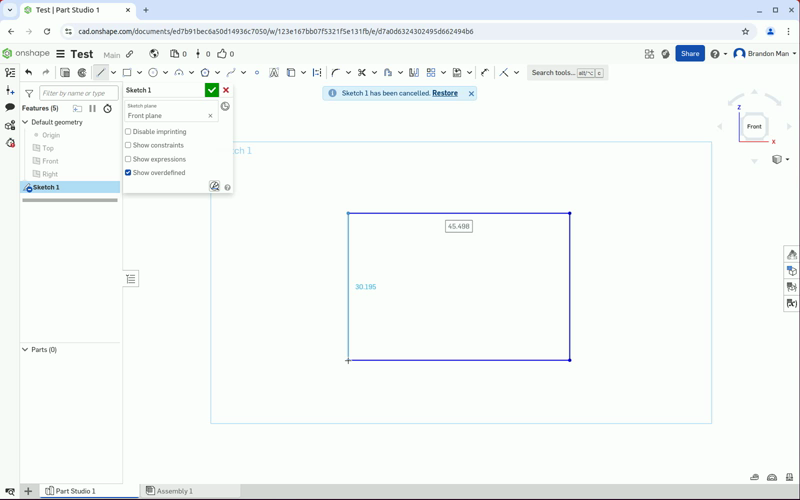
click(348, 360)
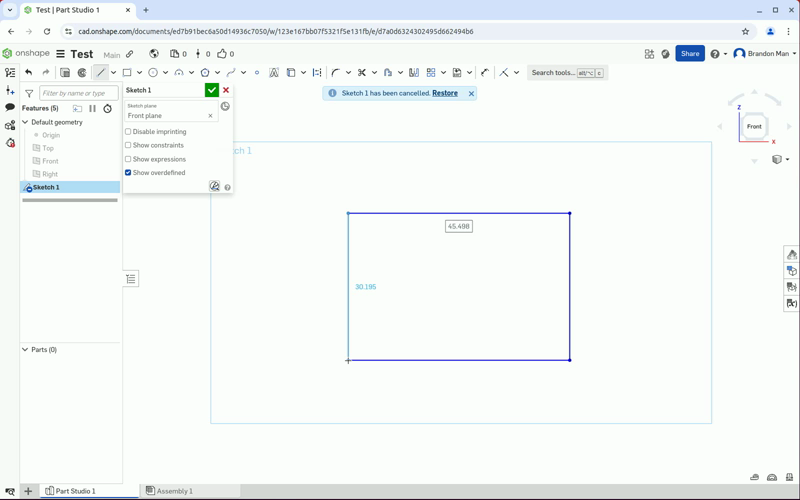
key(esc)
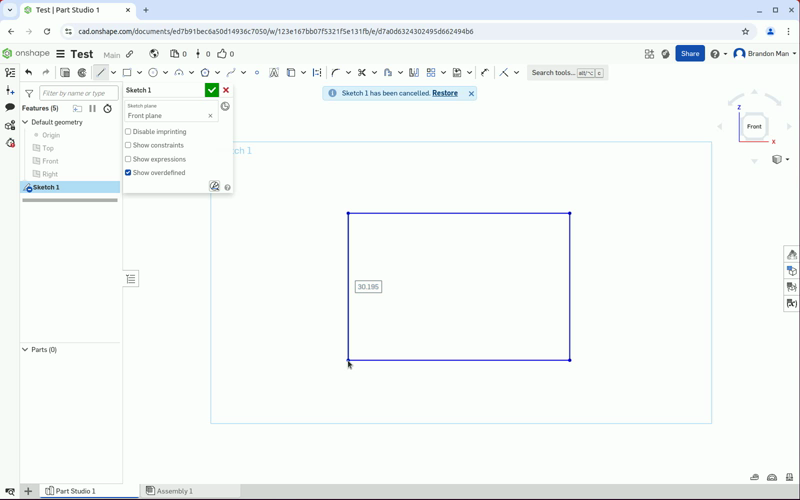
key(l)
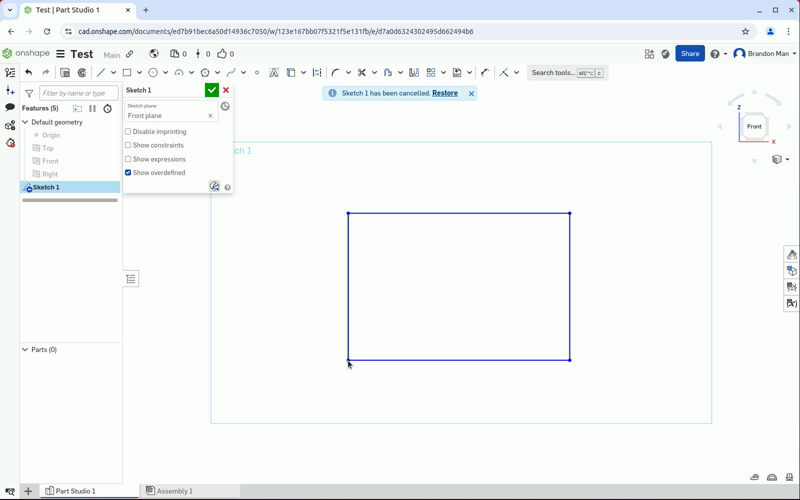
key_down(shift)
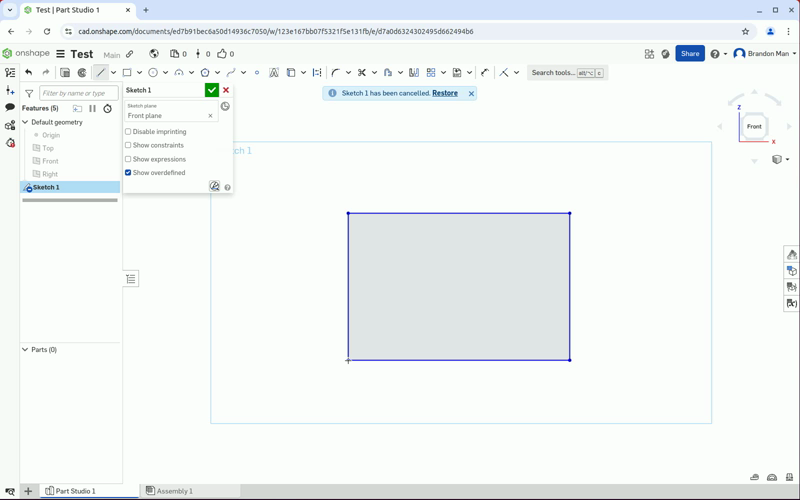
mouse_move(350, 357)
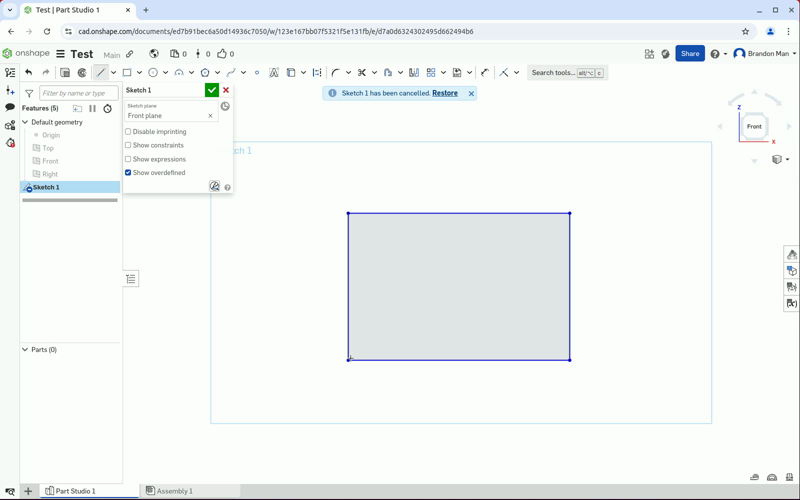
scroll(6)
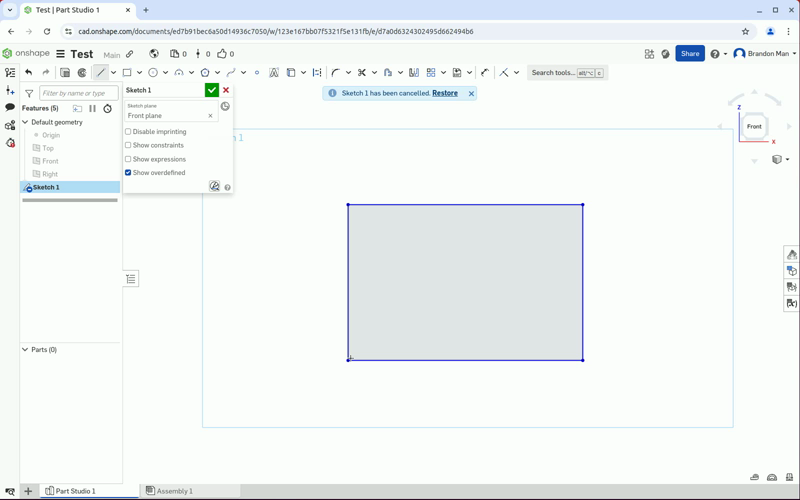
scroll(6)
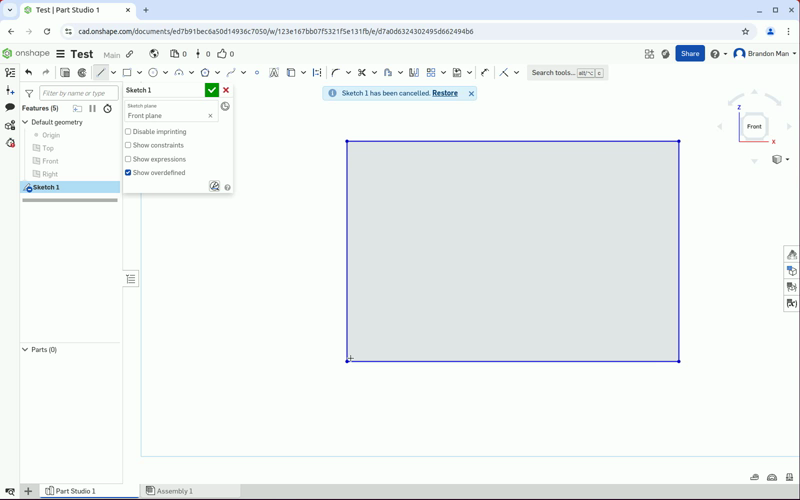
scroll(6)
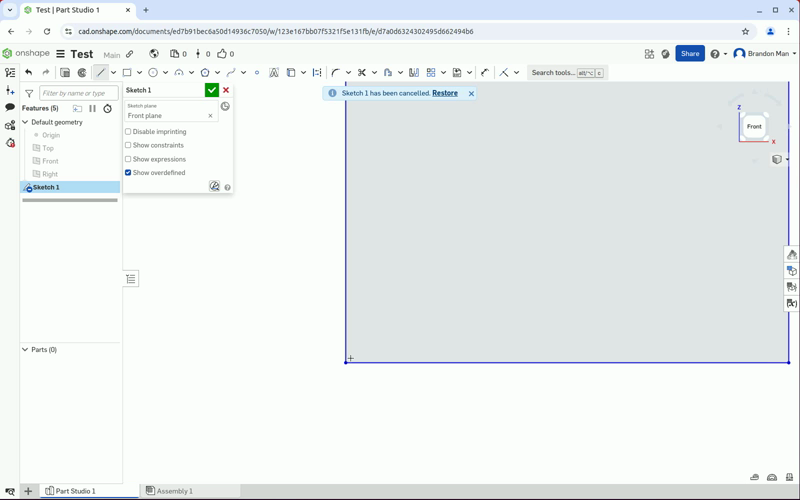
scroll(6)
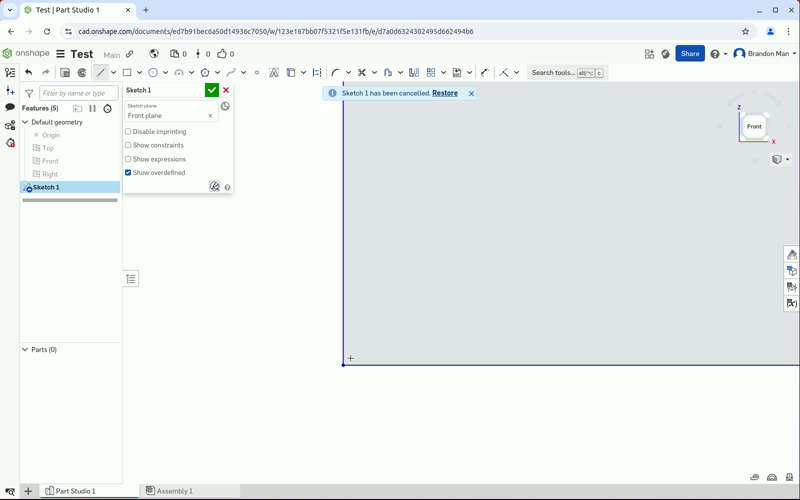
scroll(6)
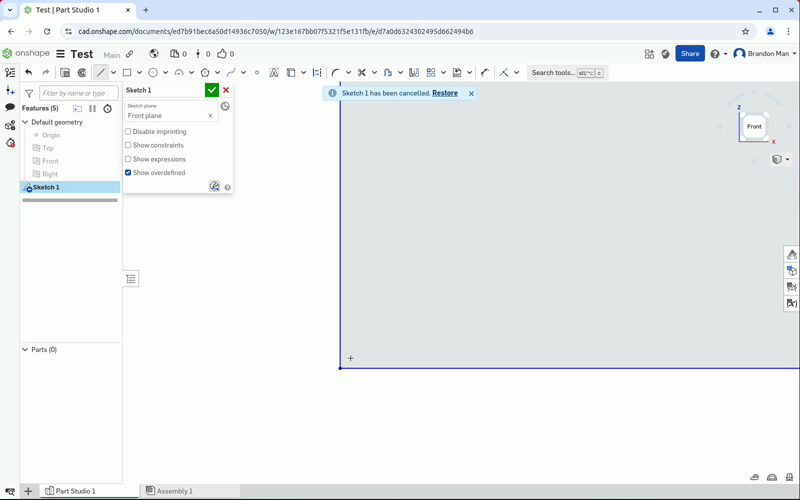
scroll(6)
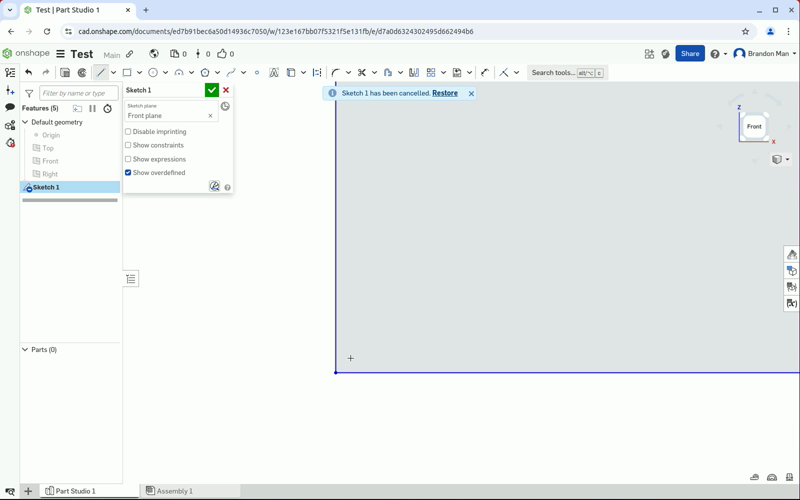
scroll(6)
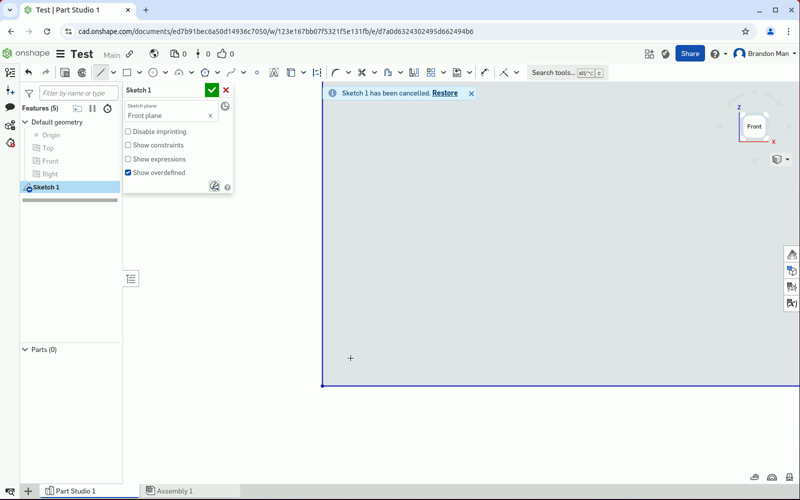
click(350, 357)
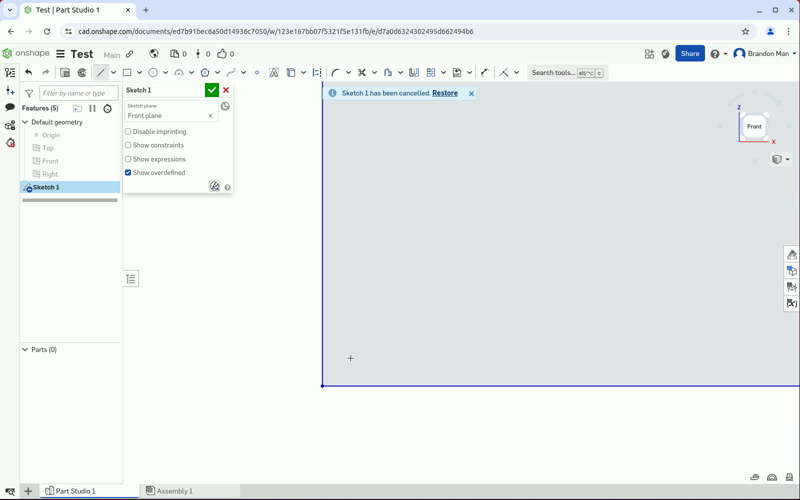
scroll(-6)
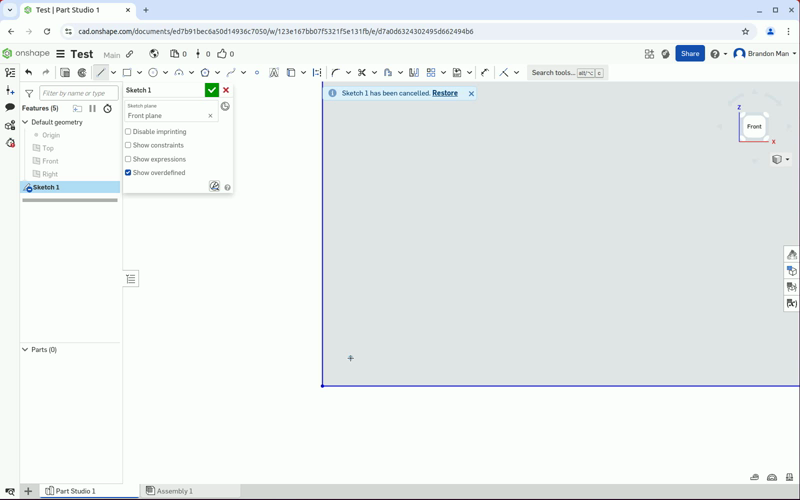
scroll(-6)
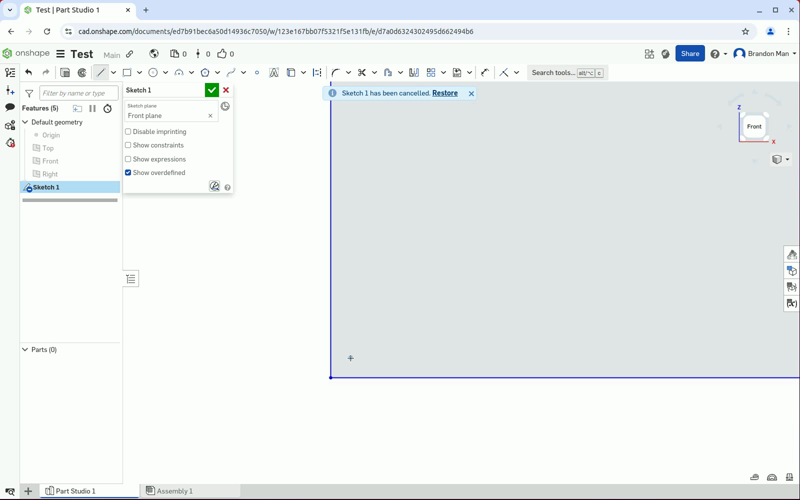
scroll(-6)
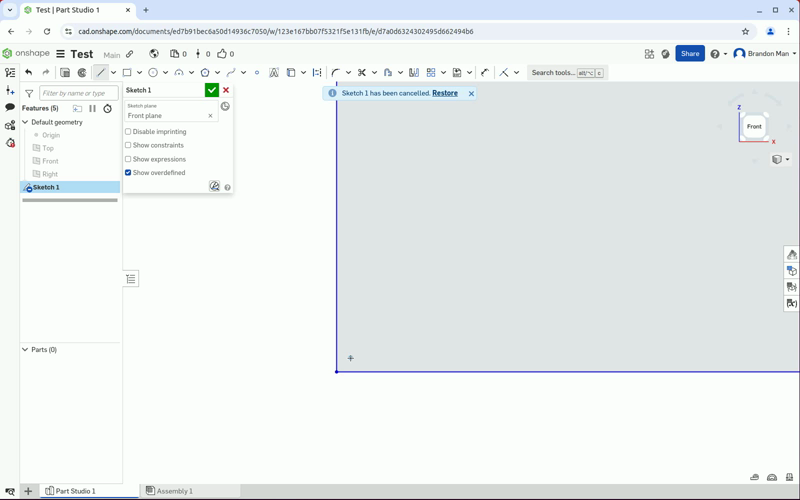
scroll(-6)
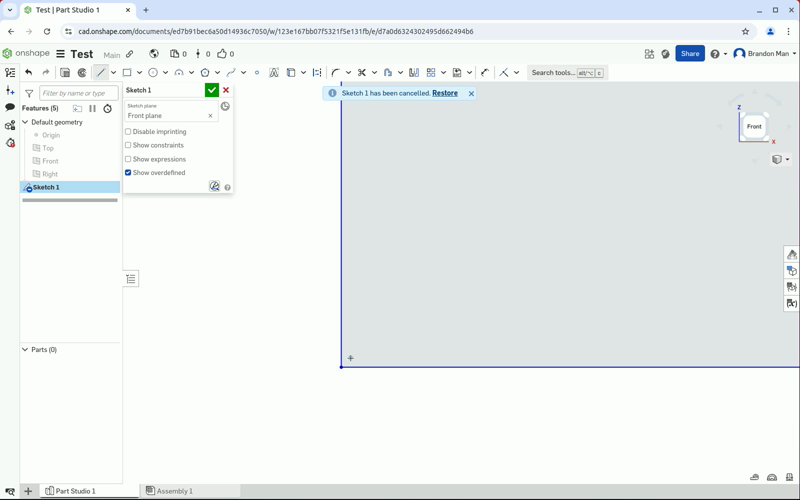
scroll(-6)
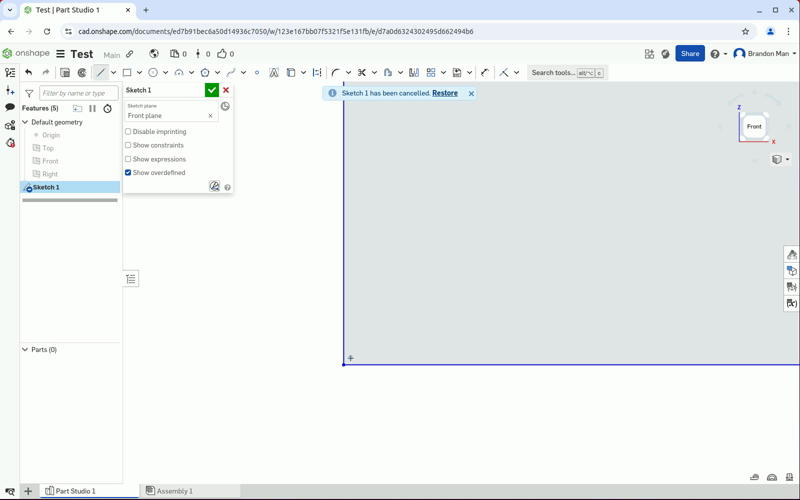
scroll(-6)
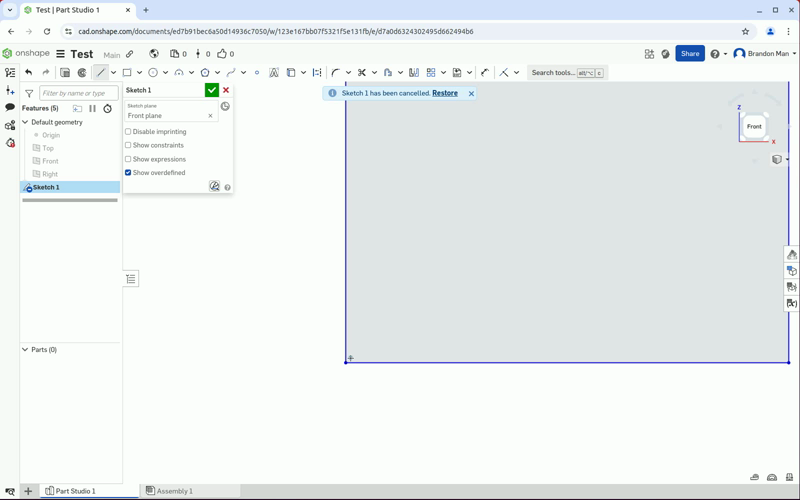
scroll(-6)
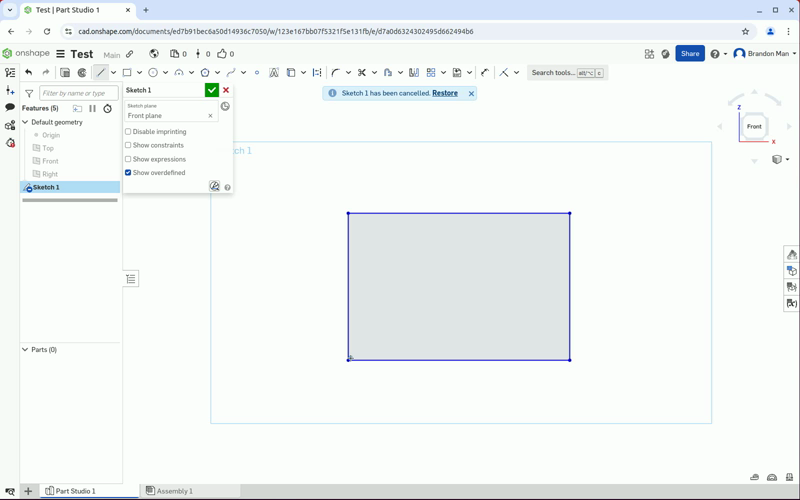
key_up(shift)
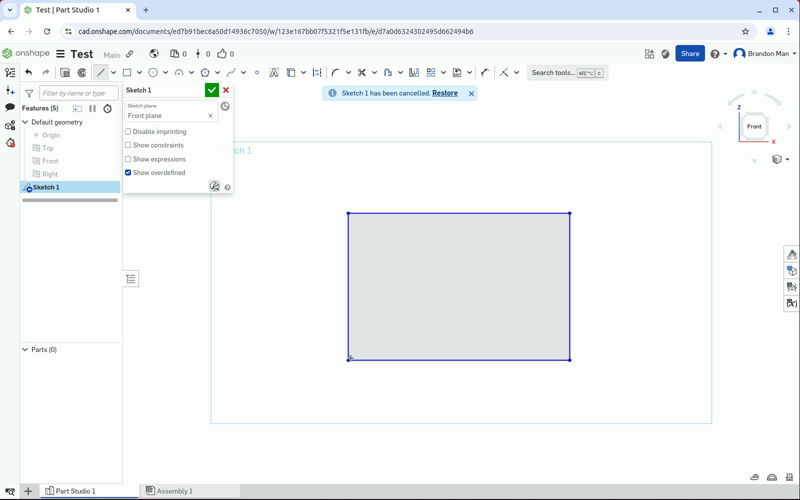
key_down(shift)
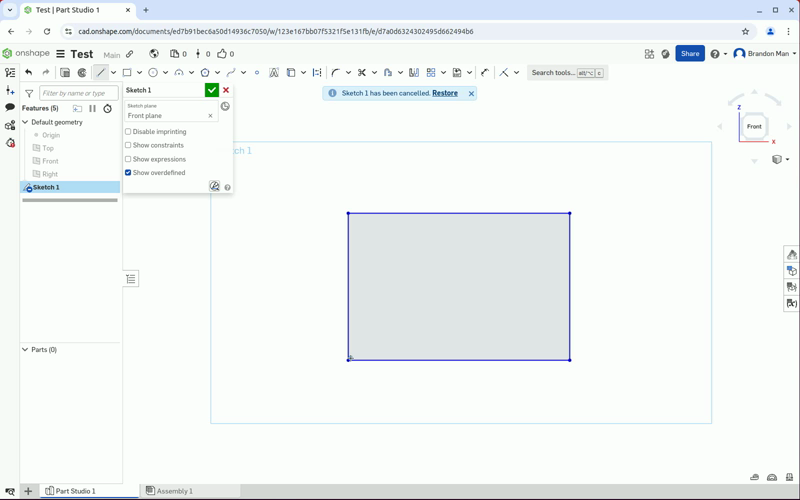
mouse_move(567, 357)
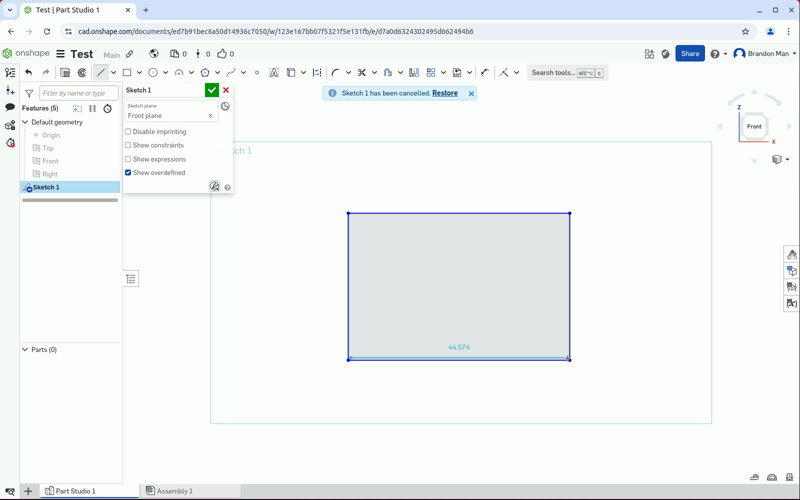
scroll(6)
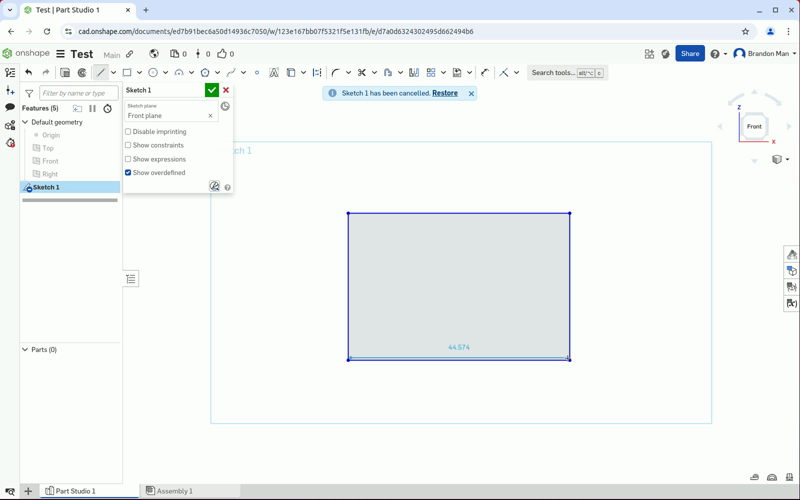
scroll(6)
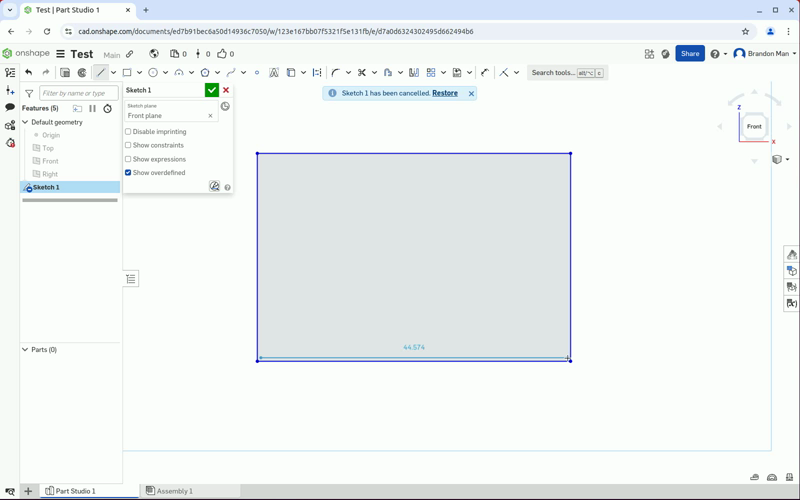
scroll(6)
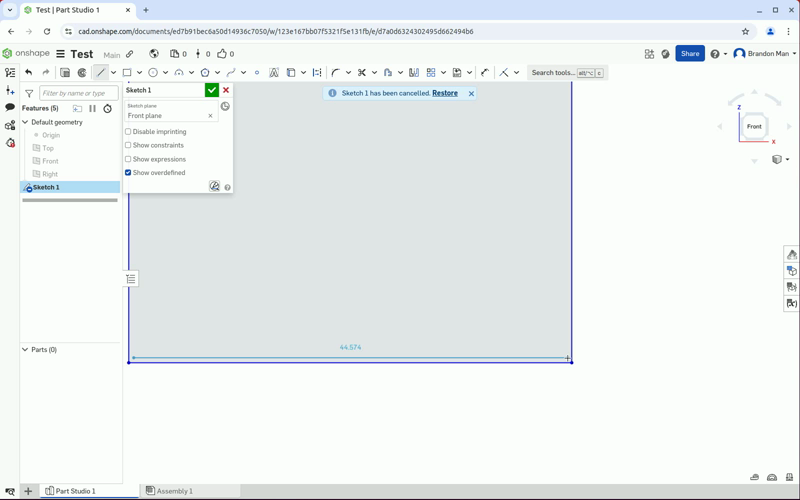
scroll(6)
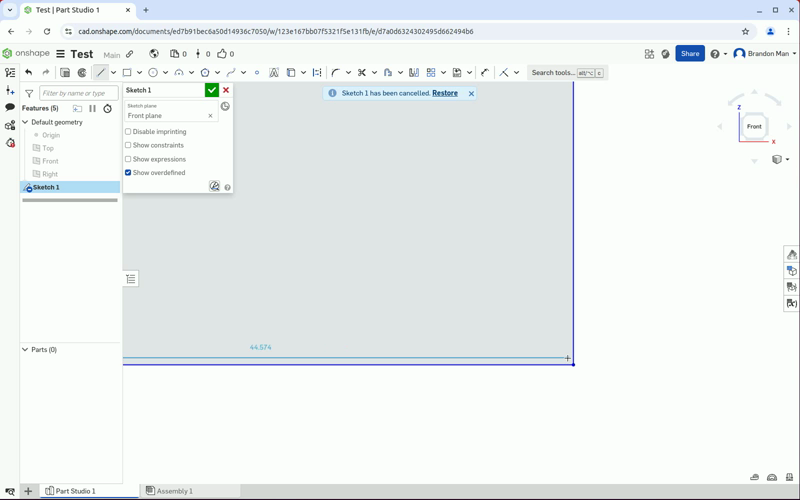
scroll(6)
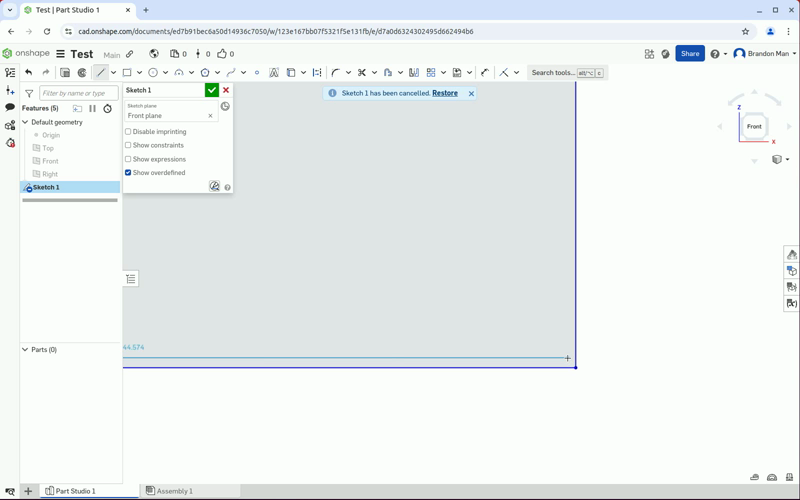
scroll(6)
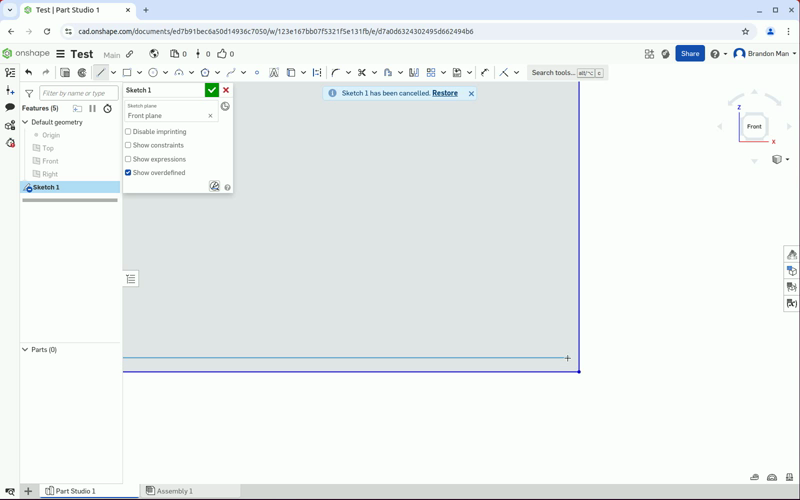
scroll(6)
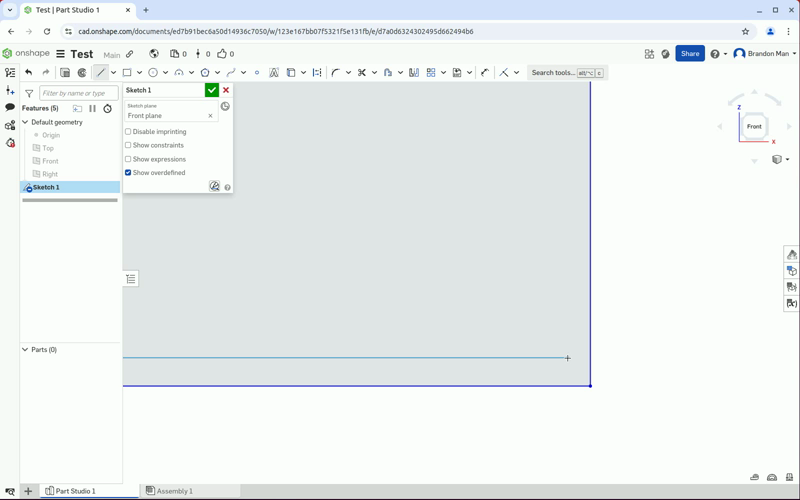
click(567, 357)
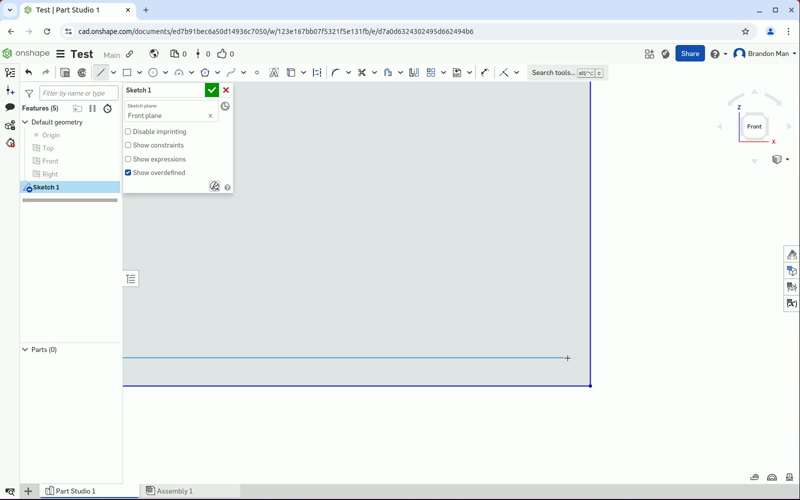
scroll(-6)
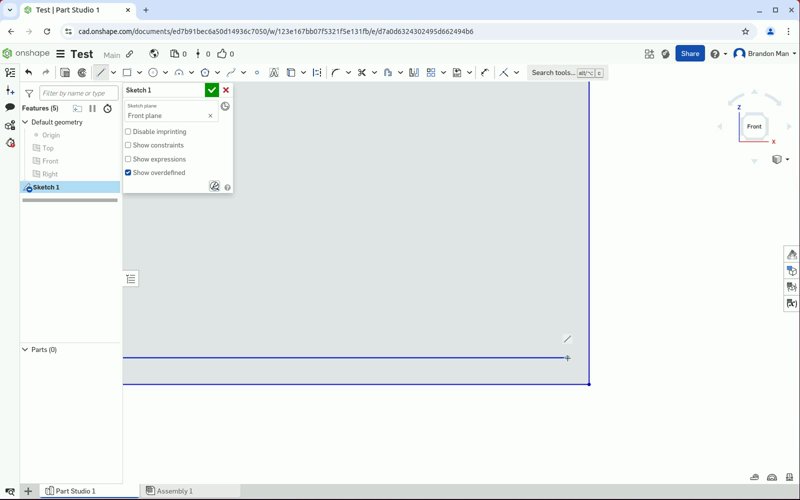
scroll(-6)
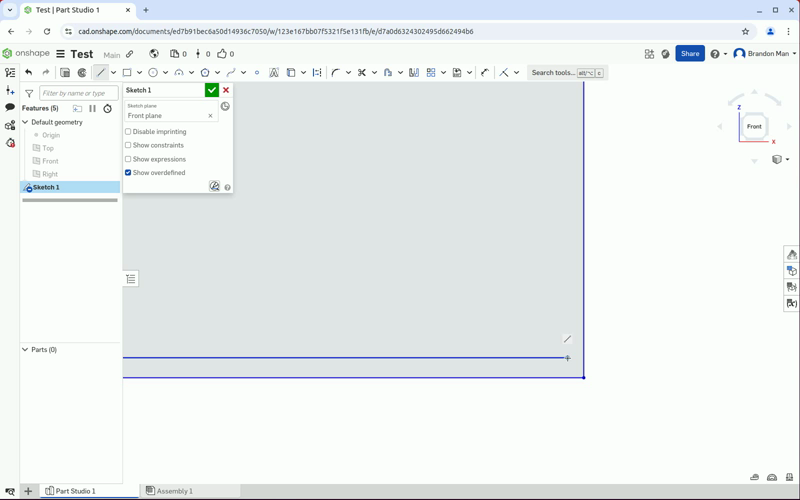
scroll(-6)
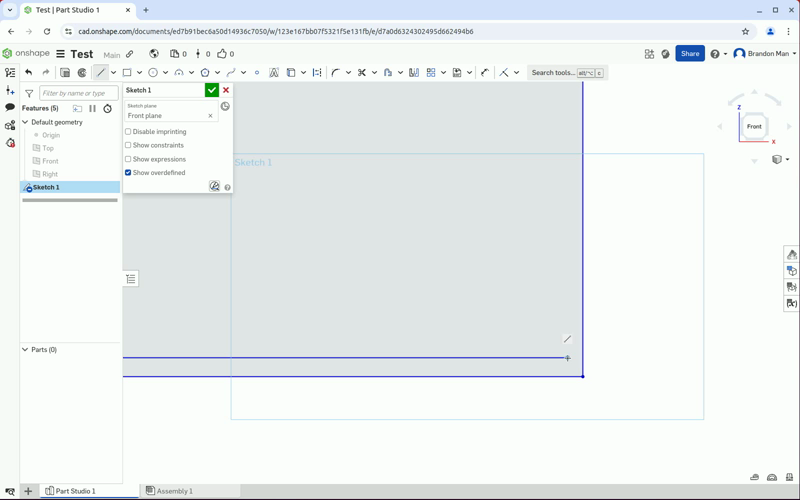
scroll(-6)
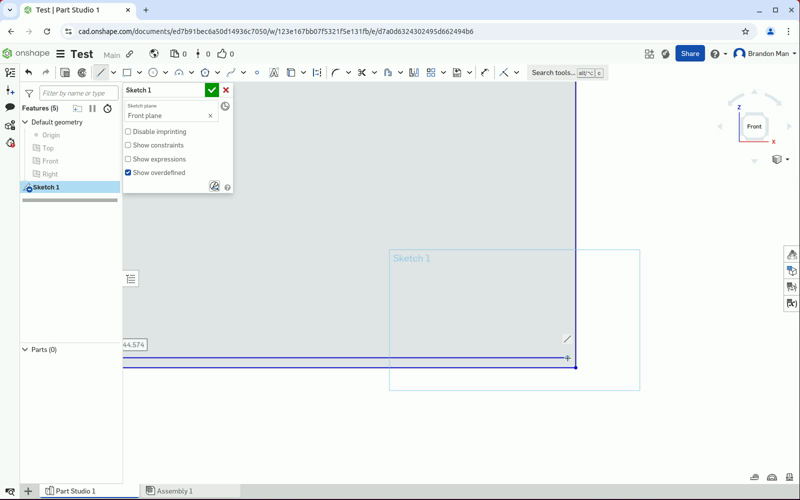
scroll(-6)
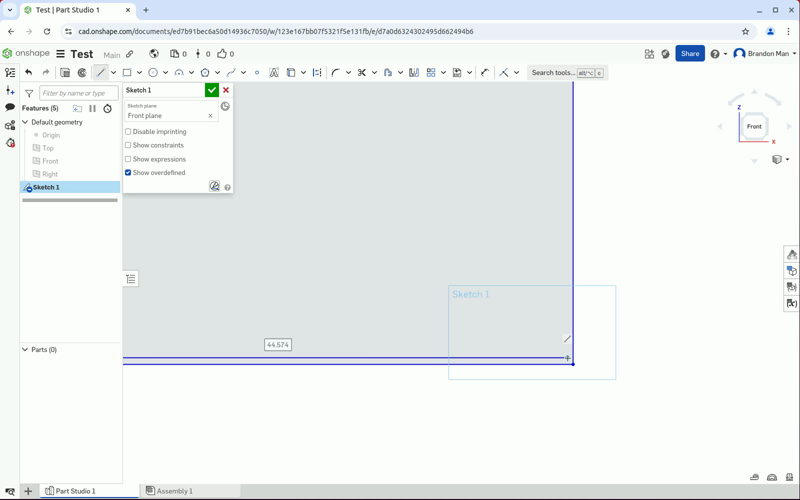
scroll(-6)
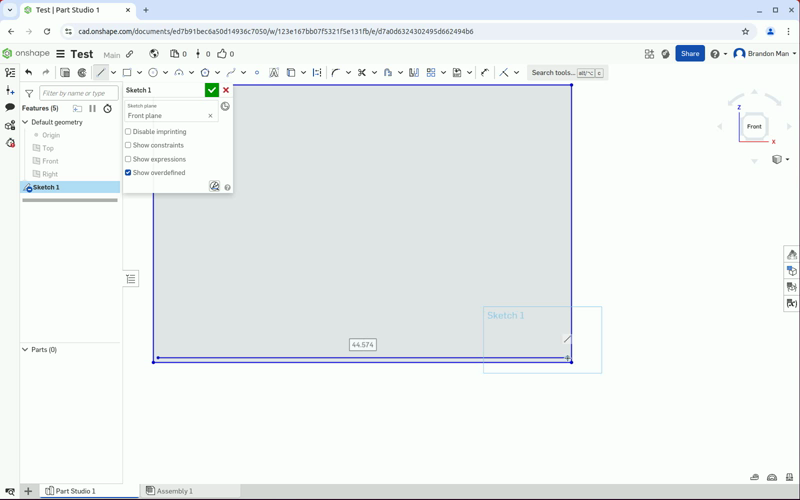
scroll(-6)
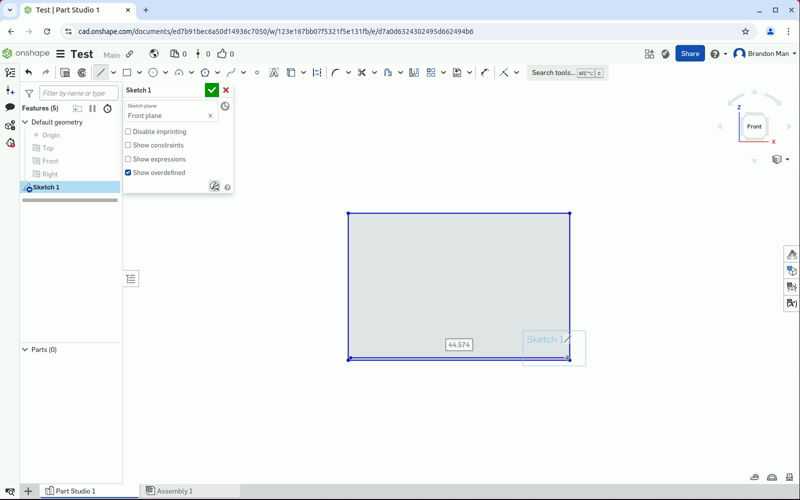
key_up(shift)
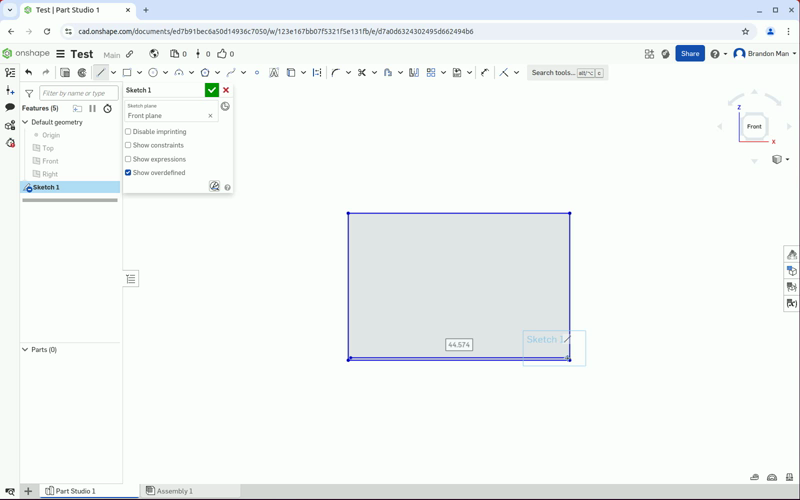
key_down(shift)
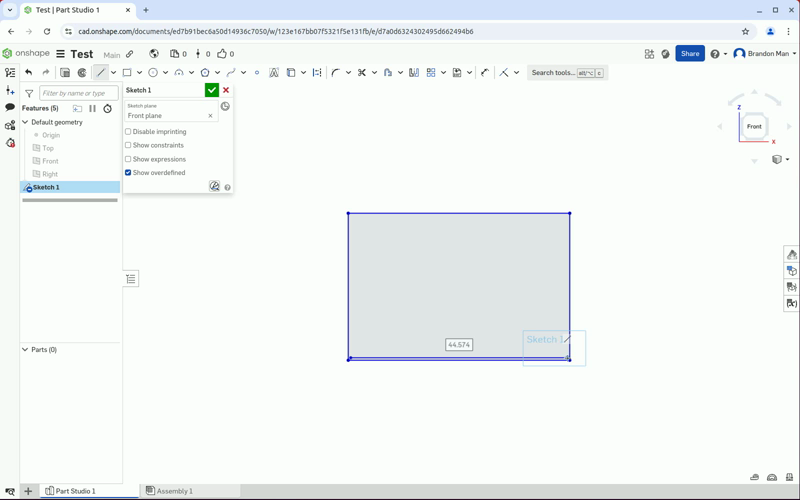
mouse_move(567, 215)
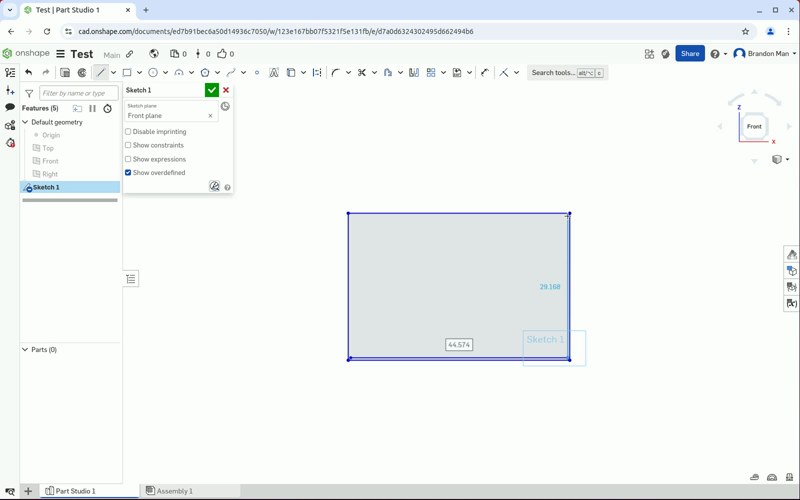
scroll(6)
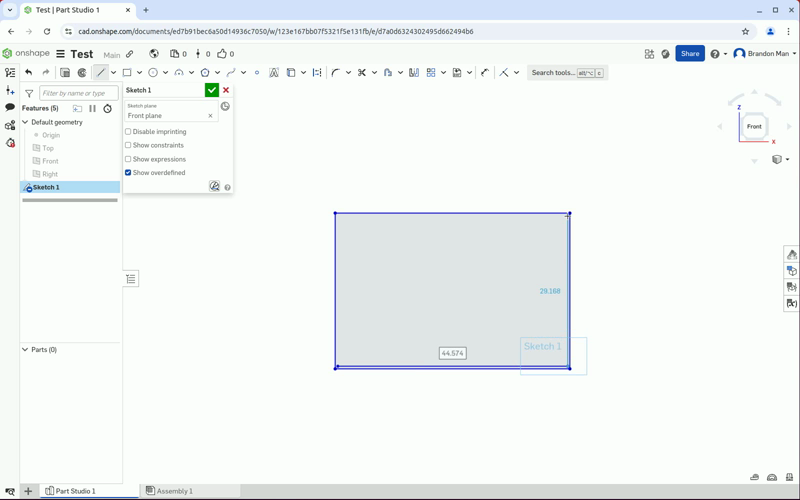
scroll(6)
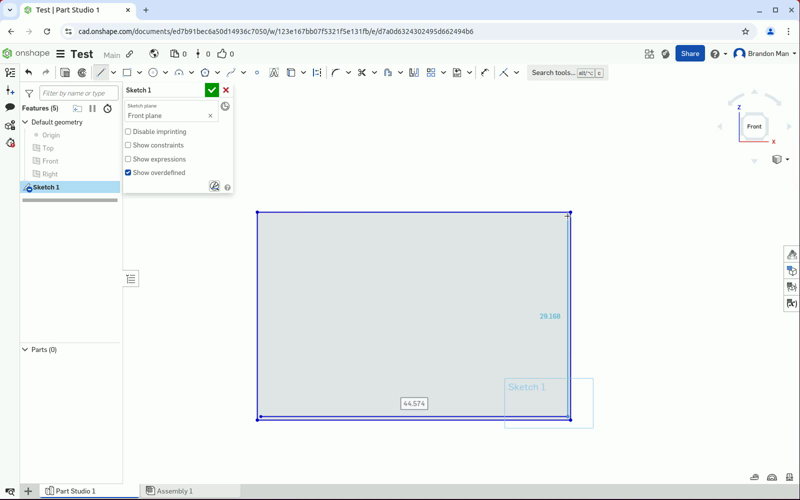
scroll(6)
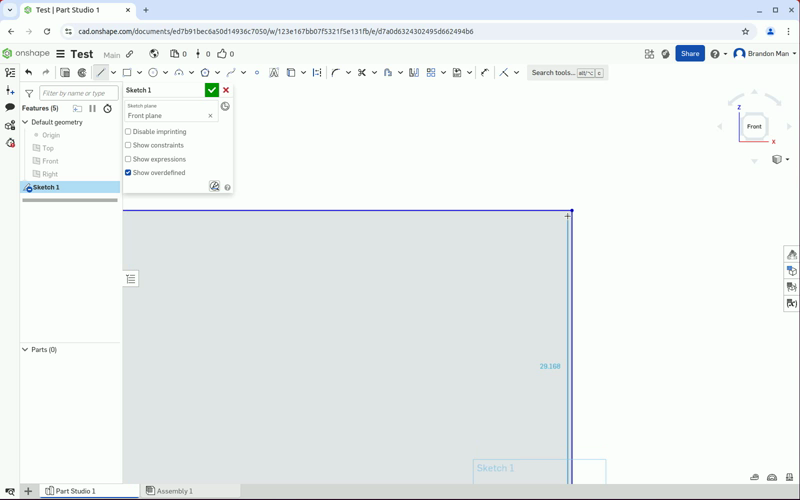
scroll(6)
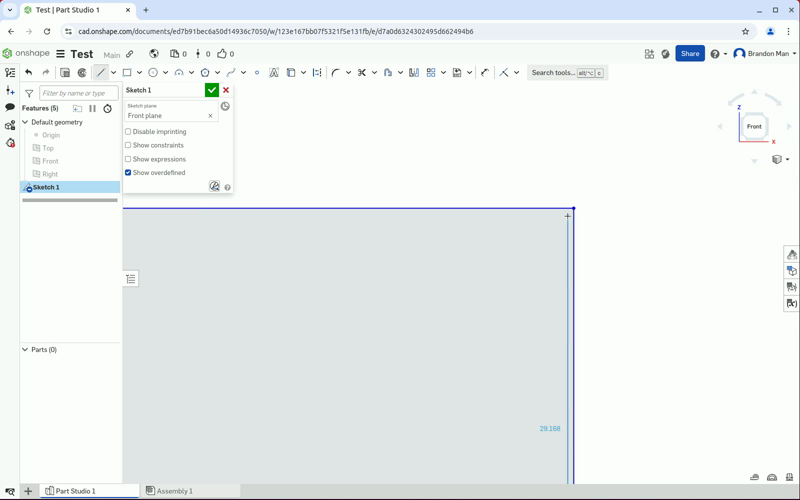
scroll(6)
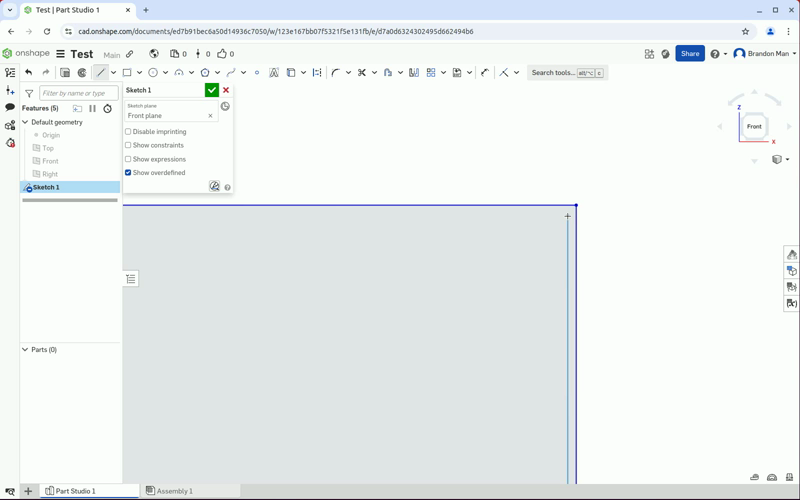
scroll(6)
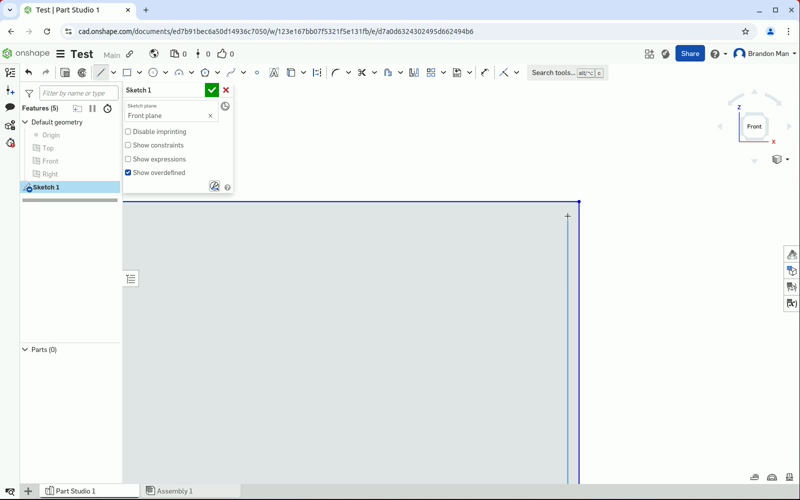
scroll(6)
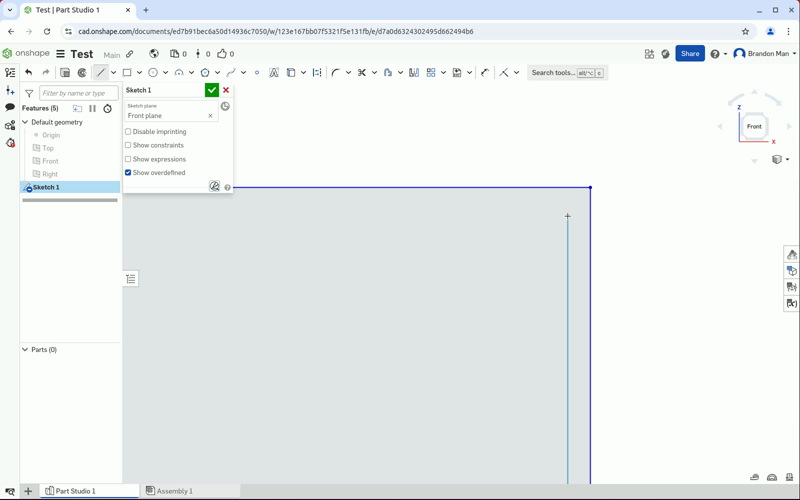
click(567, 215)
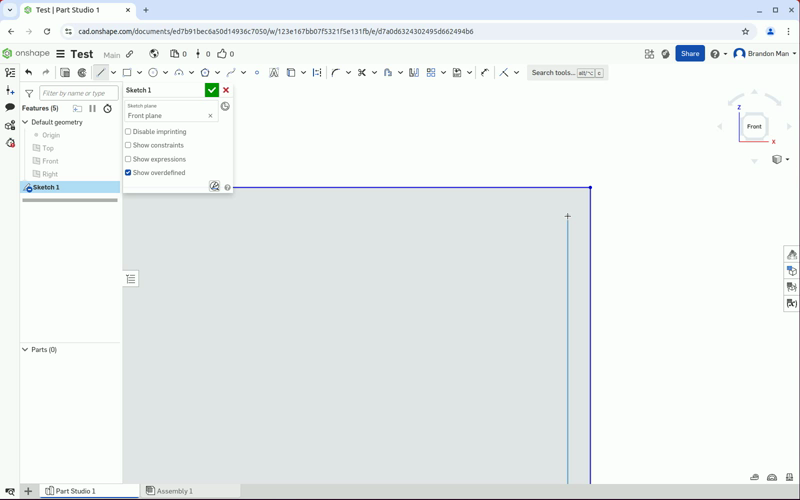
scroll(-6)
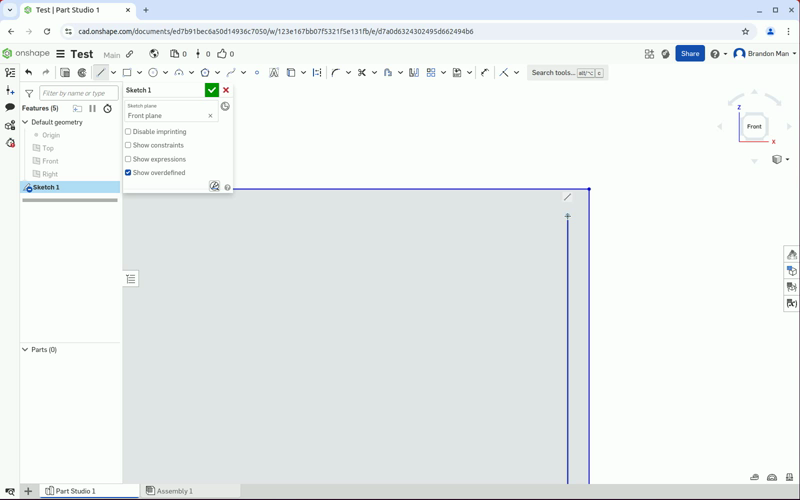
scroll(-6)
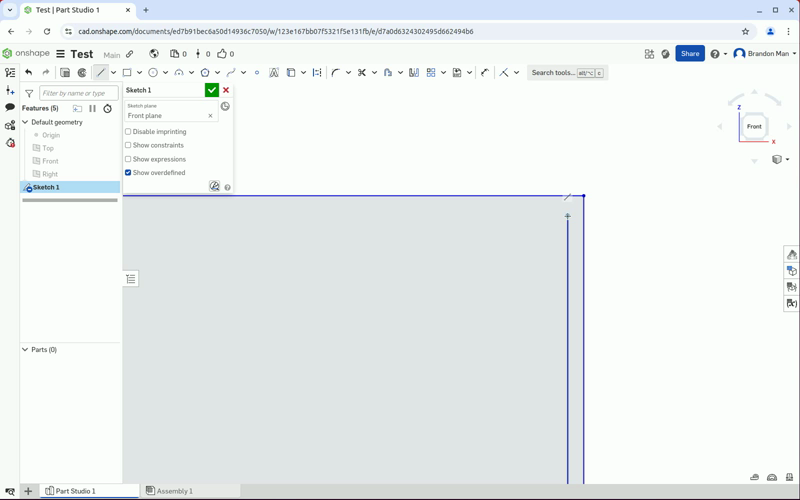
scroll(-6)
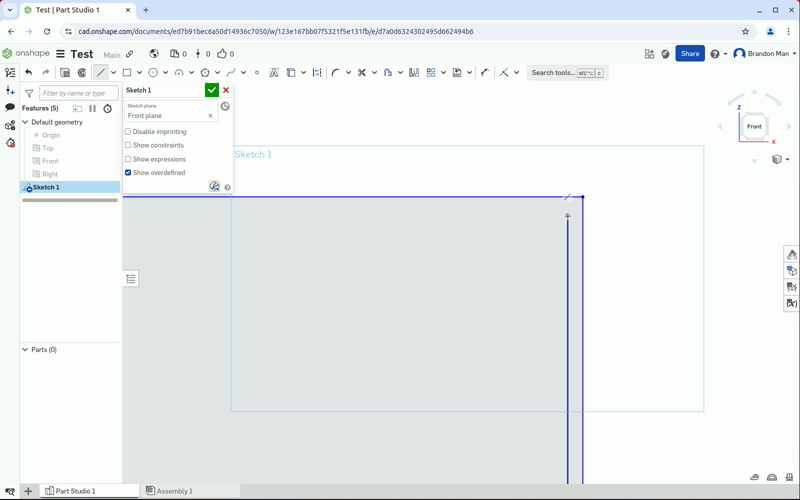
scroll(-6)
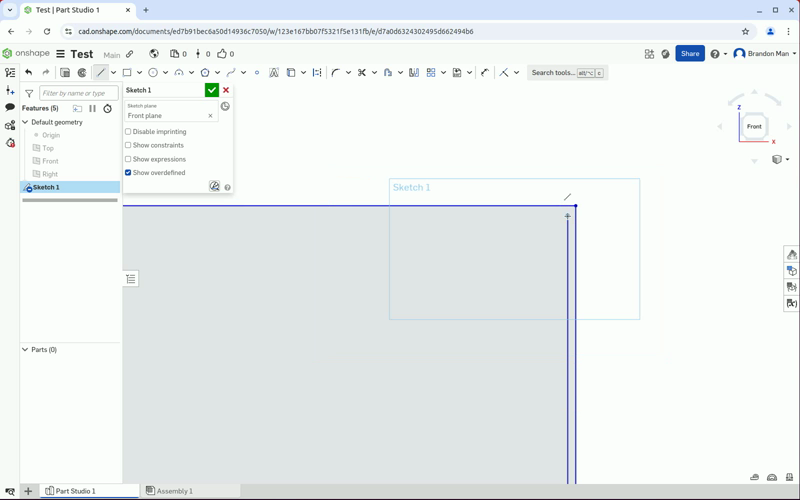
scroll(-6)
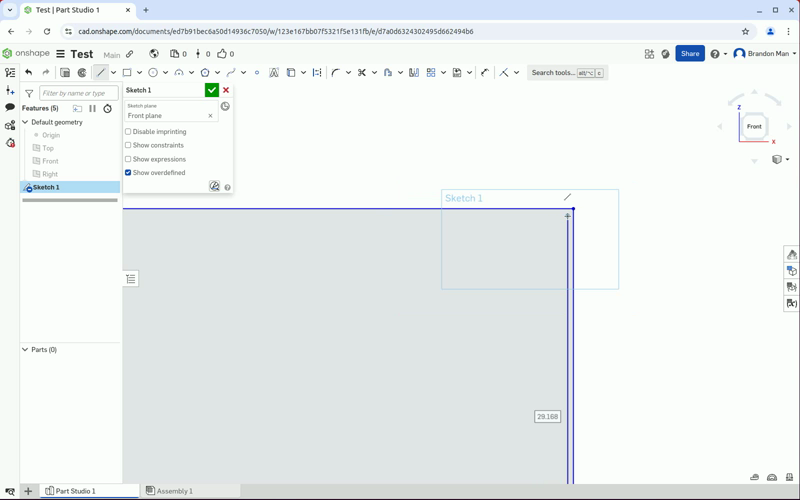
scroll(-6)
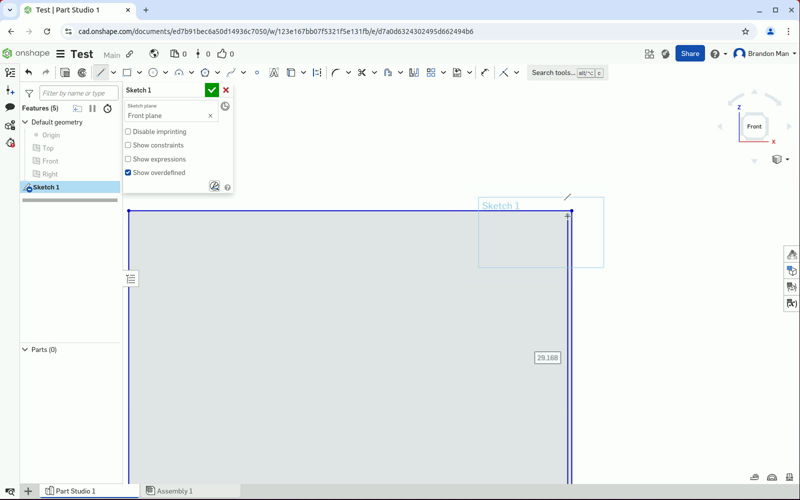
scroll(-6)
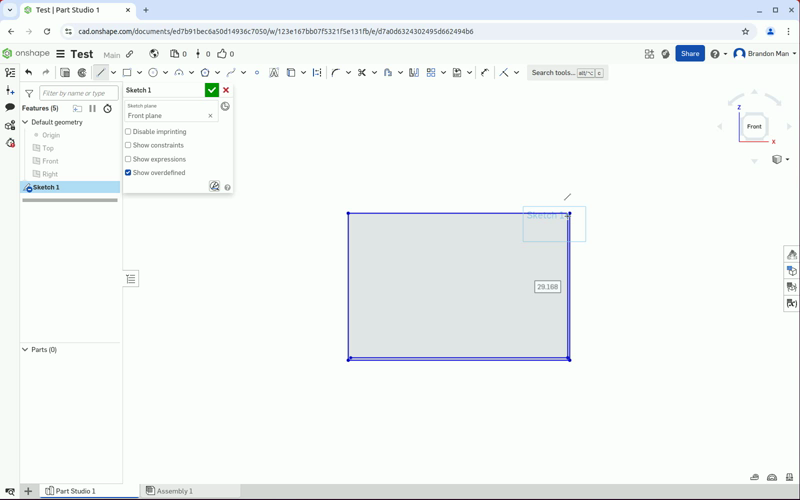
key_up(shift)
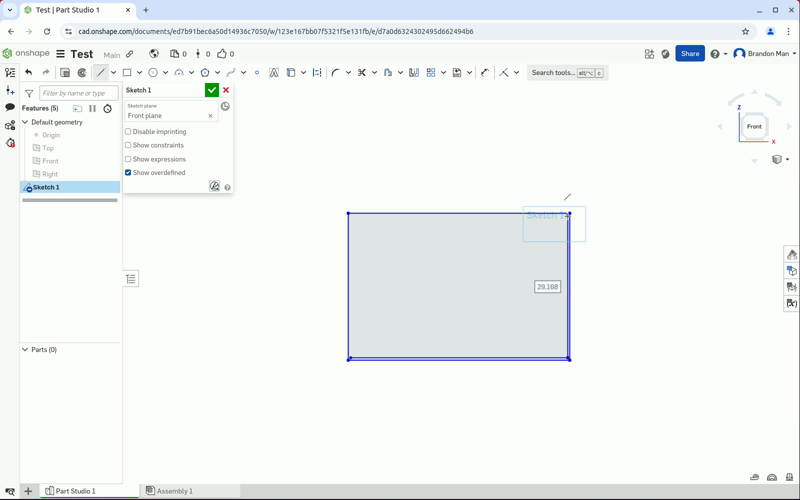
key_down(shift)
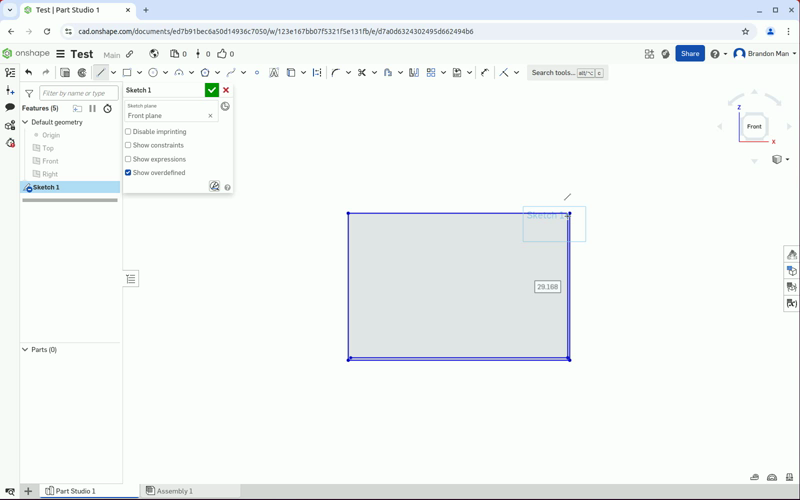
mouse_move(350, 215)
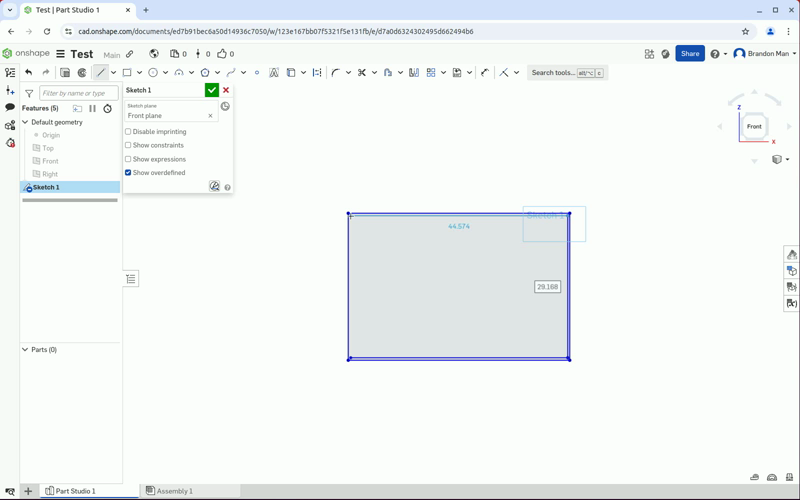
scroll(6)
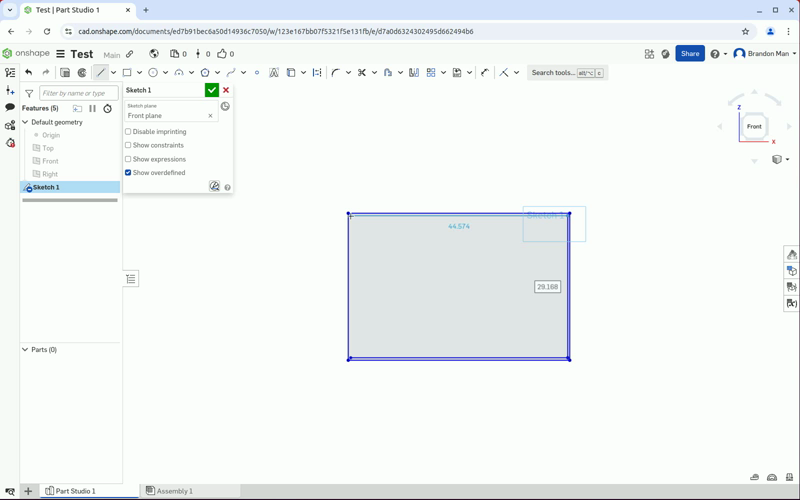
scroll(6)
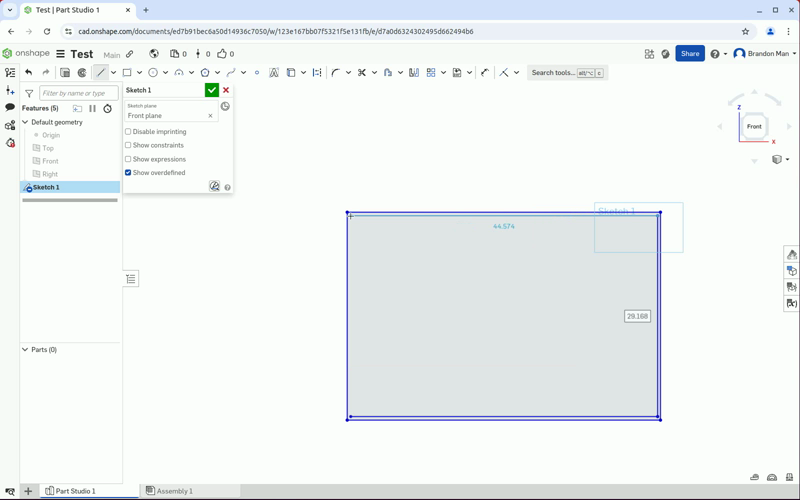
scroll(6)
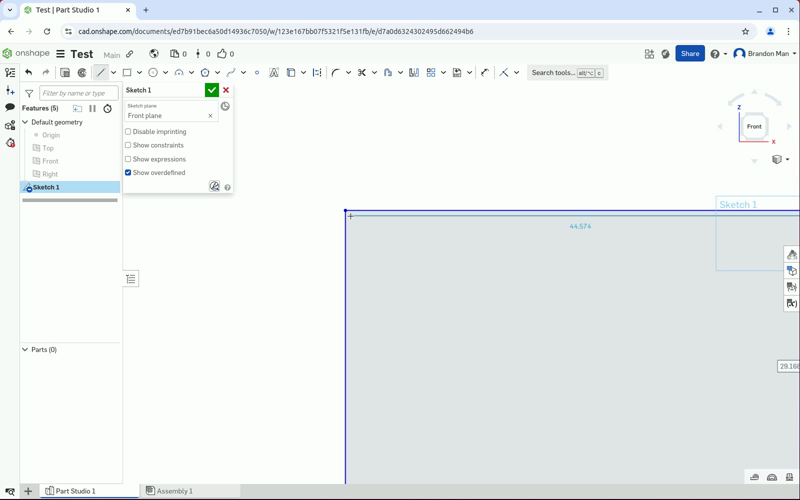
scroll(6)
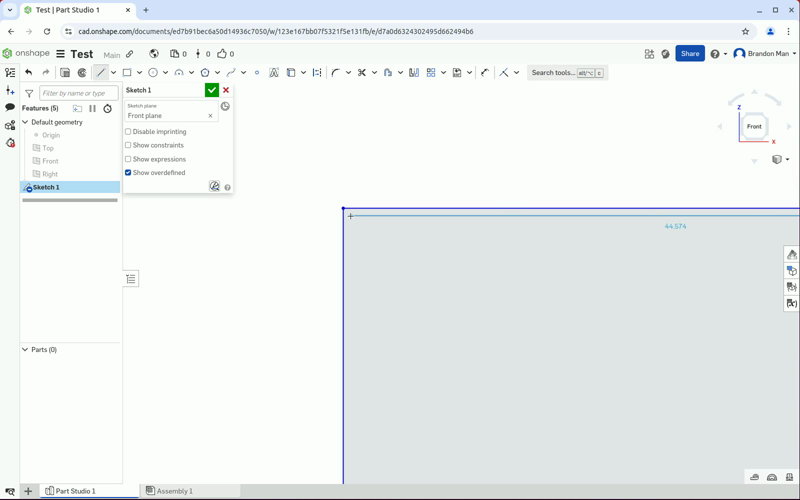
scroll(6)
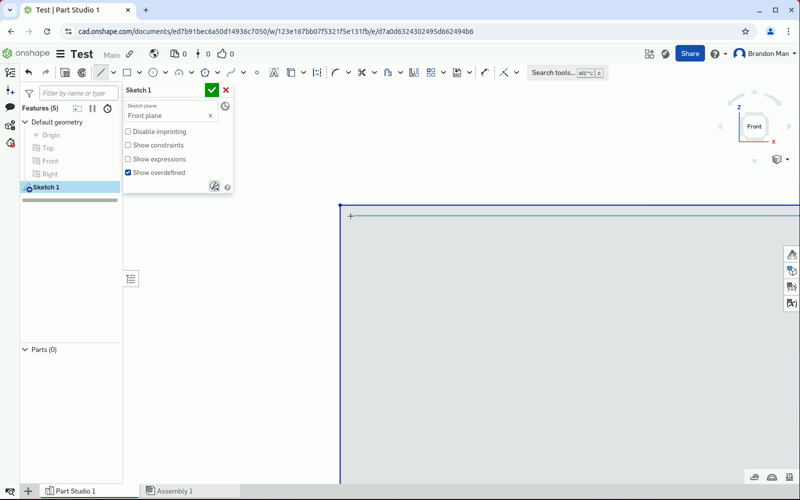
scroll(6)
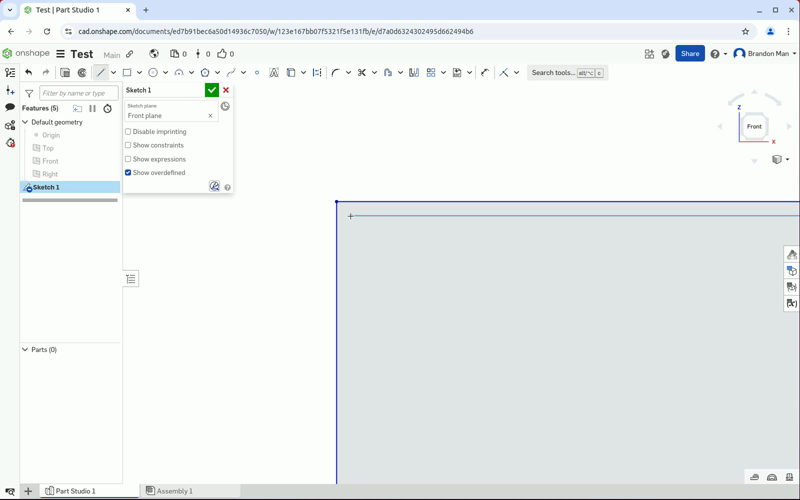
scroll(6)
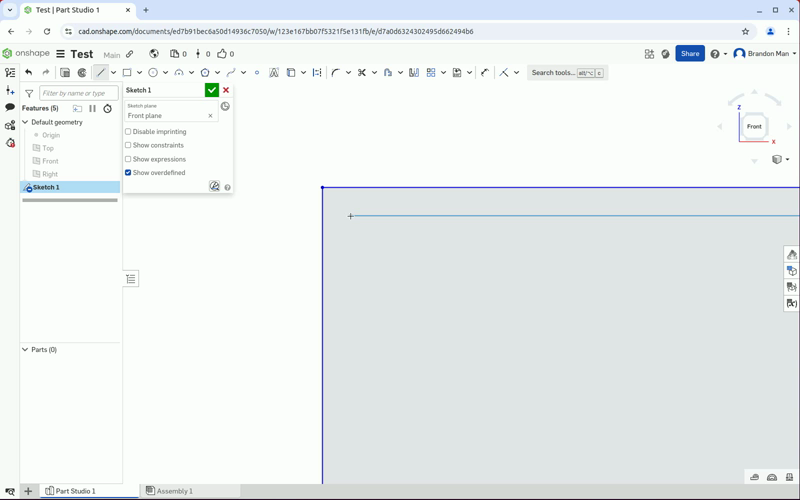
click(350, 215)
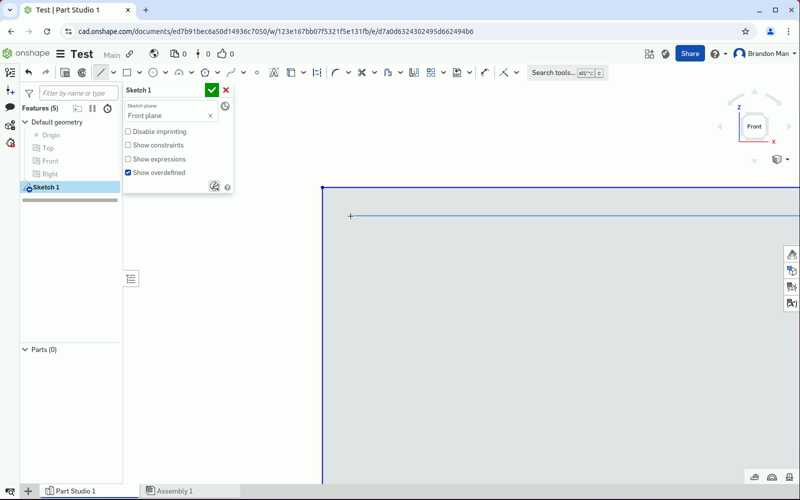
scroll(-6)
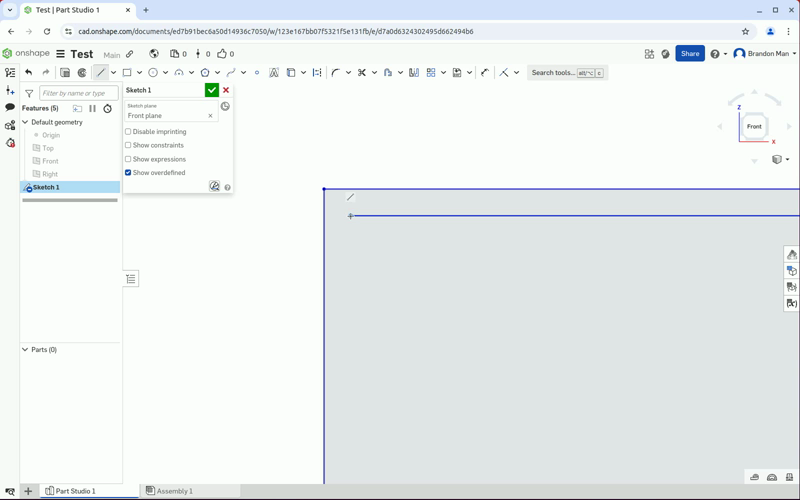
scroll(-6)
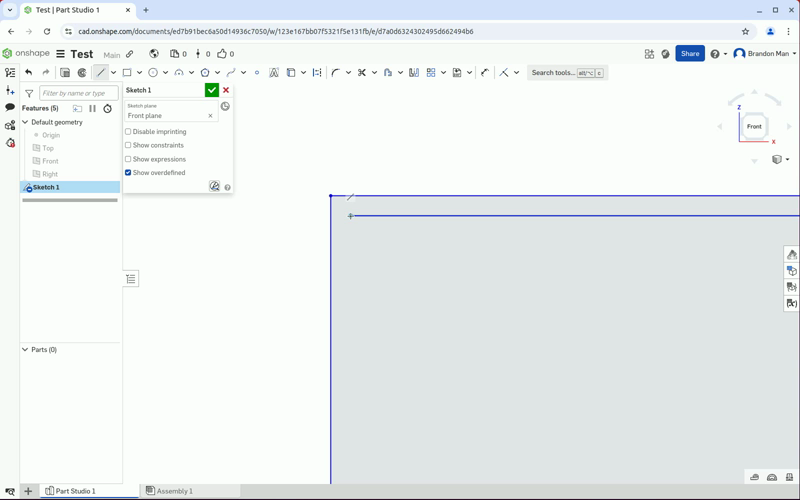
scroll(-6)
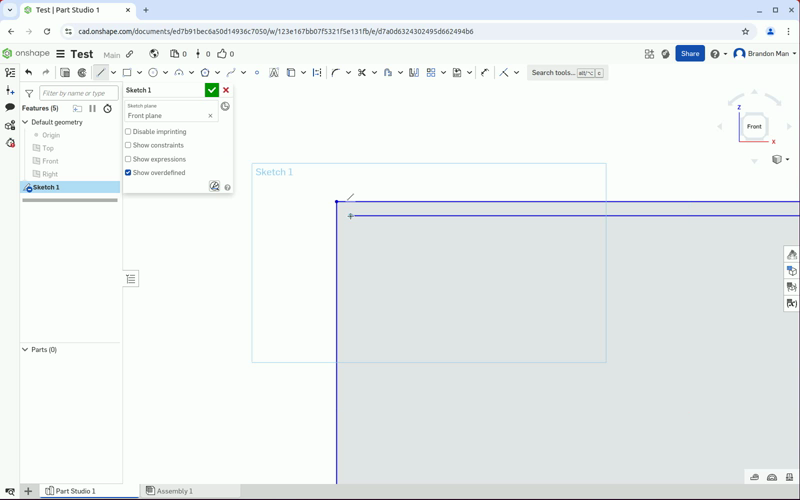
scroll(-6)
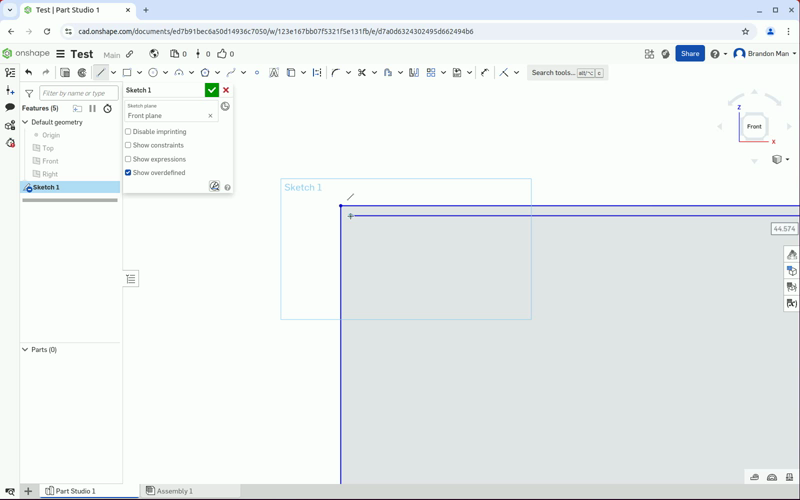
scroll(-6)
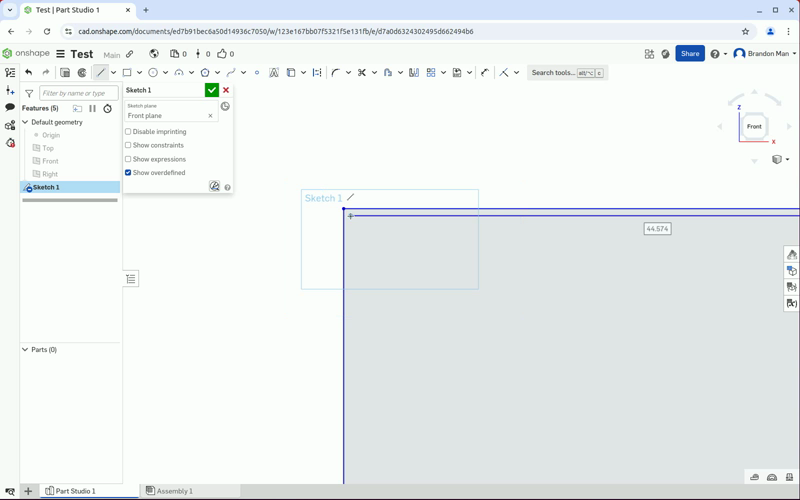
scroll(-6)
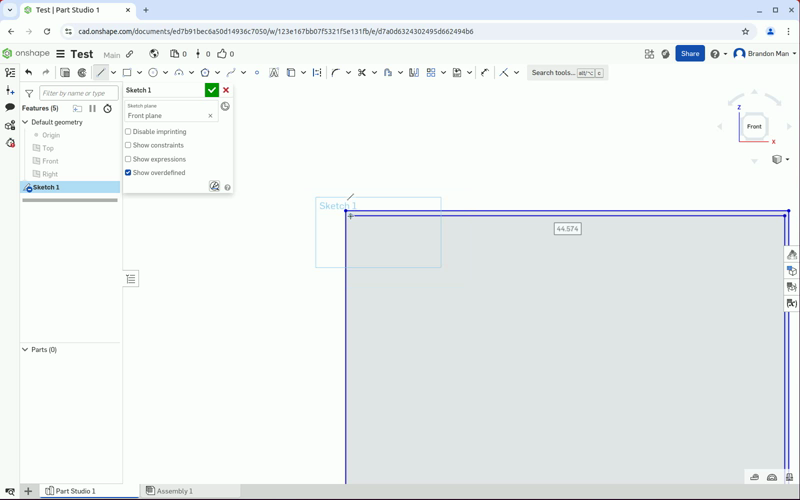
scroll(-6)
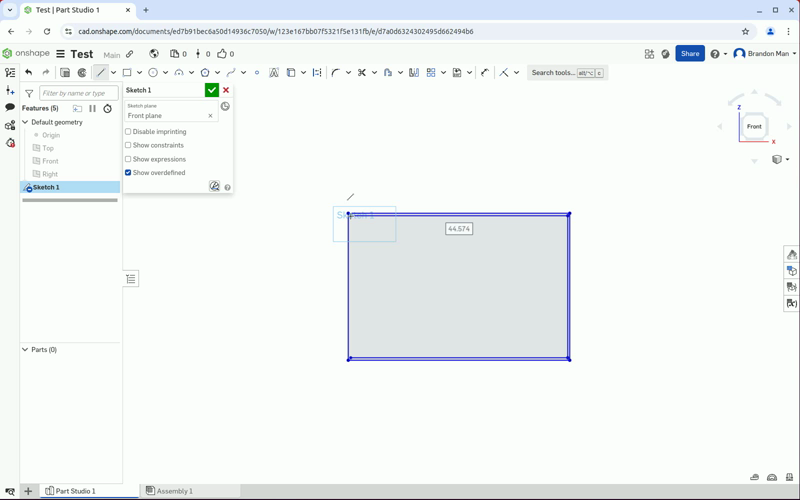
key_up(shift)
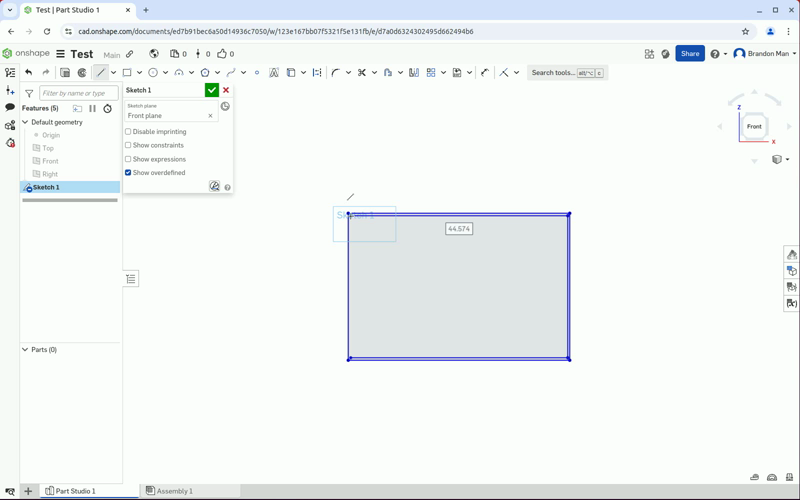
key_down(shift)
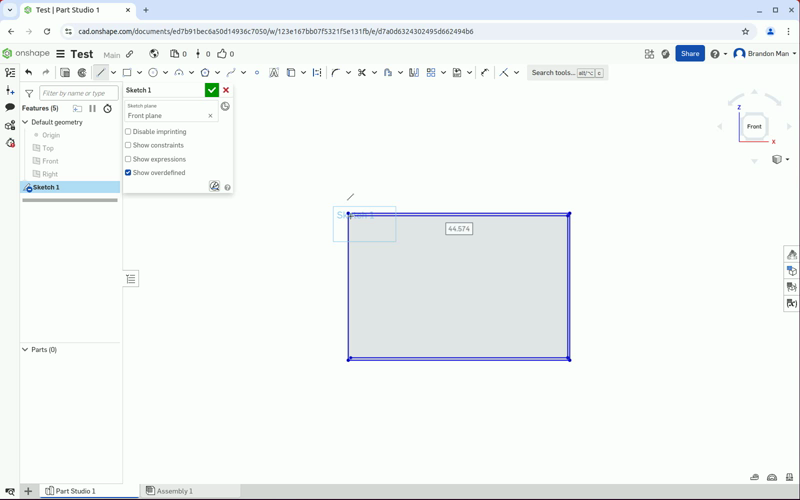
mouse_move(350, 357)
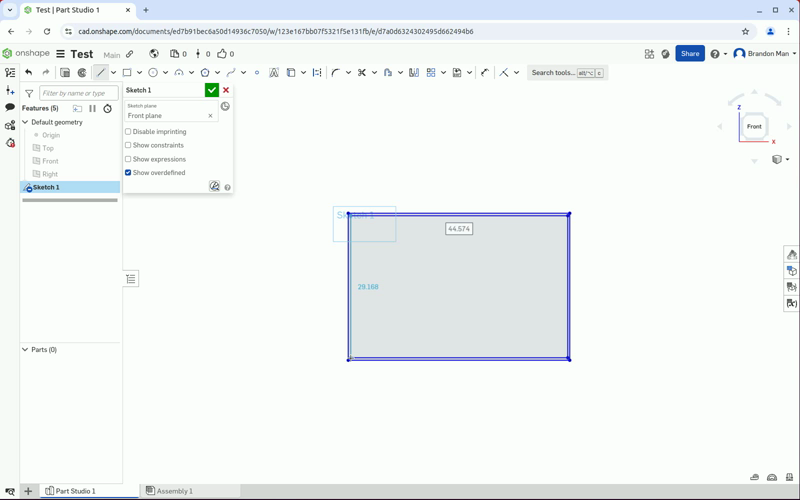
scroll(6)
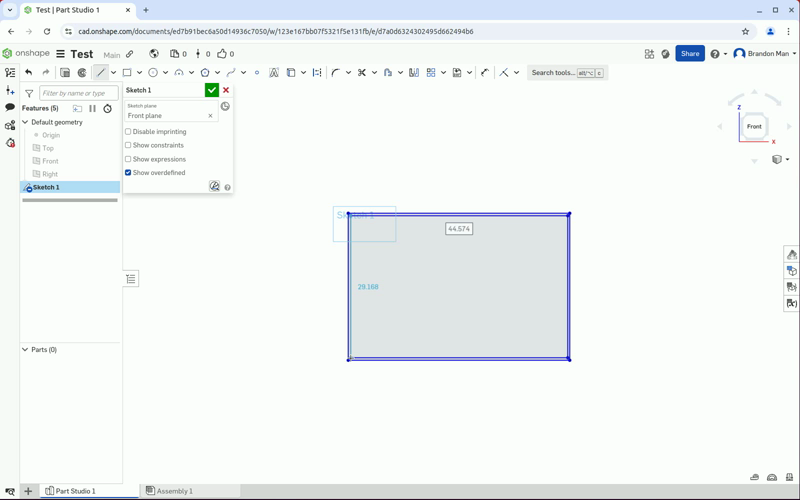
scroll(6)
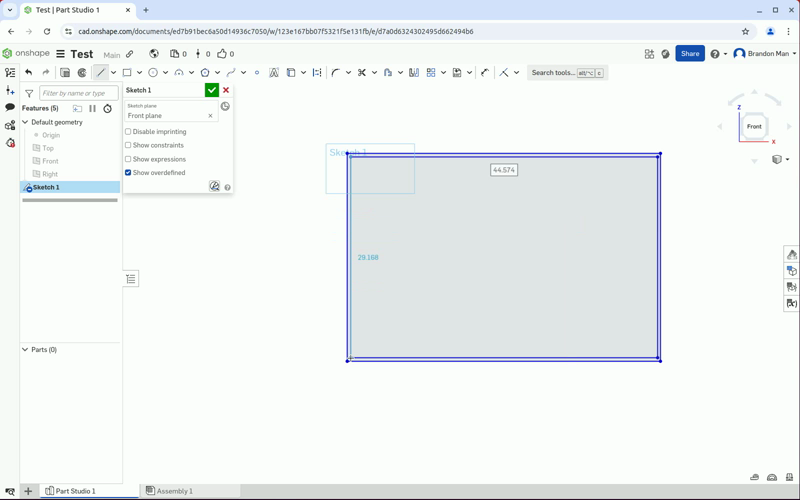
scroll(6)
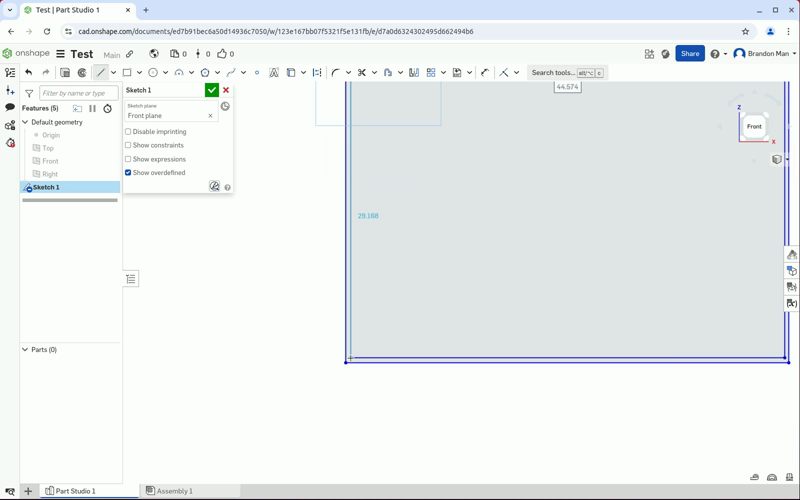
scroll(6)
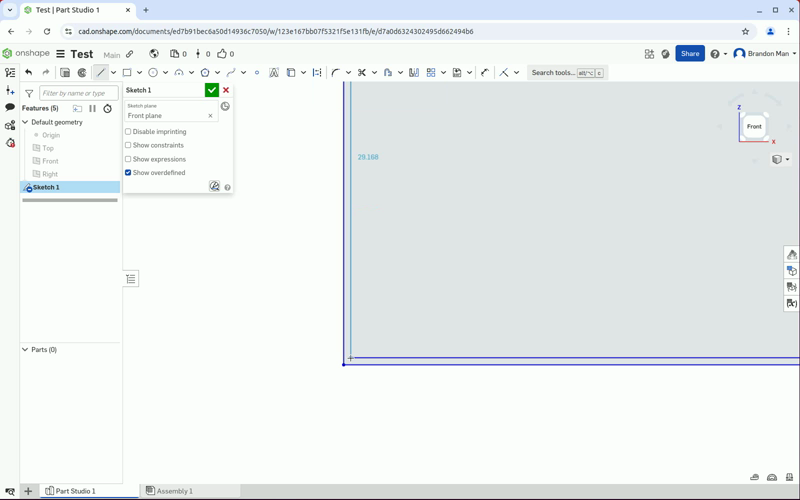
scroll(6)
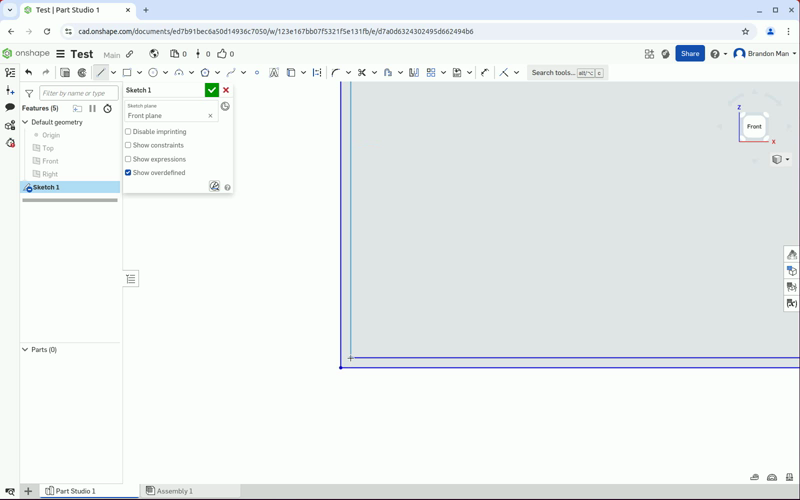
scroll(6)
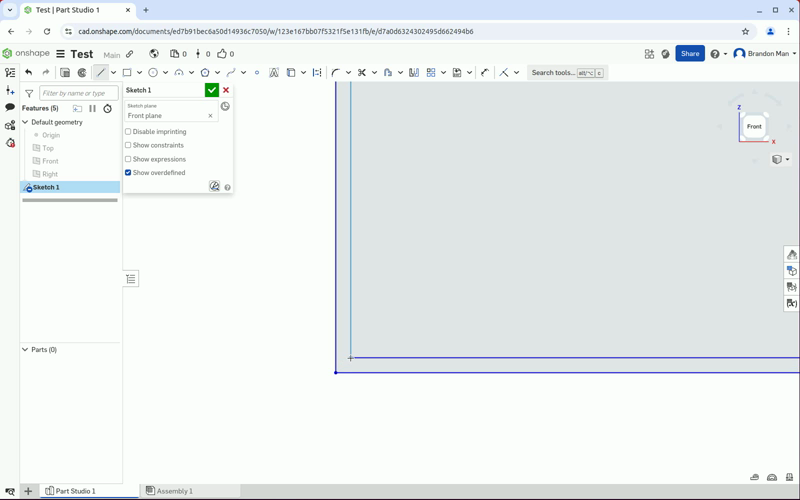
scroll(6)
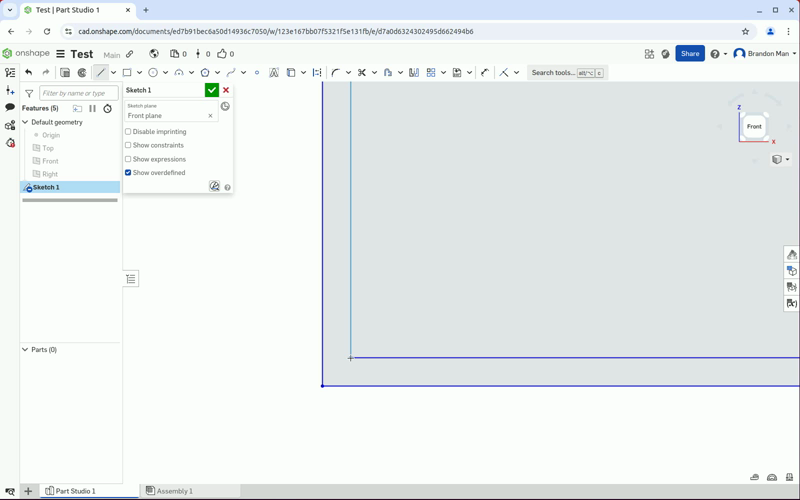
key_up(shift)
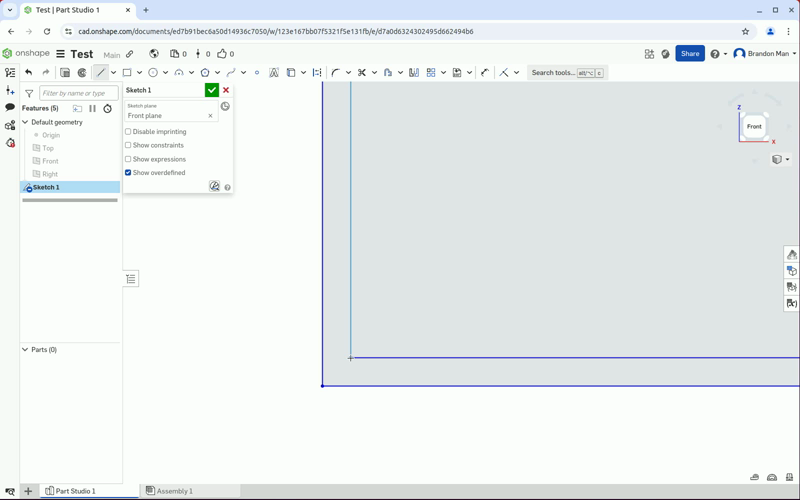
click(350, 357)
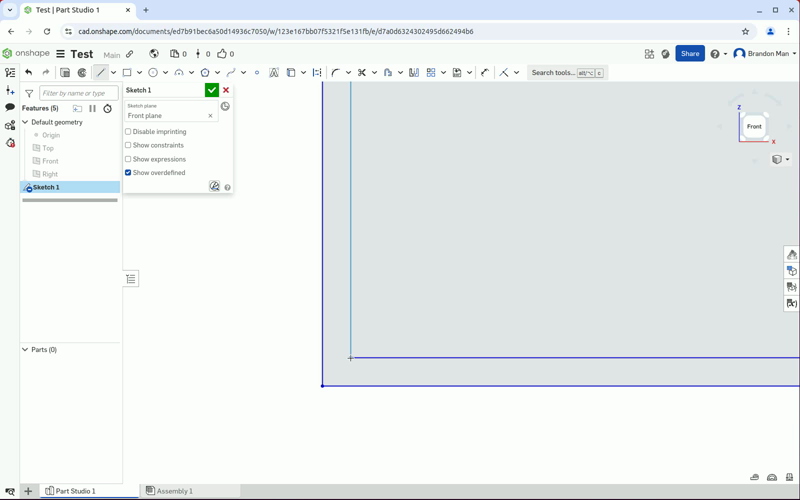
scroll(-6)
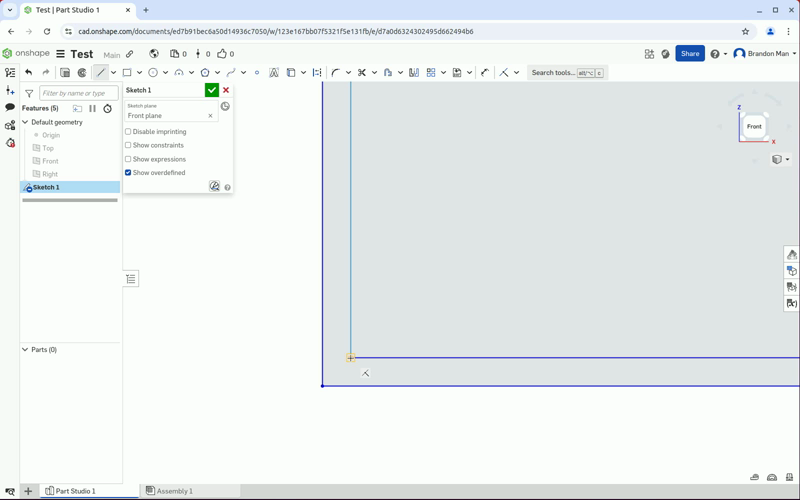
scroll(-6)
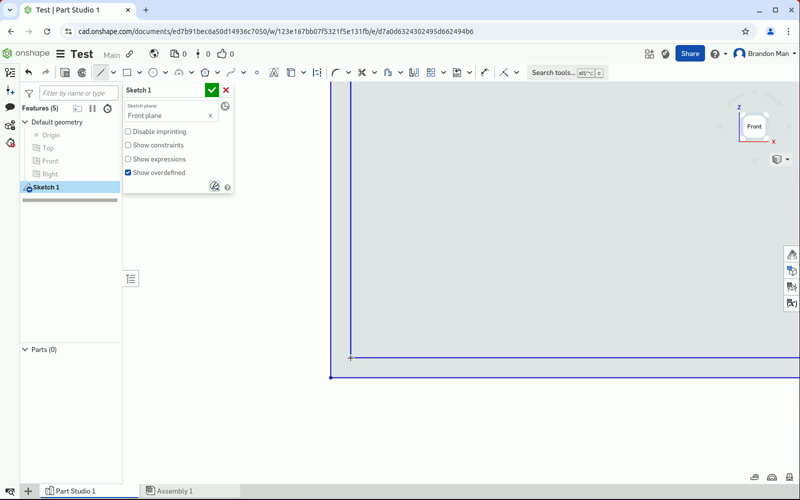
scroll(-6)
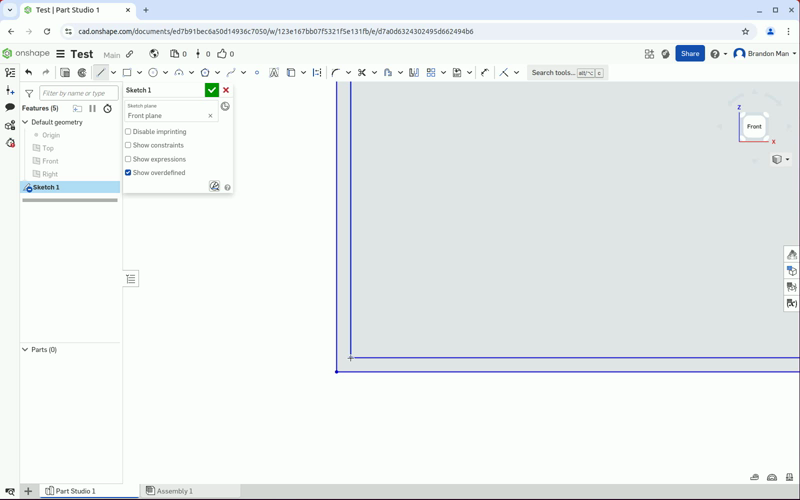
scroll(-6)
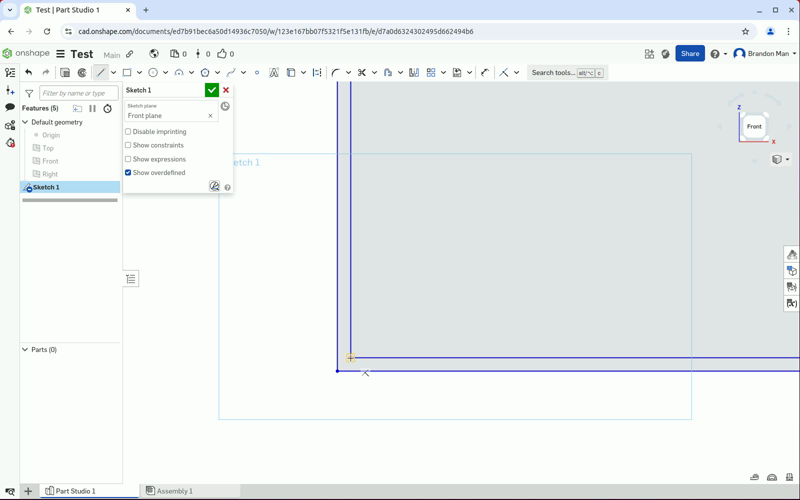
scroll(-6)
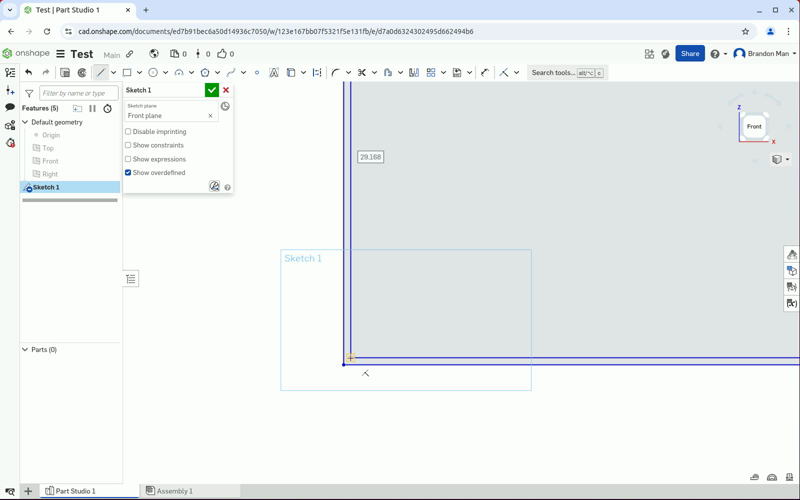
scroll(-6)
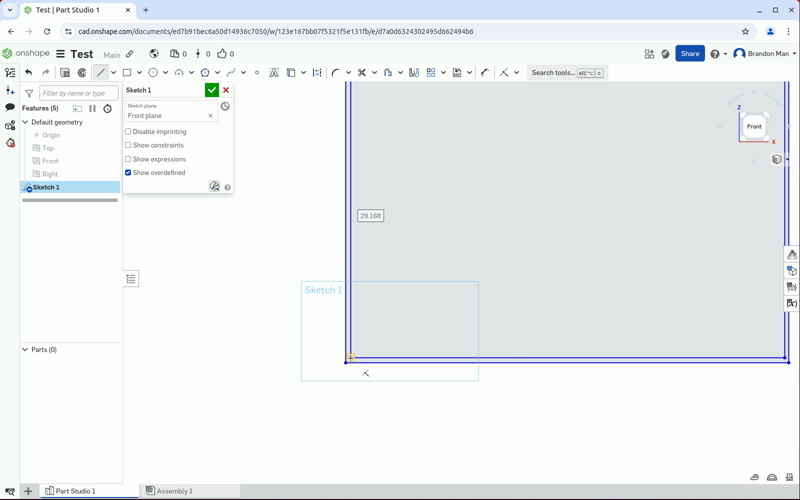
scroll(-6)
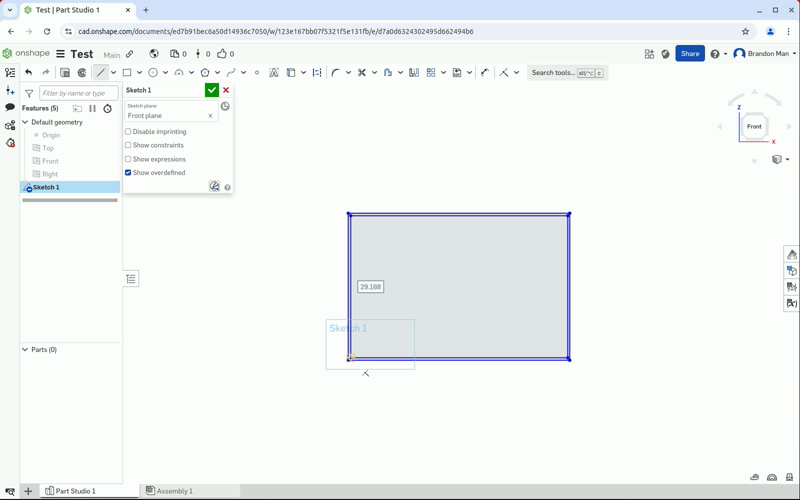
key(esc)
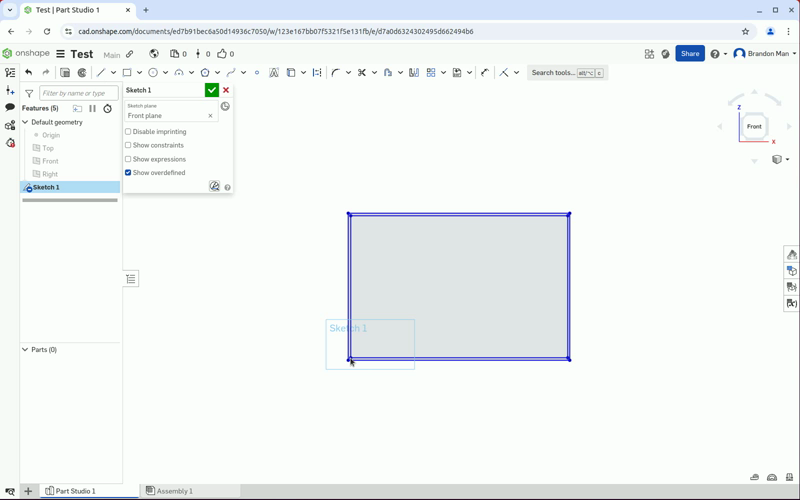
mouse_move(448, 359)
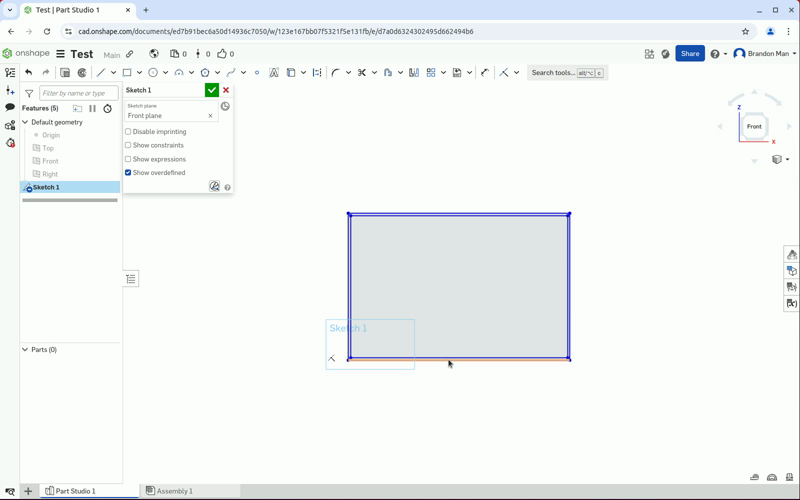
scroll(6)
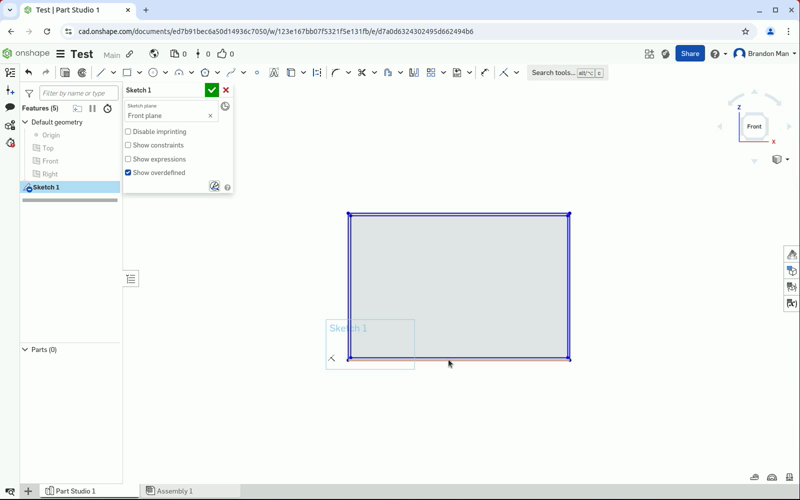
scroll(6)
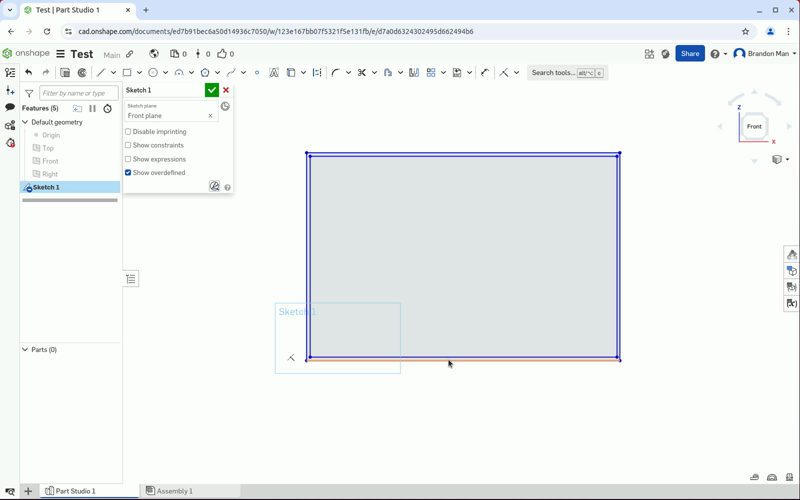
scroll(6)
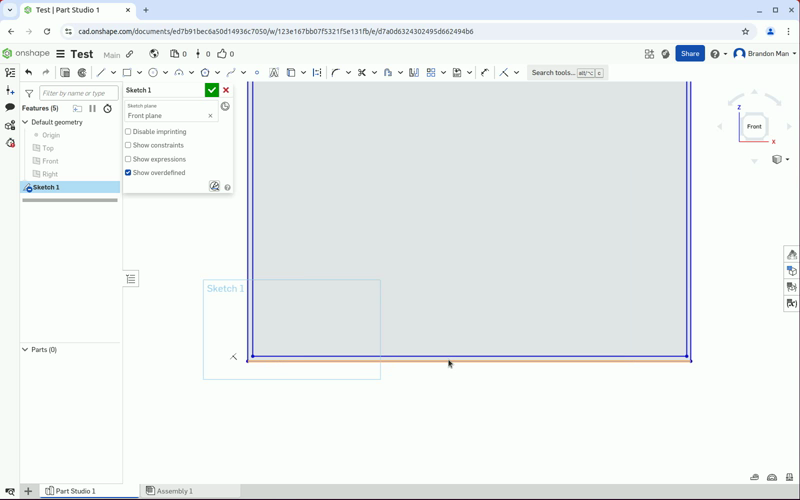
scroll(6)
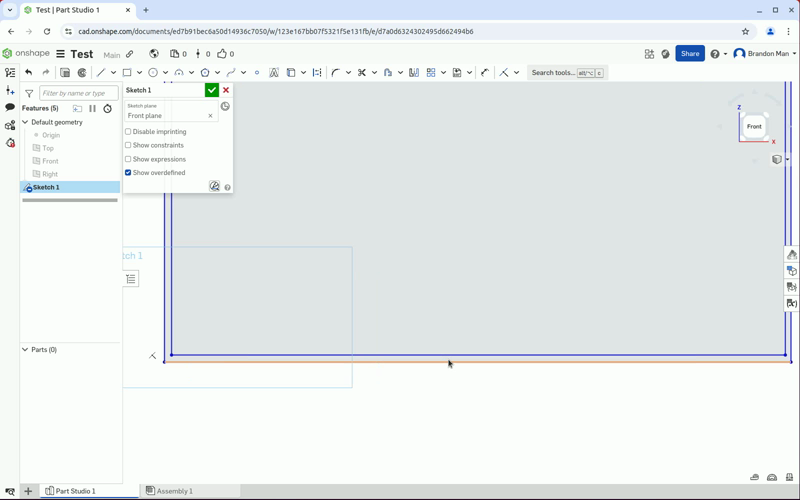
scroll(6)
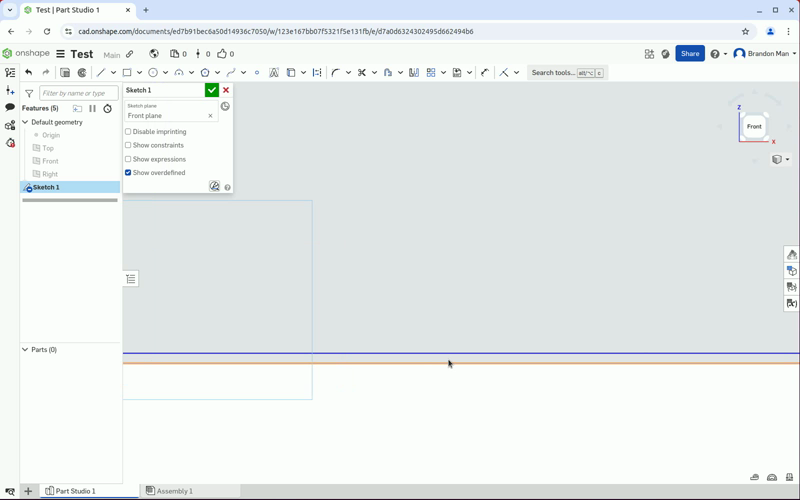
scroll(6)
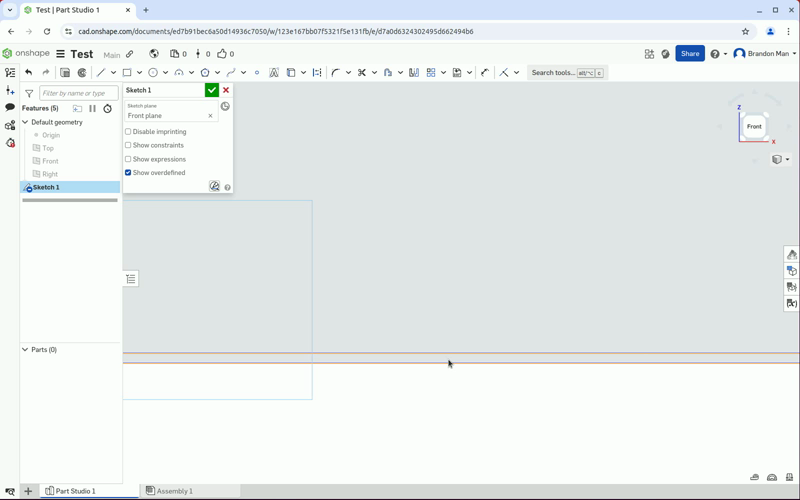
scroll(6)
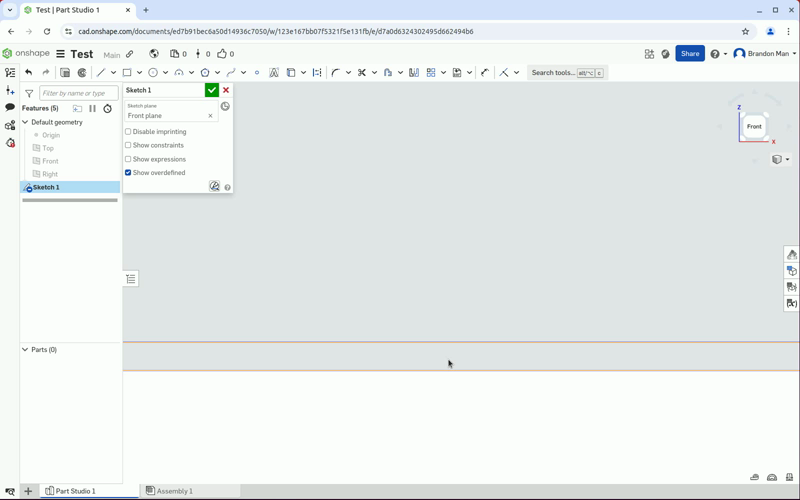
click(448, 359)
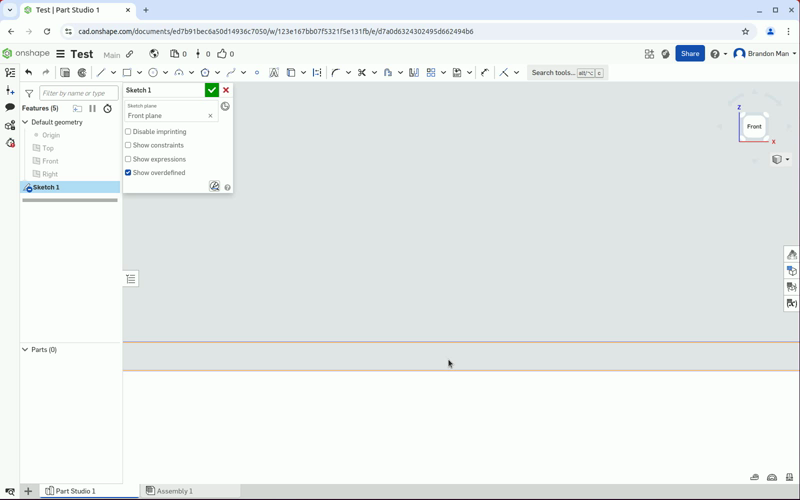
scroll(-6)
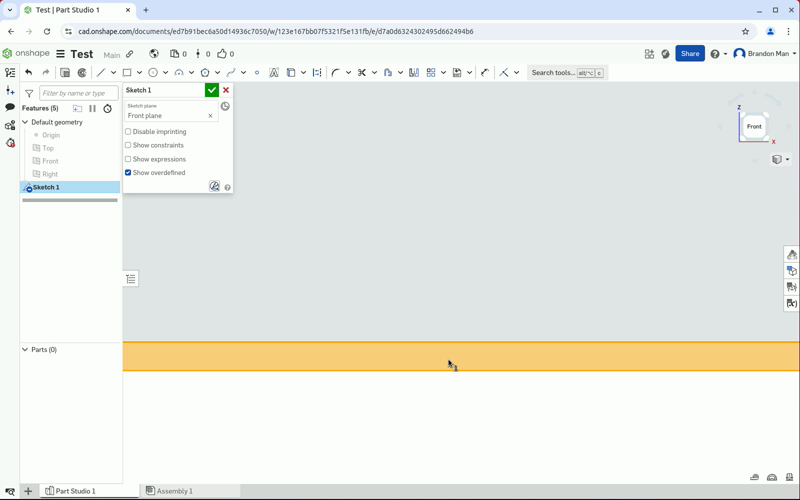
scroll(-6)
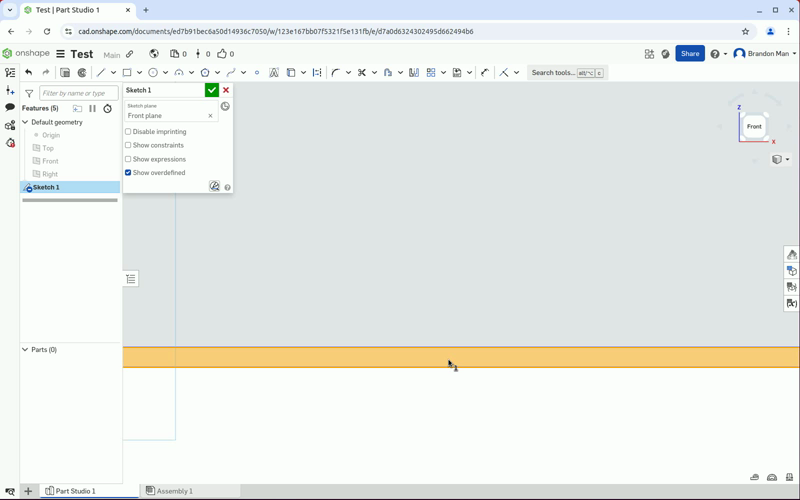
scroll(-6)
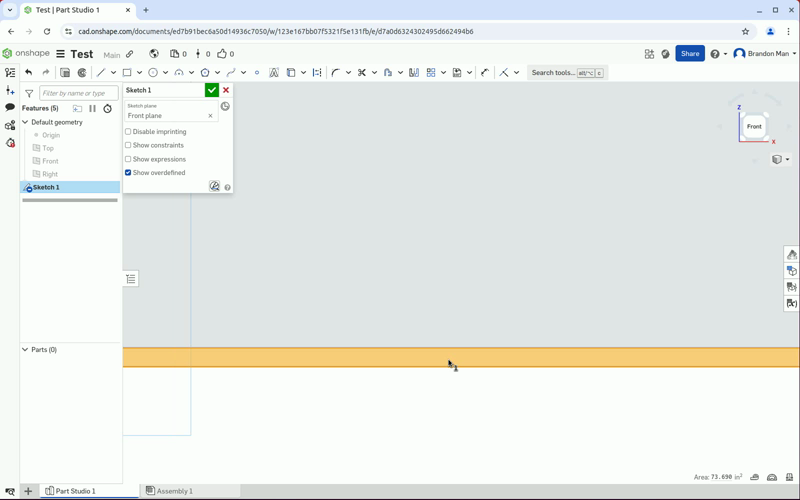
scroll(-6)
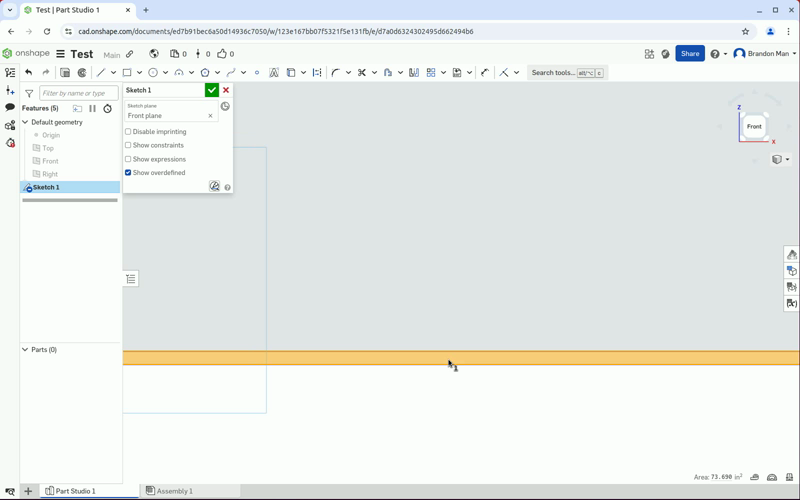
scroll(-6)
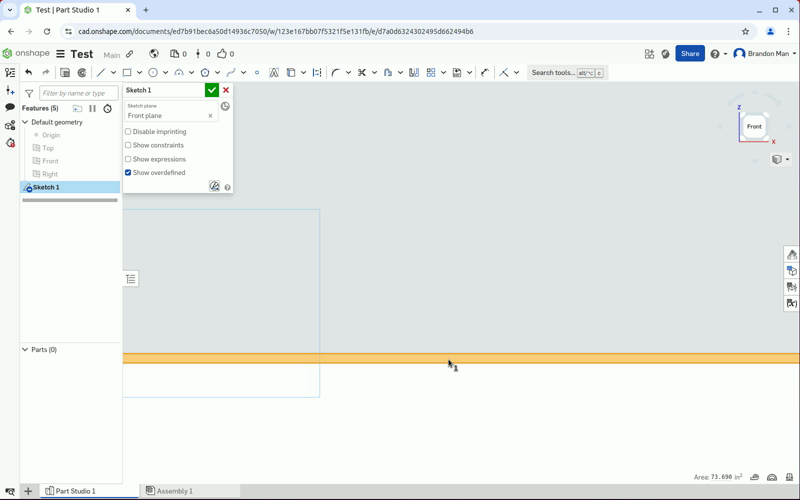
scroll(-6)
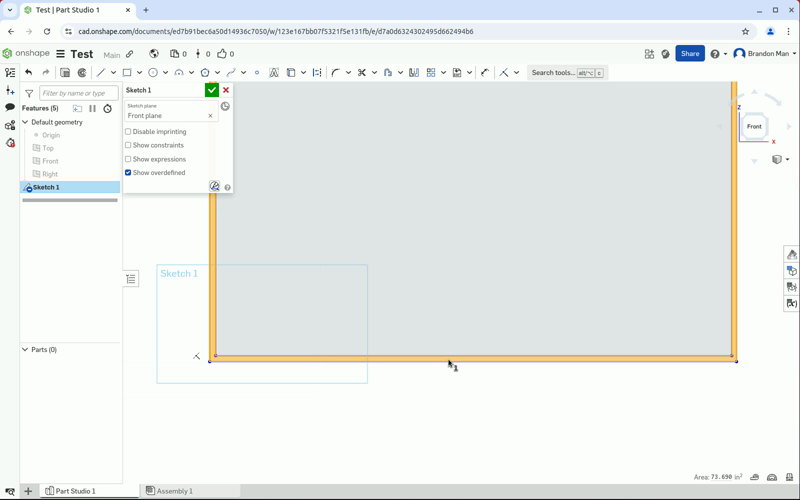
scroll(-6)
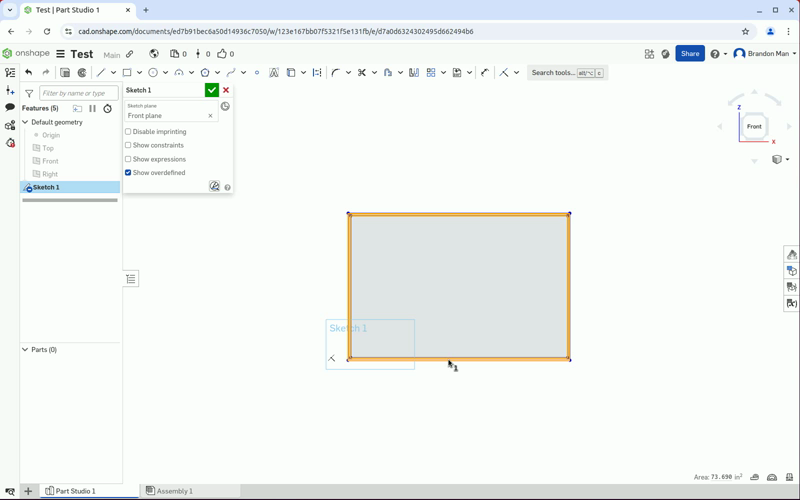
mouse_move(73, 352)
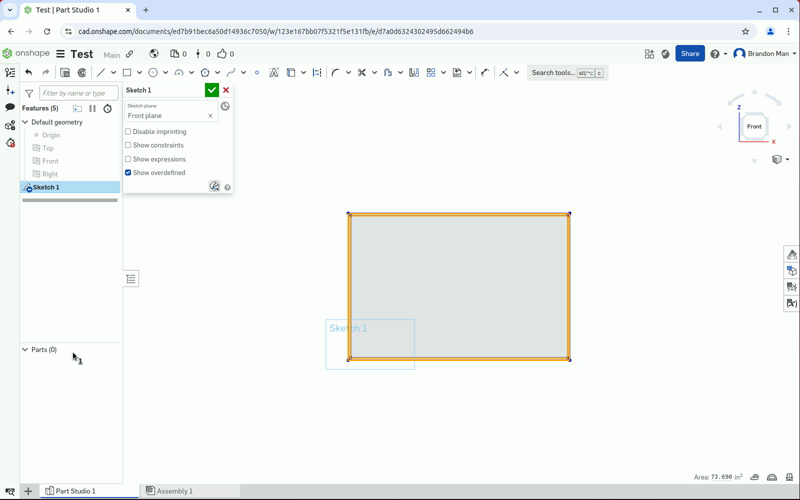
key(shift+y)
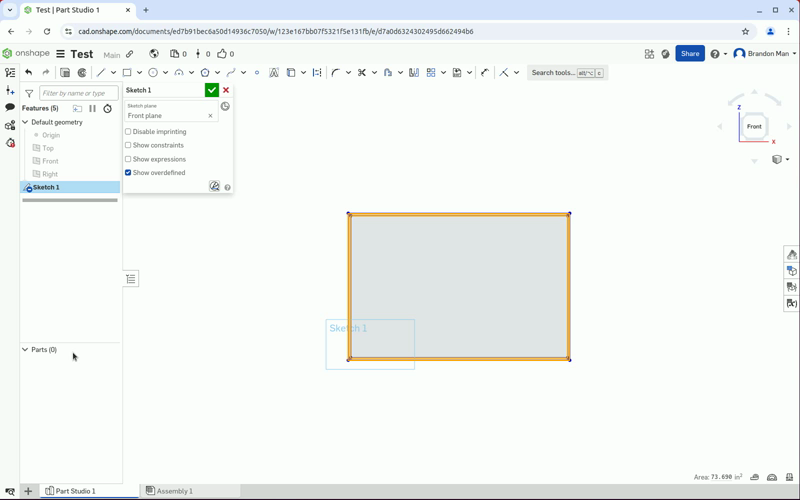
key(shift+e)
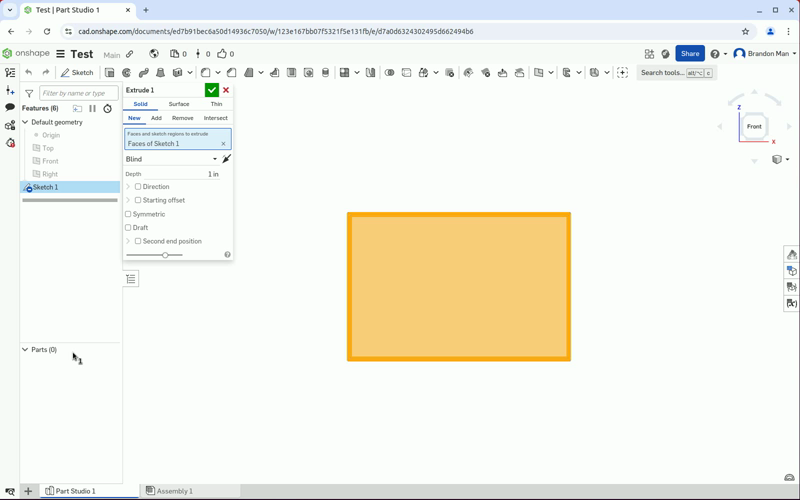
mouse_move(143, 106)
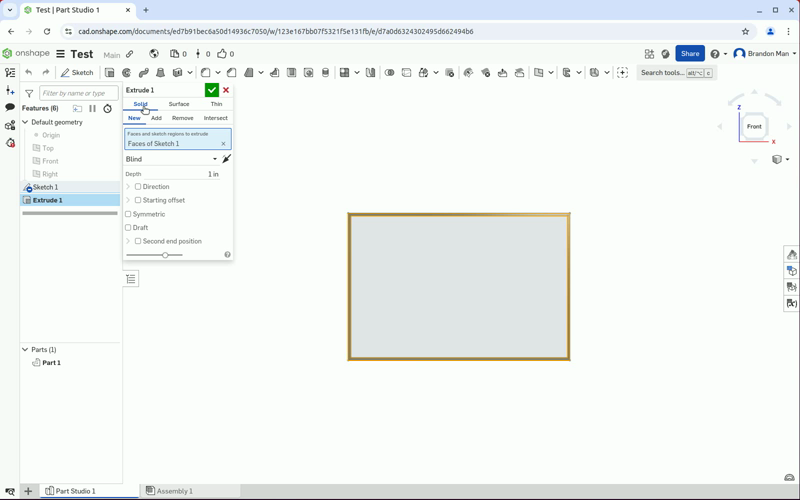
click(143, 106)
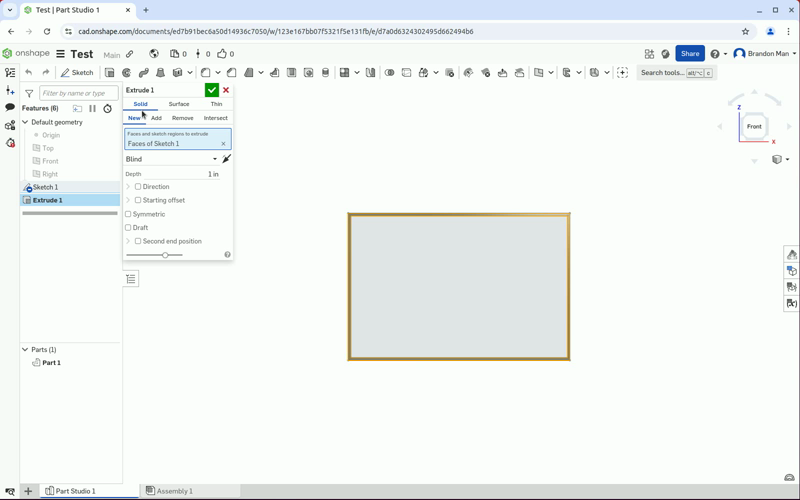
mouse_move(137, 120)
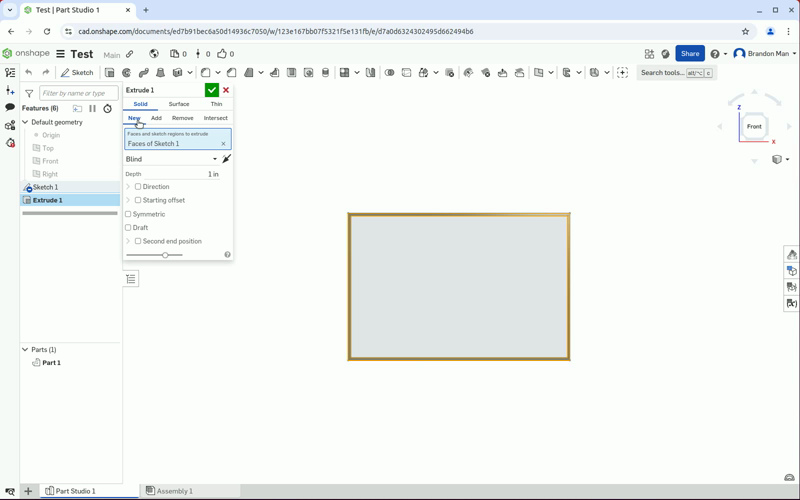
click(137, 120)
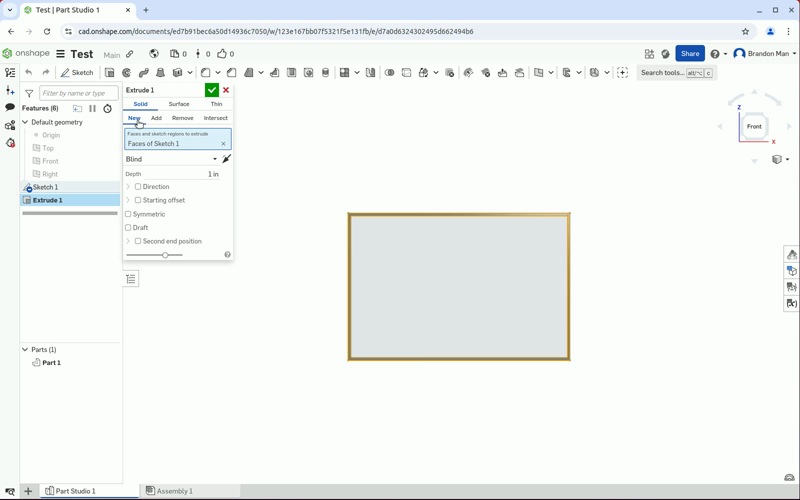
key(tab, 4)
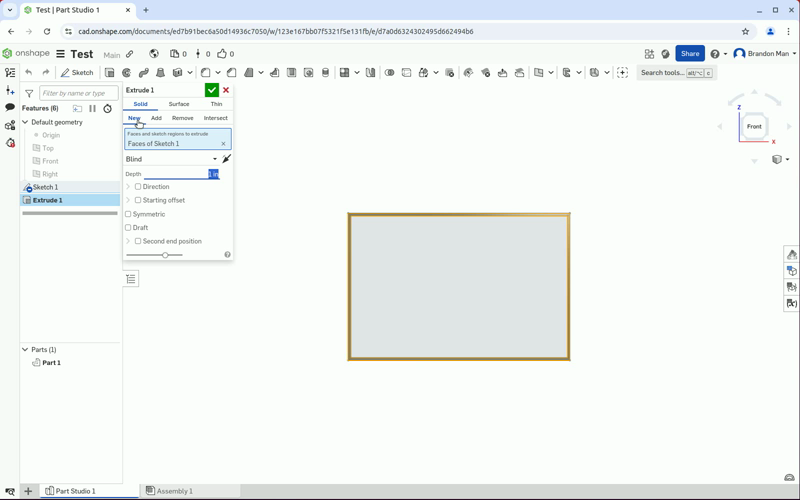
text(0.722)
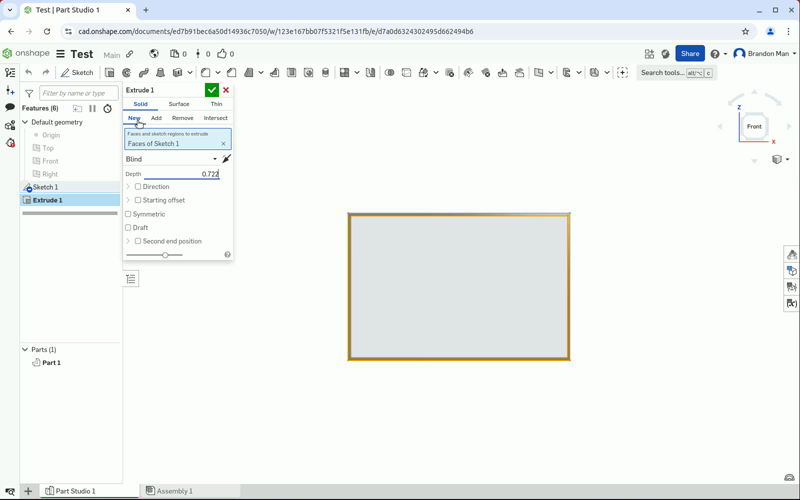
key(enter)
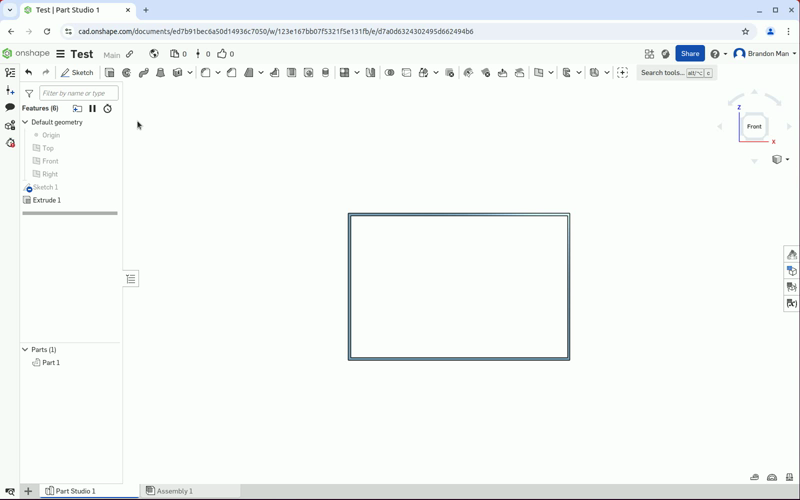
key(shift+h)
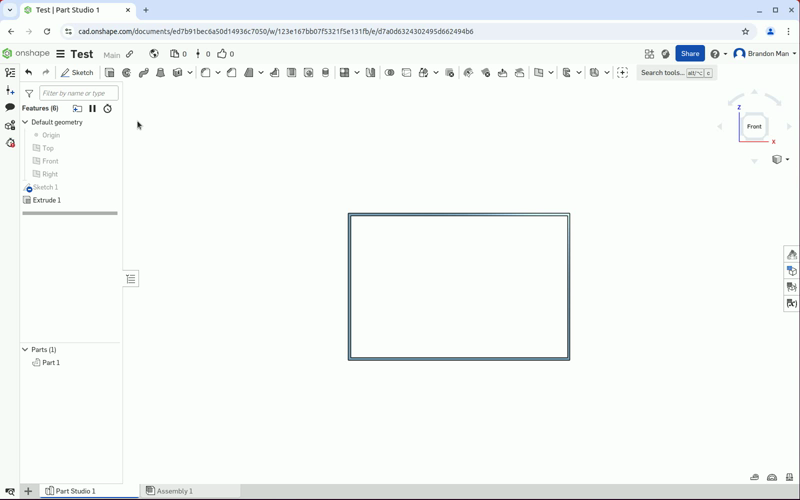
key(shift+h)
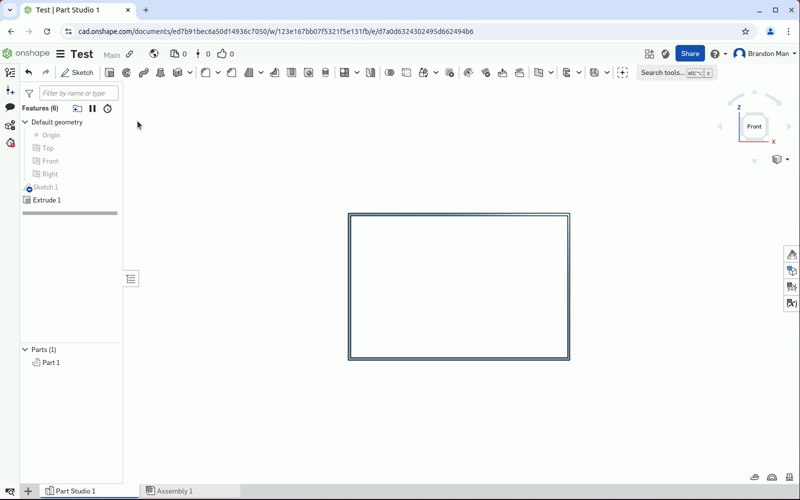
mouse_move(73, 189)
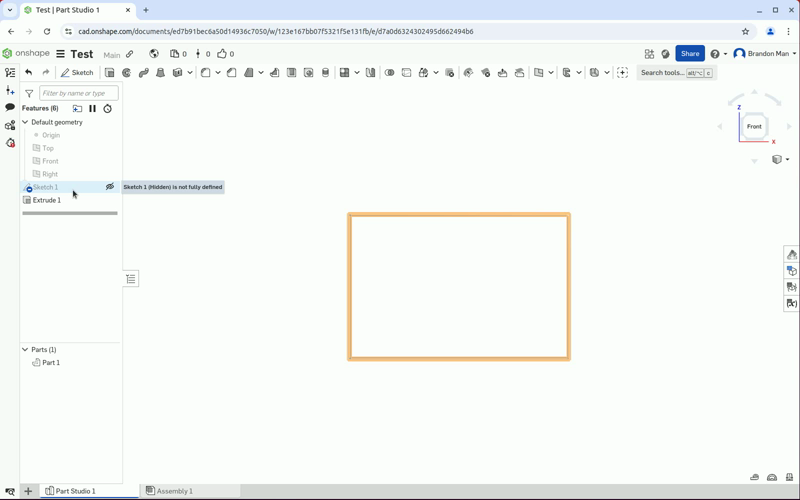
click(73, 189)
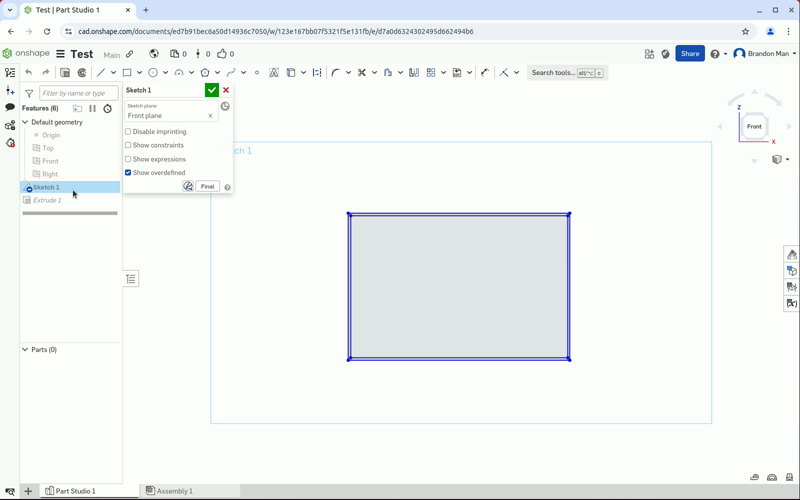
mouse_move(229, 92)
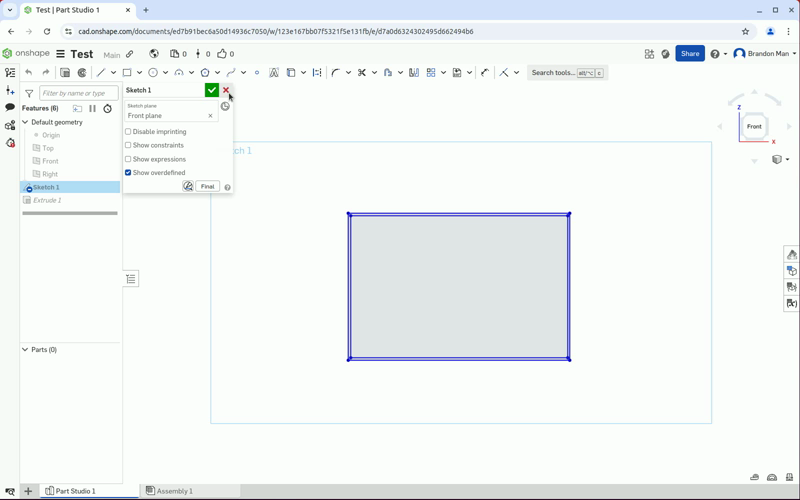
click(229, 92)
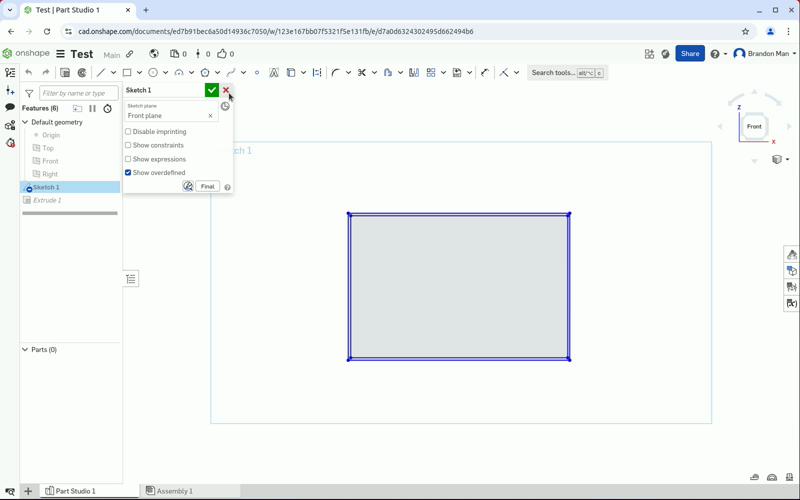
key(shift+s)
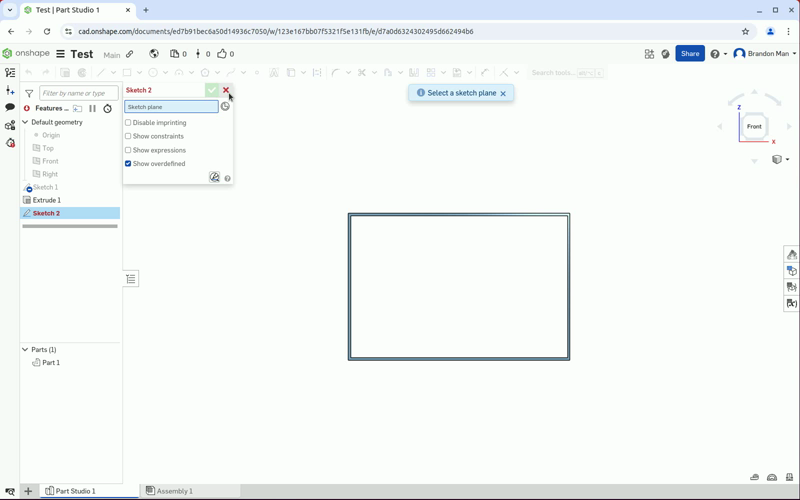
mouse_move(73, 163)
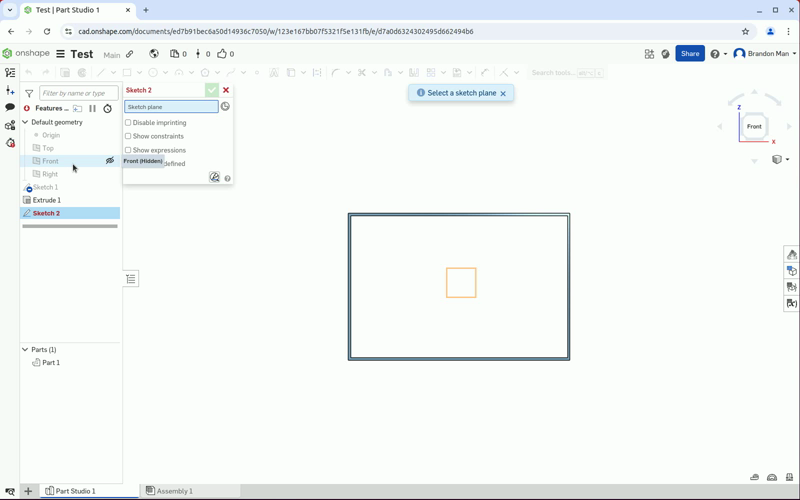
click(73, 163)
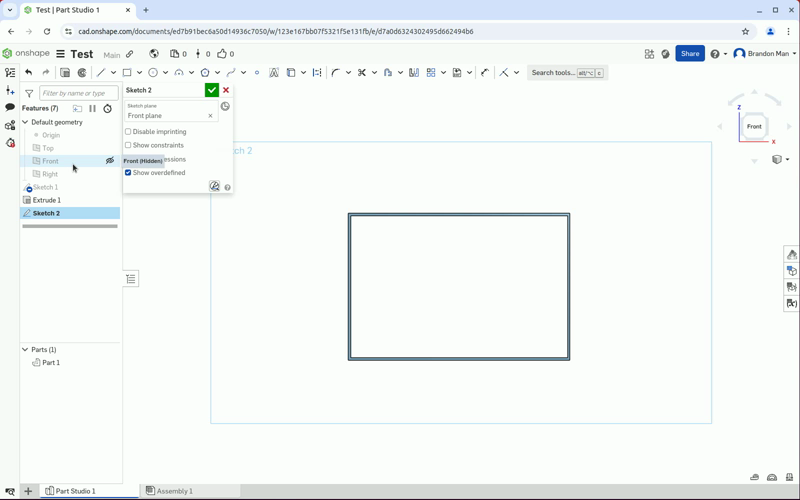
mouse_move(73, 352)
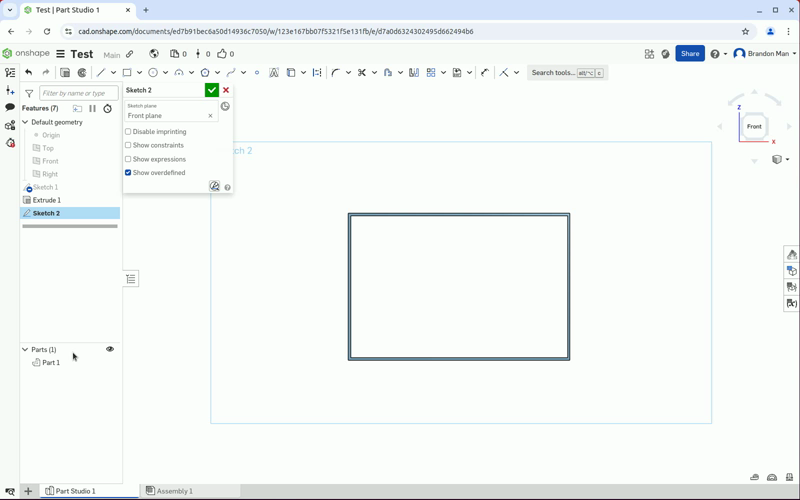
key(y)
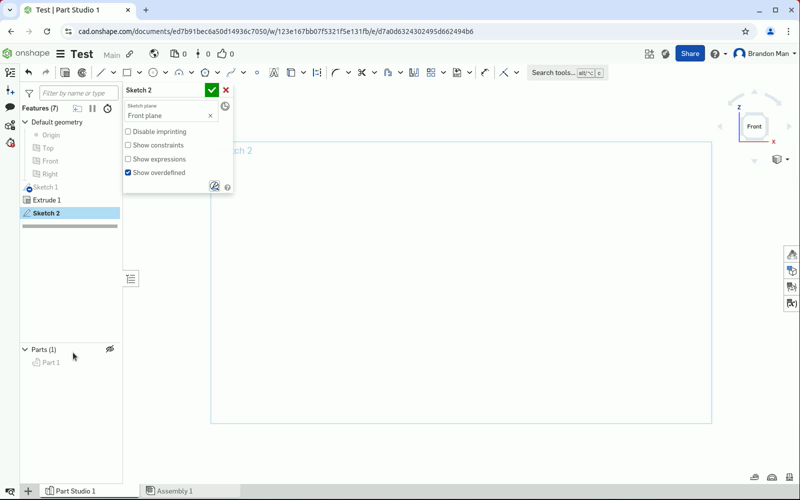
key(l)
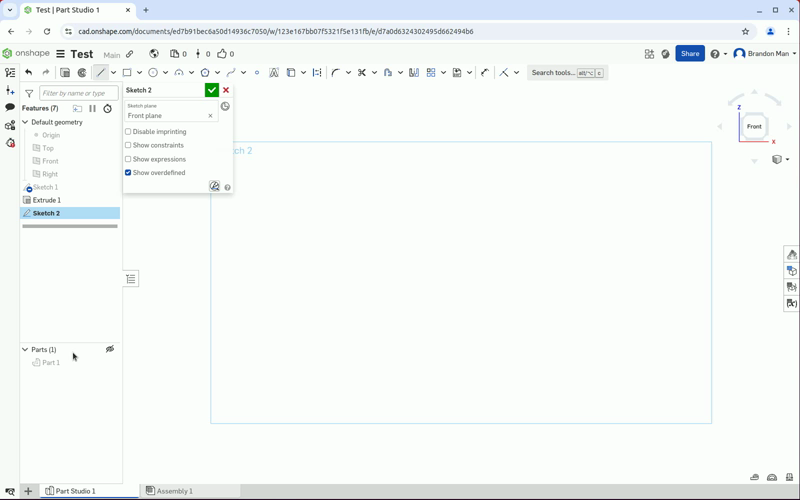
key_down(shift)
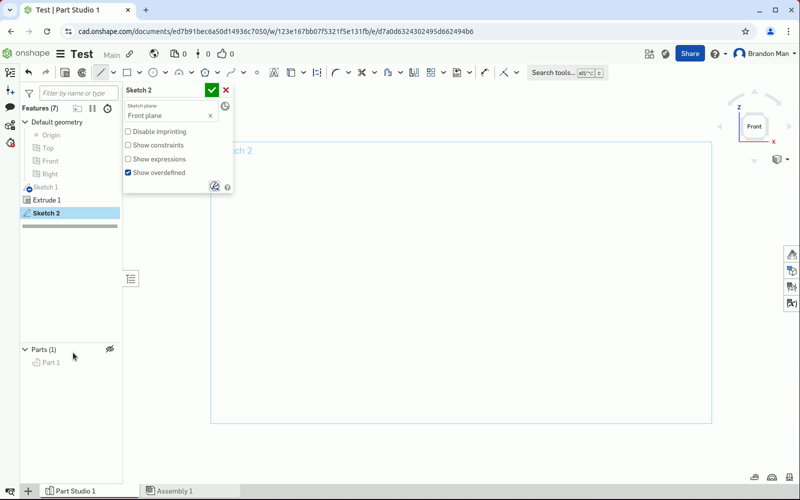
mouse_move(348, 360)
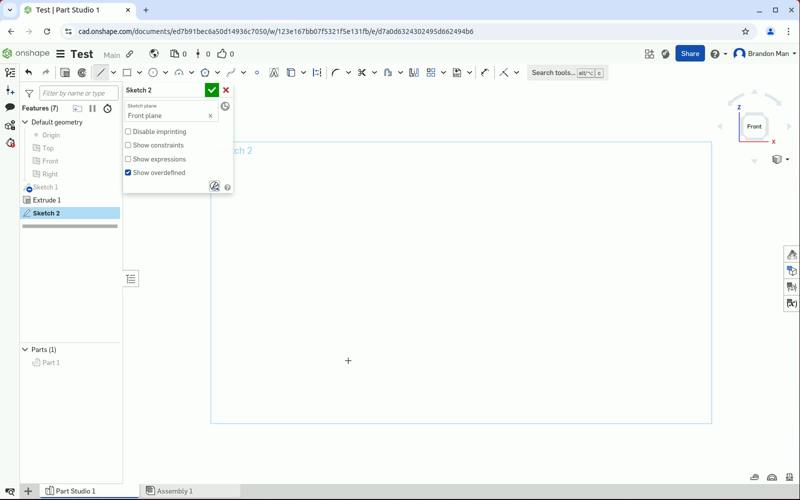
click(348, 360)
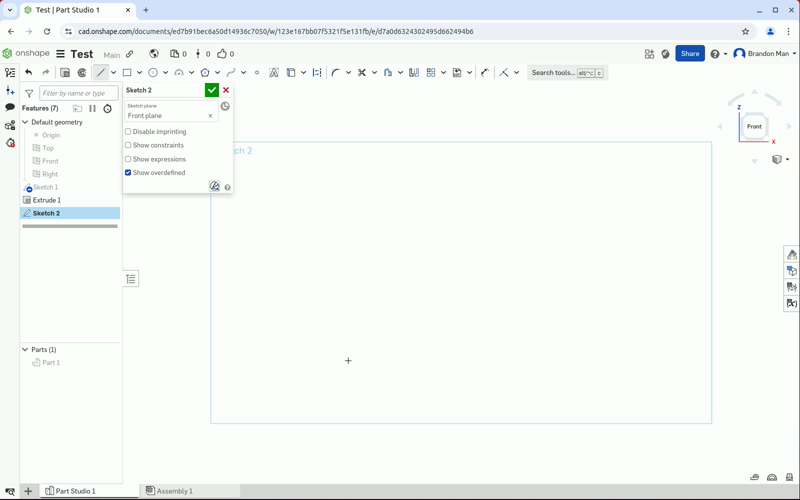
key_up(shift)
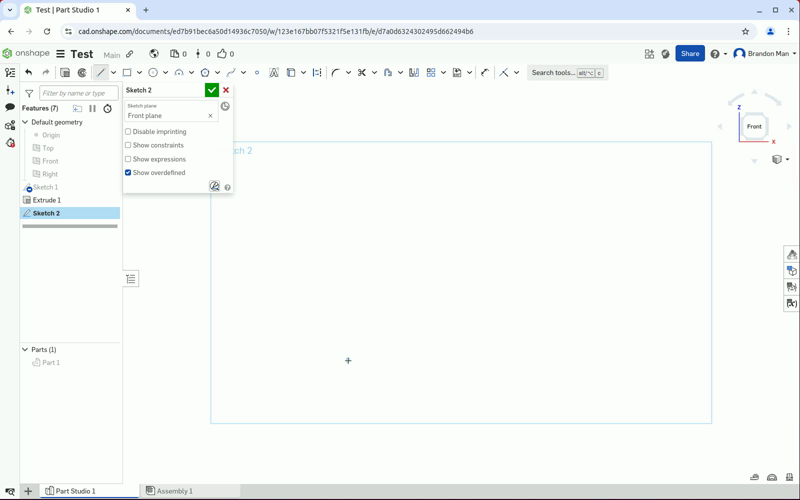
key_down(shift)
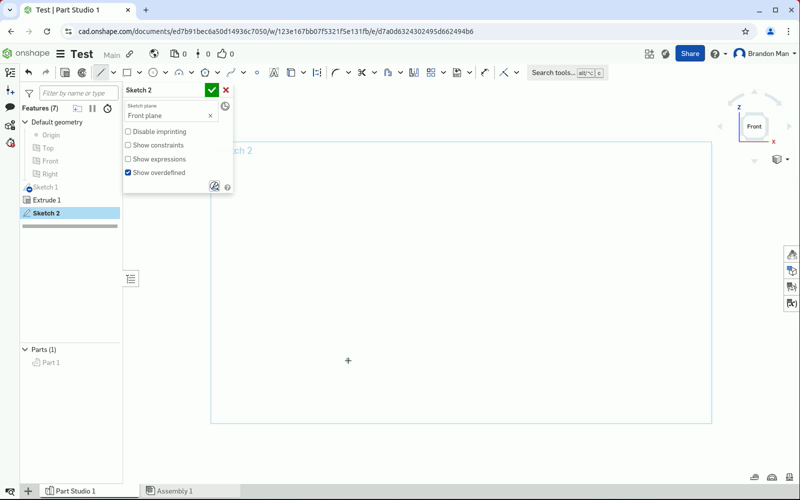
mouse_move(569, 360)
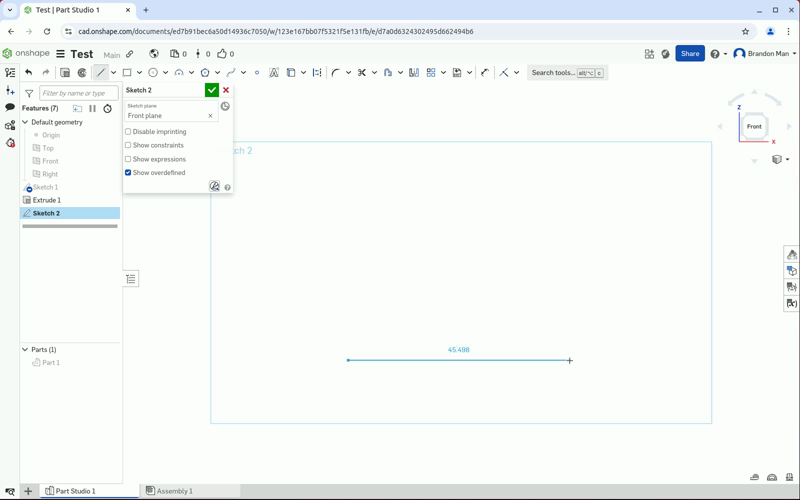
click(569, 360)
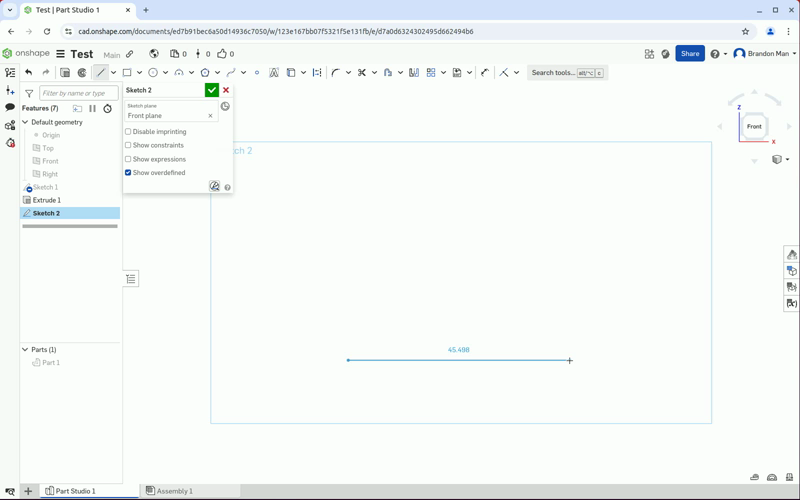
key_up(shift)
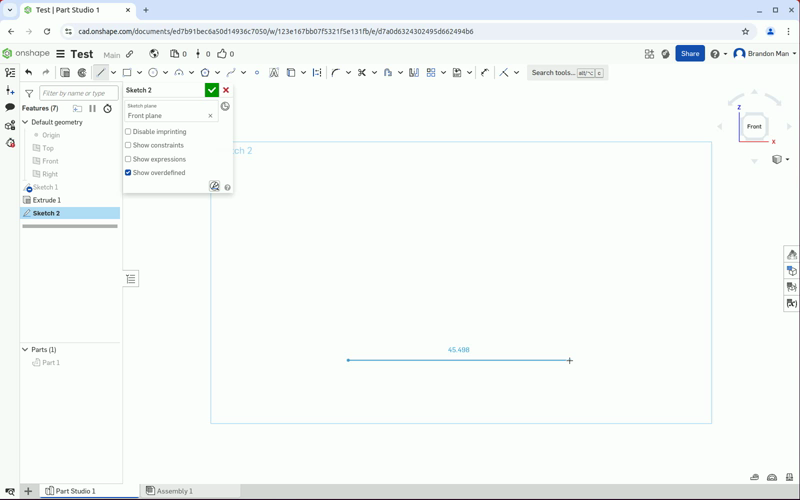
key_down(shift)
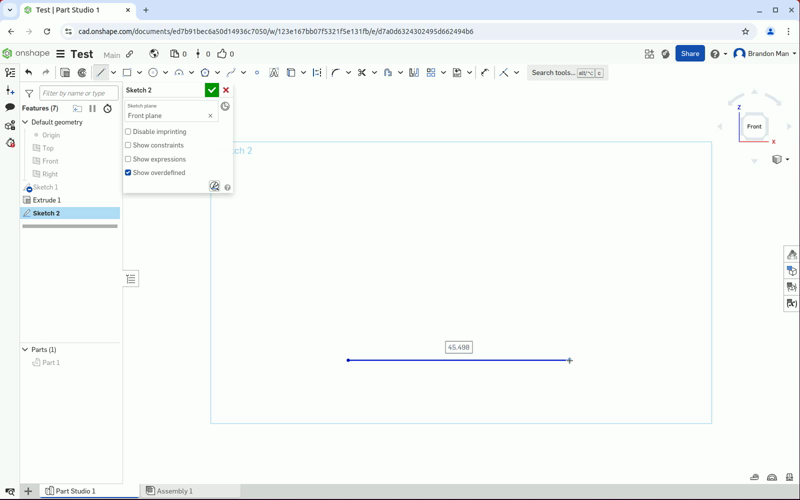
mouse_move(569, 213)
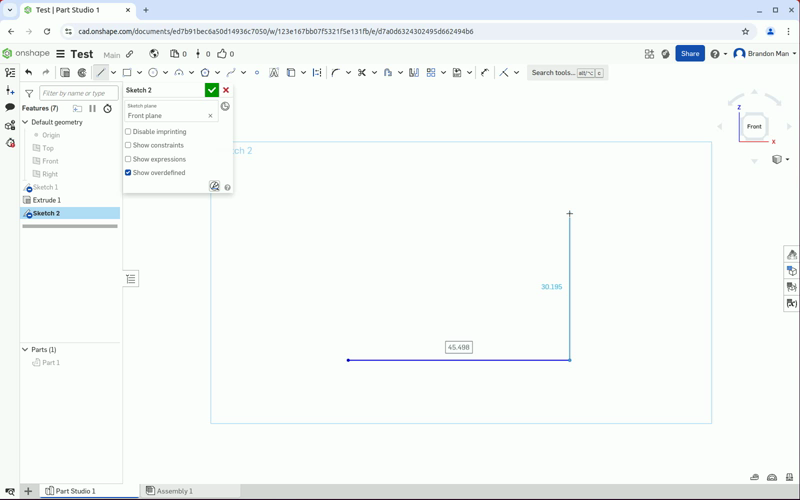
click(569, 213)
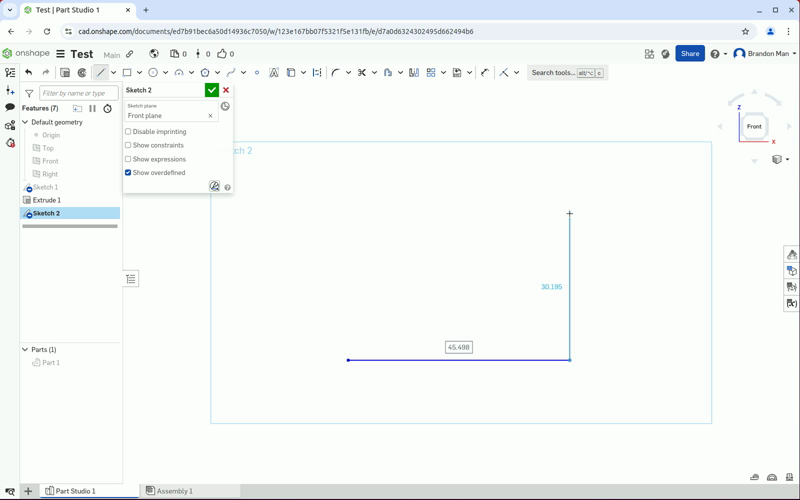
key_up(shift)
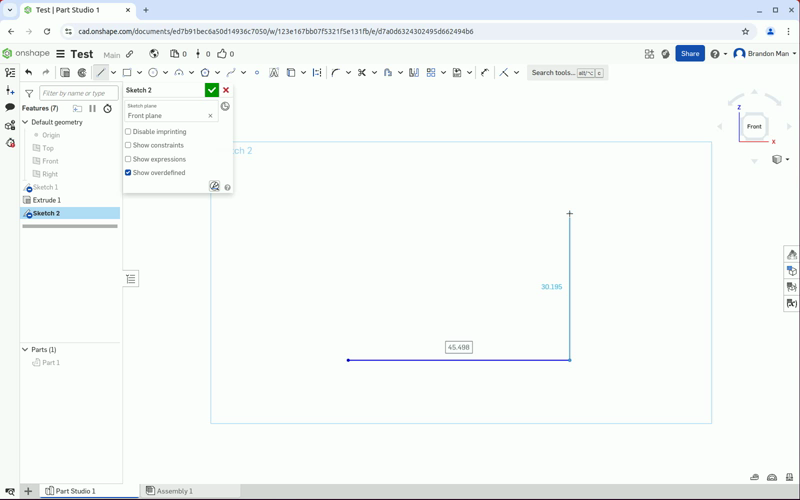
key_down(shift)
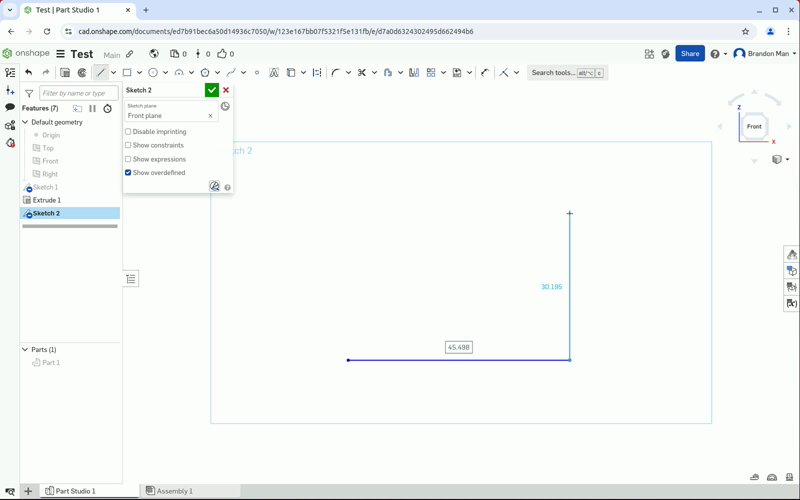
mouse_move(348, 213)
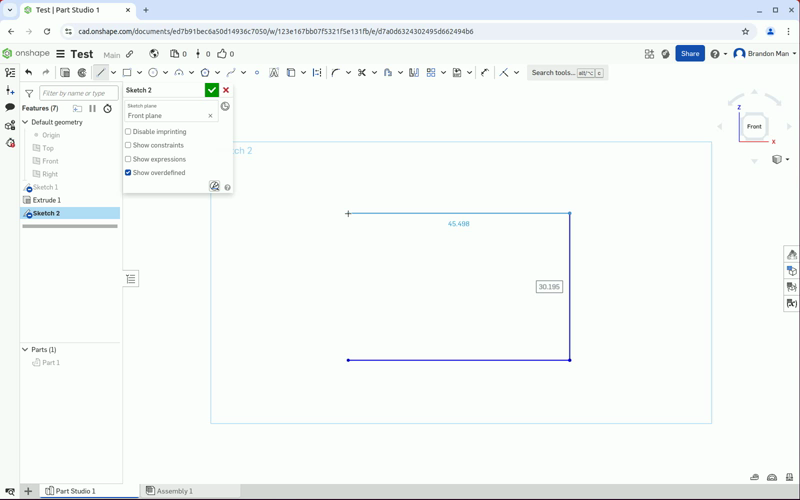
click(348, 213)
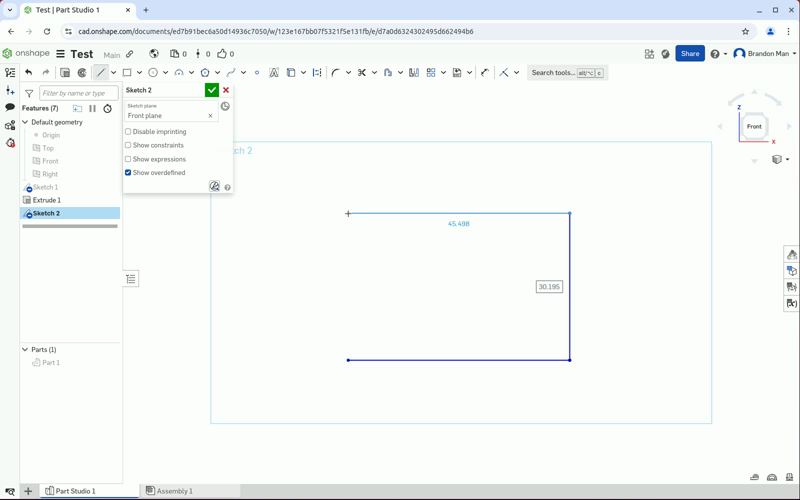
key_up(shift)
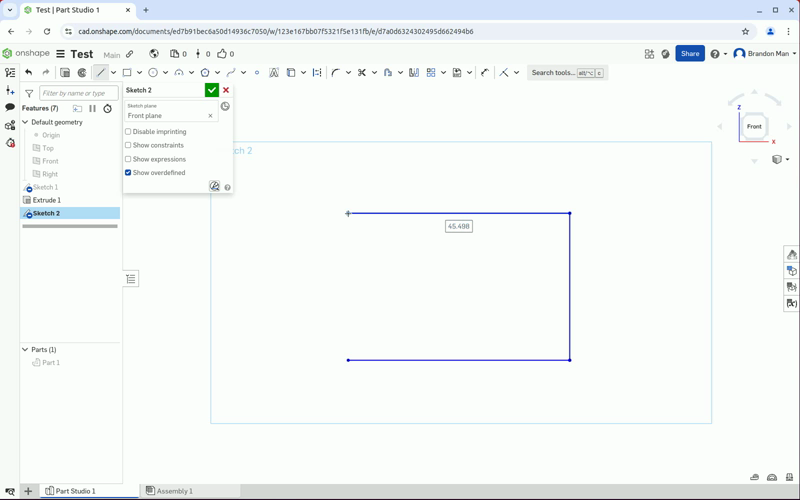
key_down(shift)
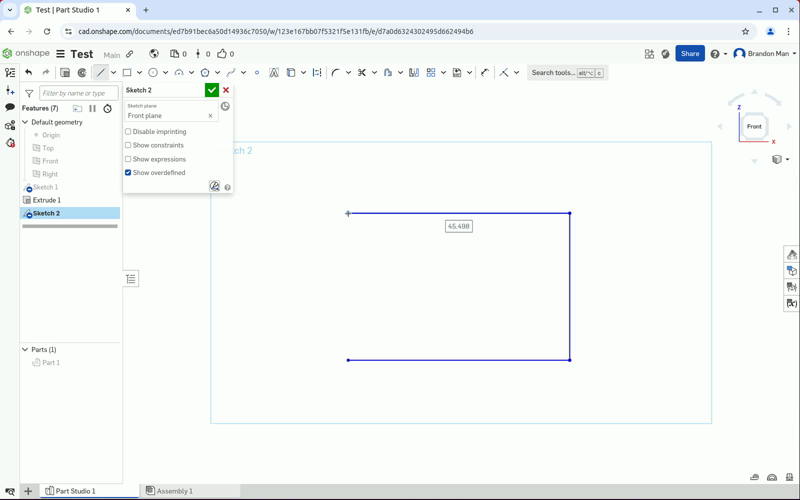
mouse_move(348, 360)
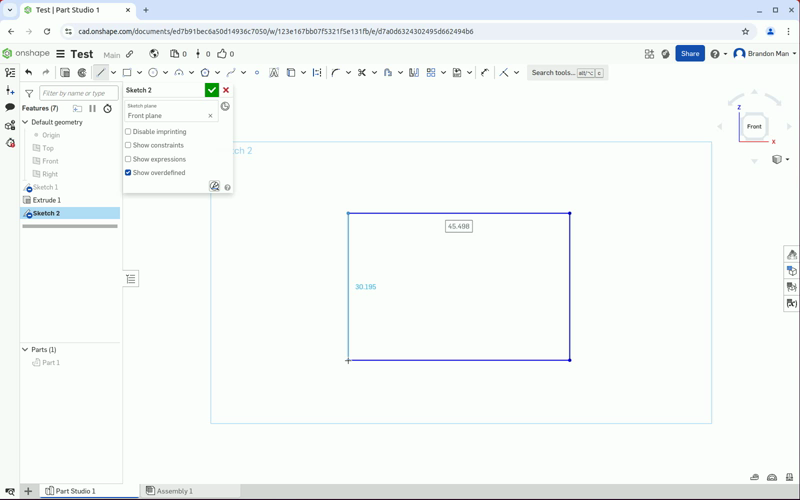
key_up(shift)
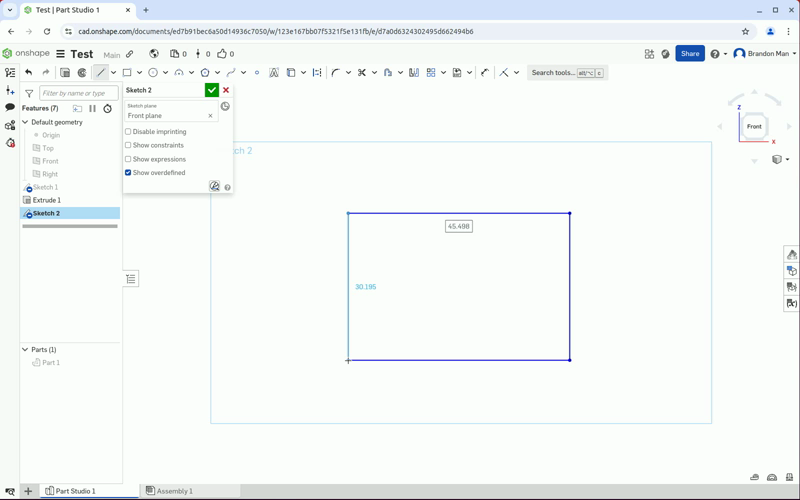
click(348, 360)
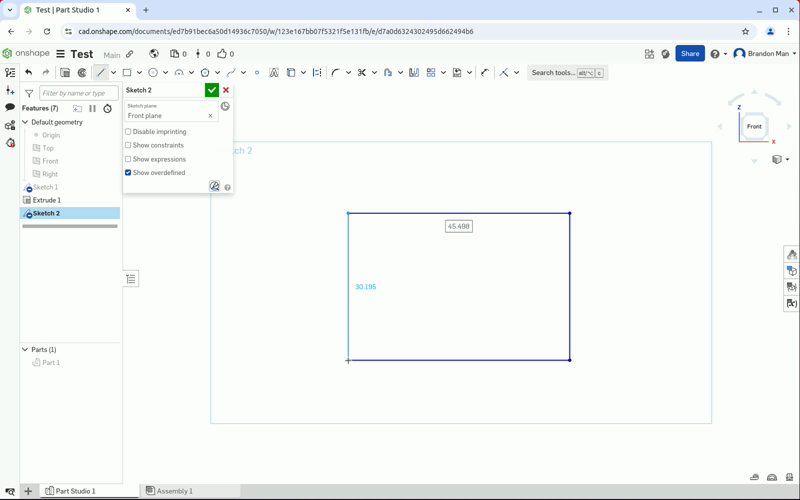
key(esc)
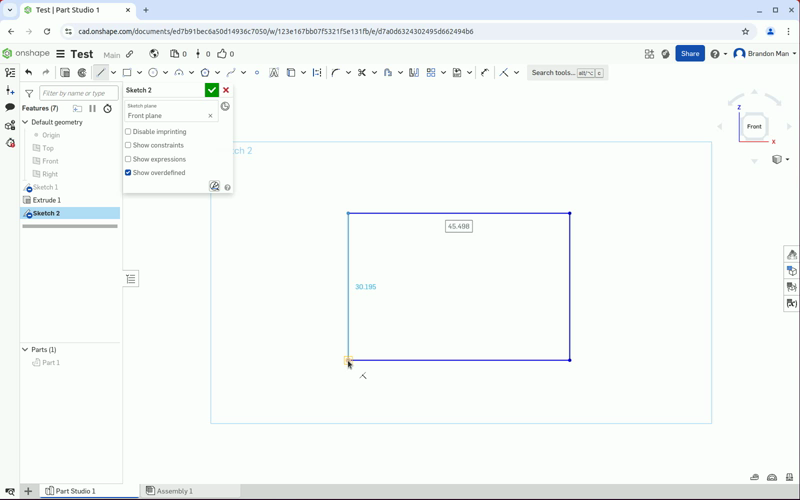
key(l)
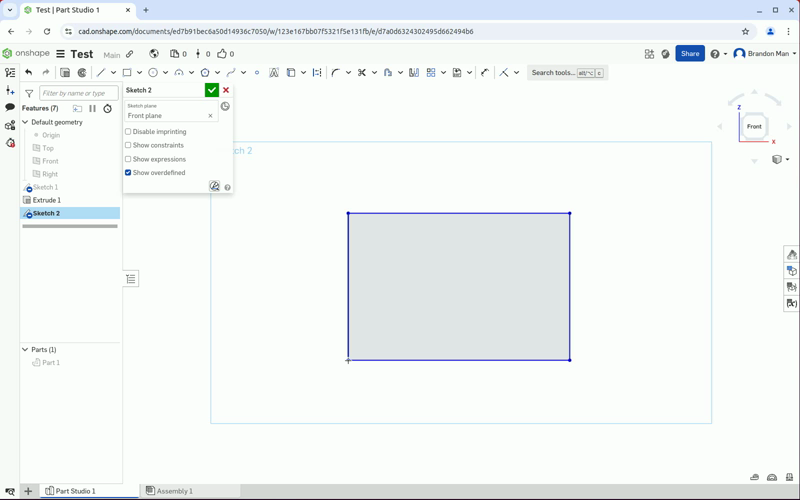
key_down(shift)
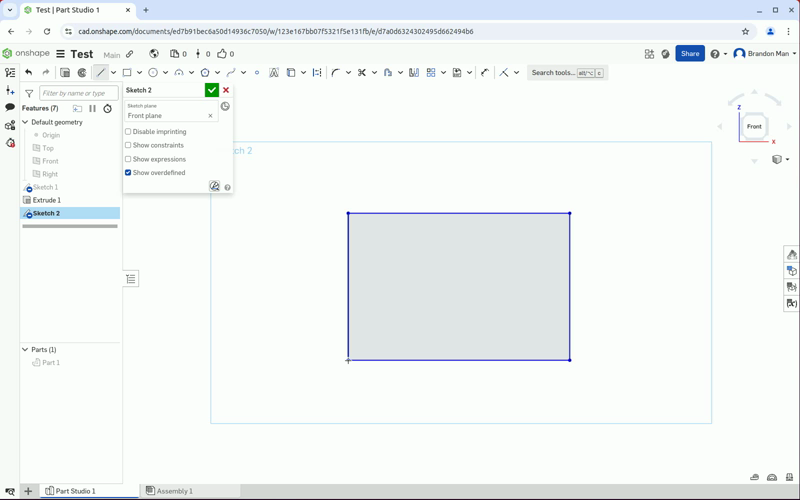
mouse_move(350, 353)
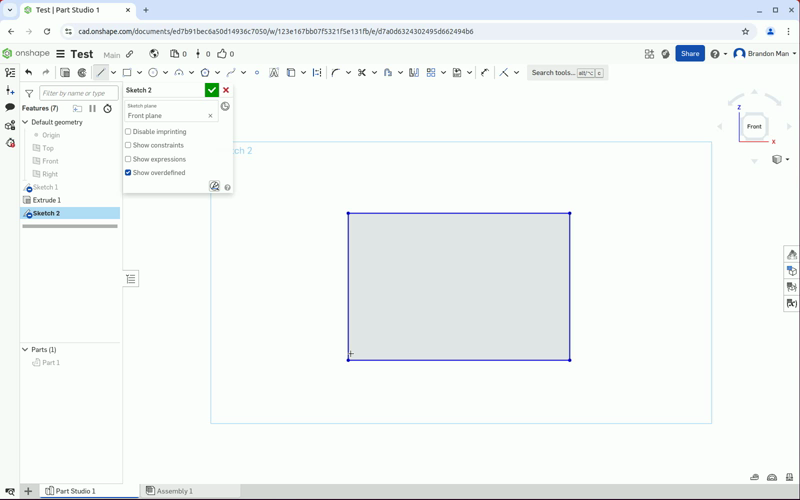
click(350, 353)
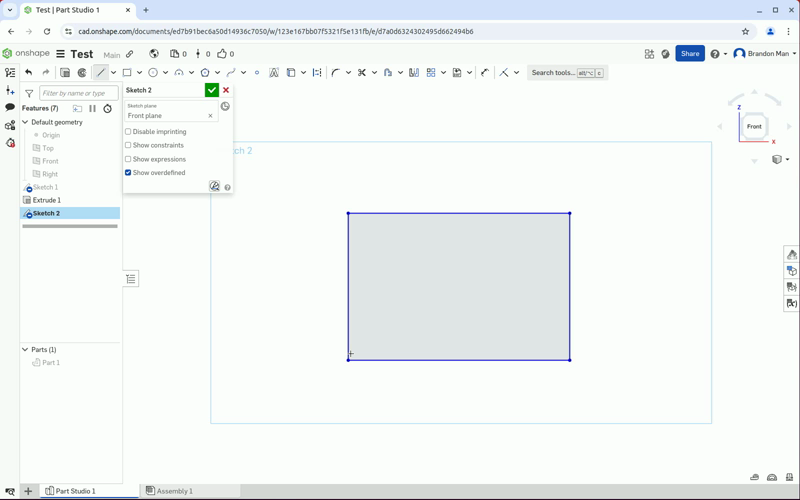
key_up(shift)
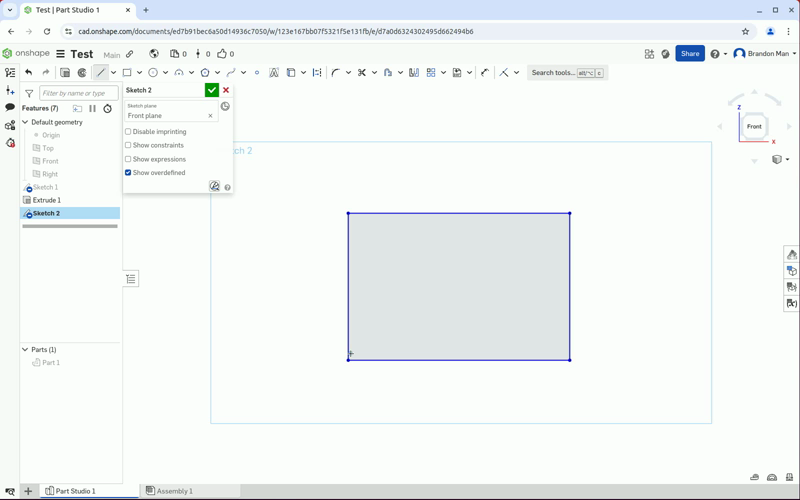
key_down(shift)
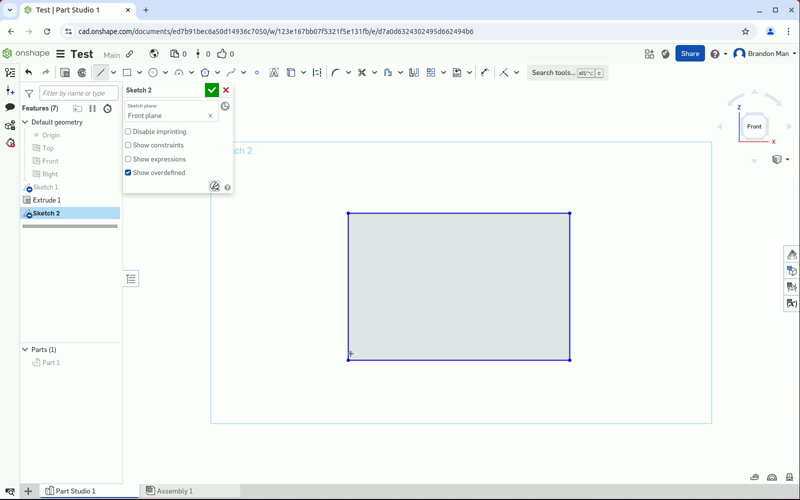
mouse_move(567, 353)
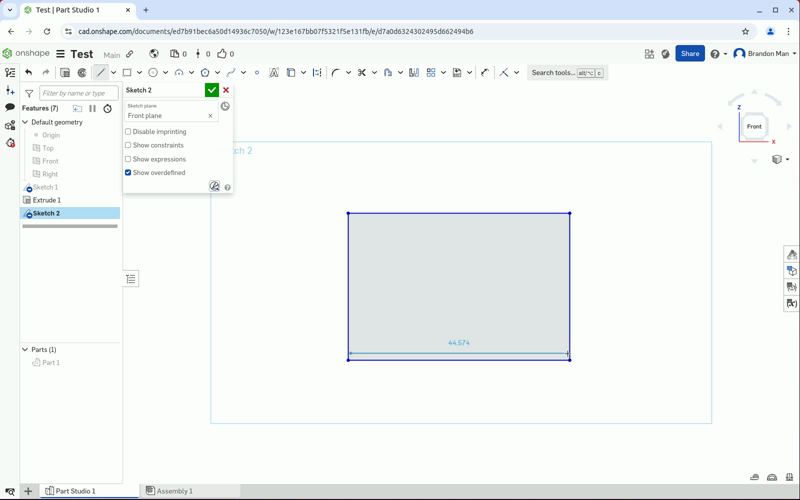
click(567, 353)
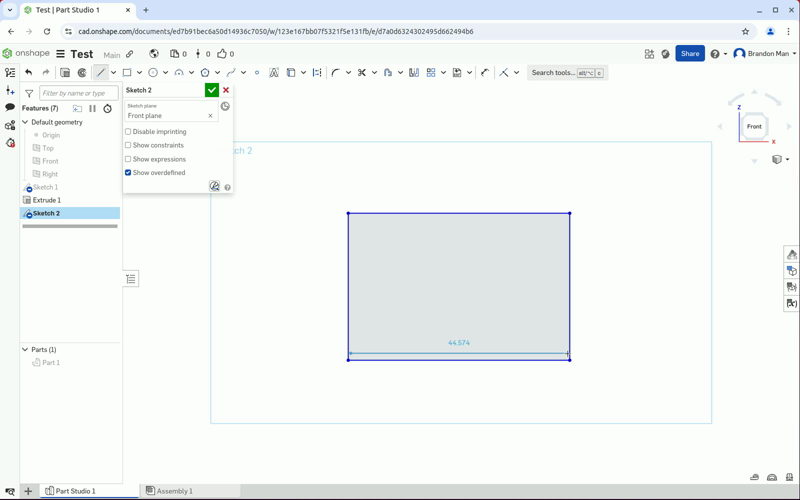
key_up(shift)
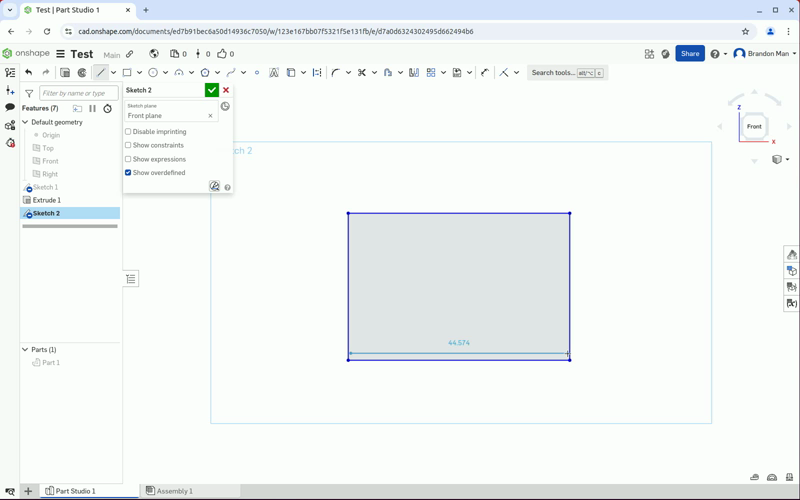
key_down(shift)
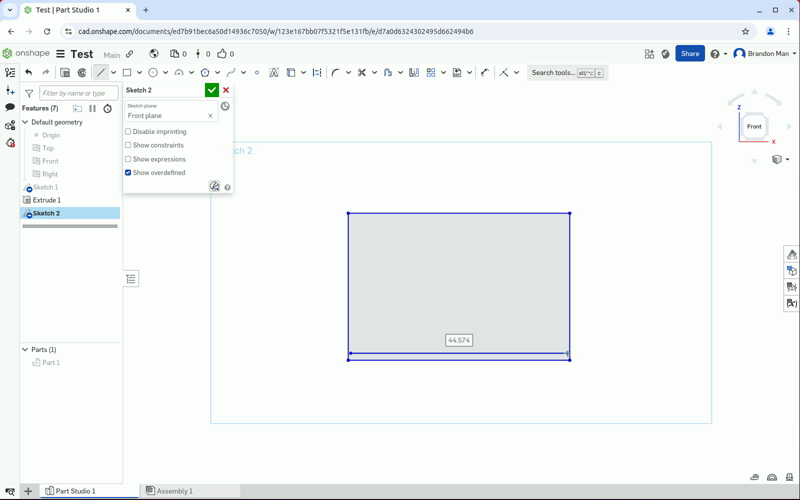
mouse_move(567, 220)
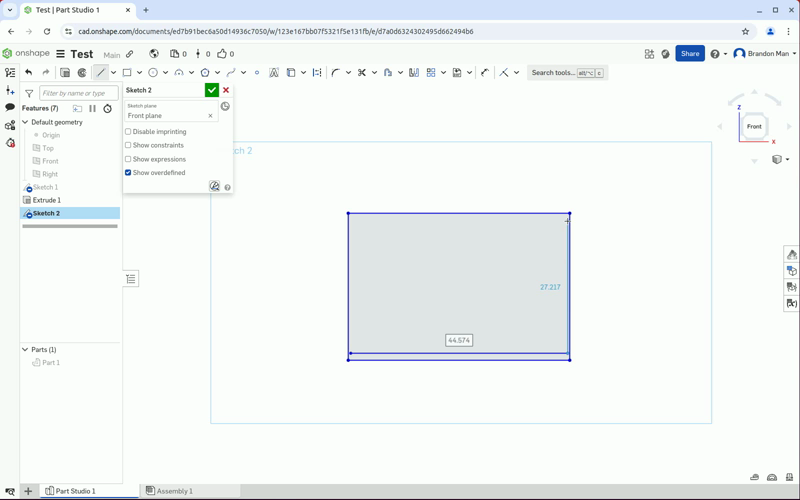
click(567, 220)
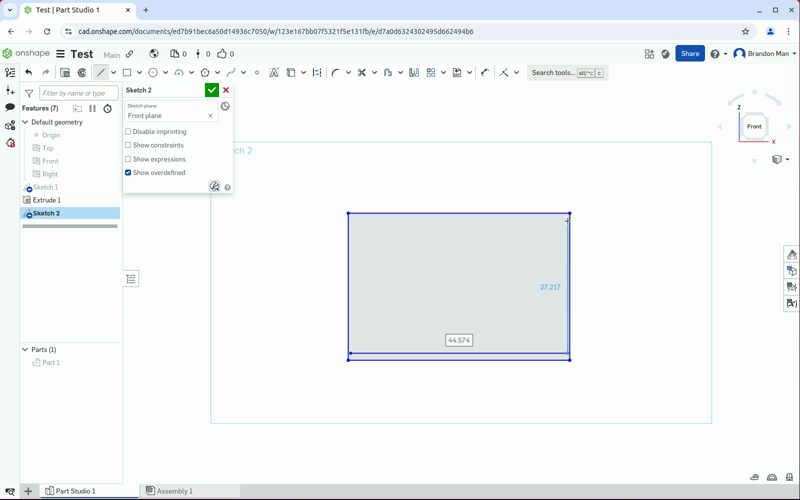
key_up(shift)
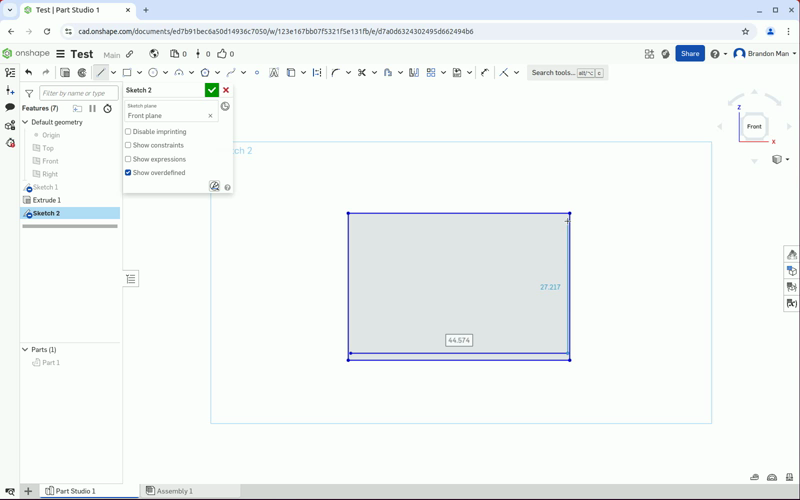
key_down(shift)
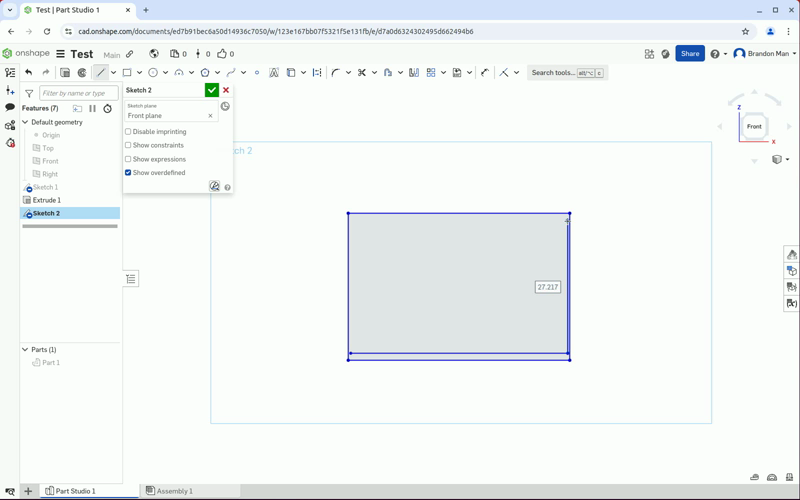
mouse_move(350, 220)
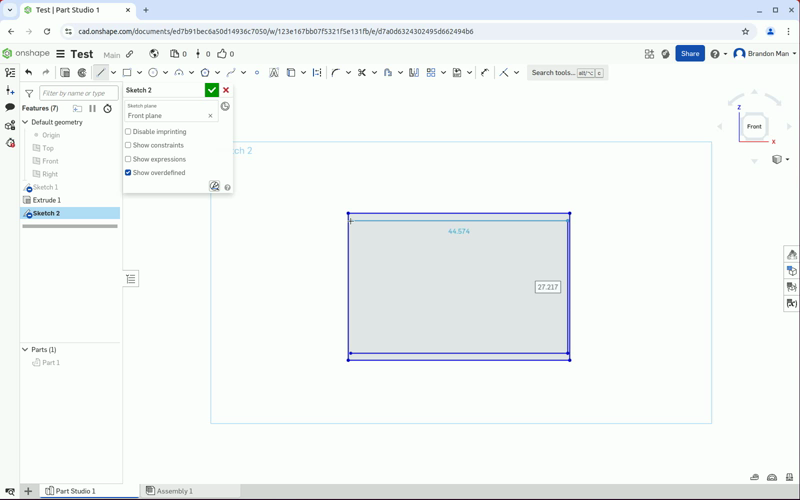
click(350, 220)
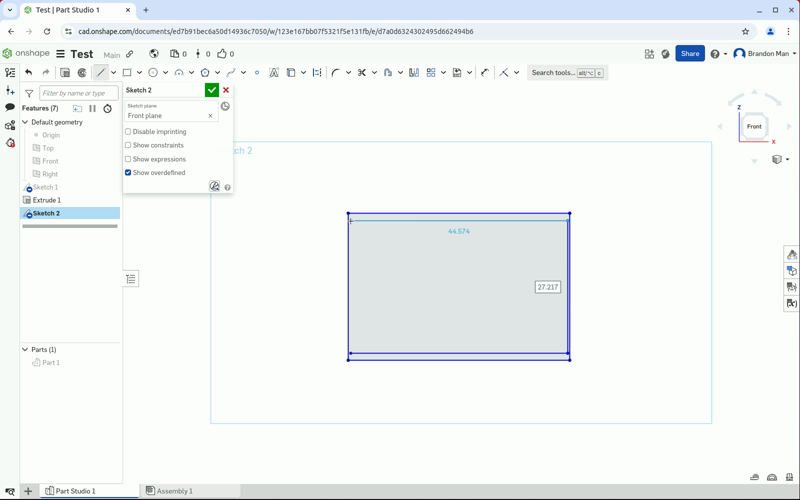
key_up(shift)
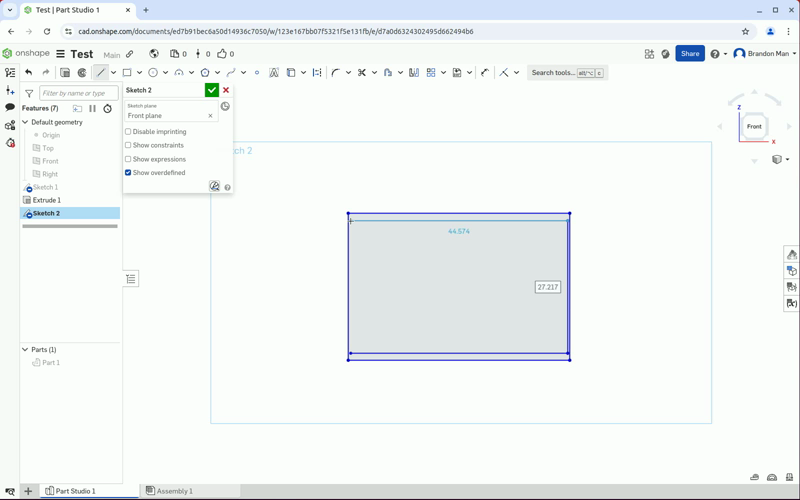
key_down(shift)
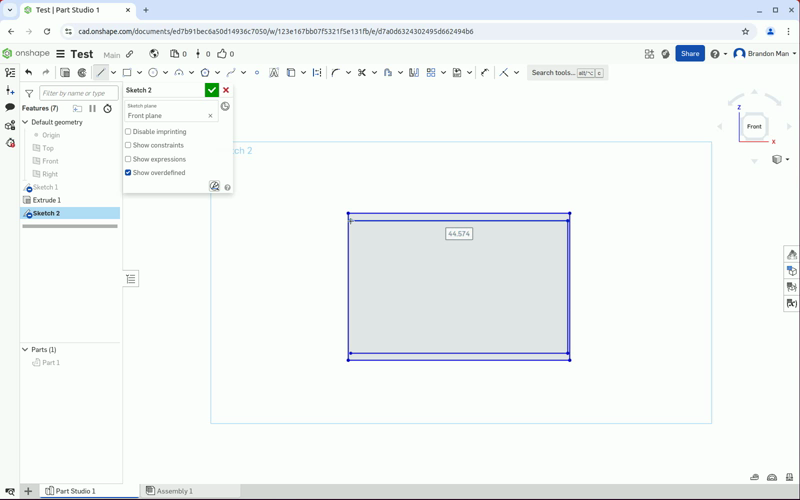
mouse_move(350, 353)
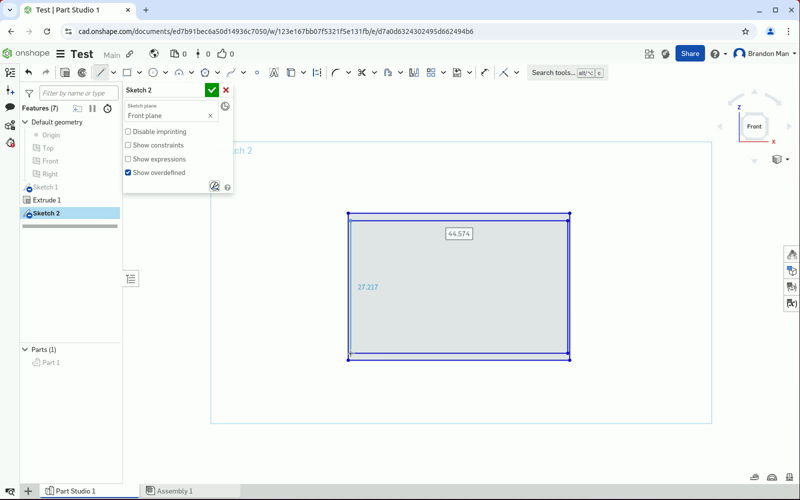
key_up(shift)
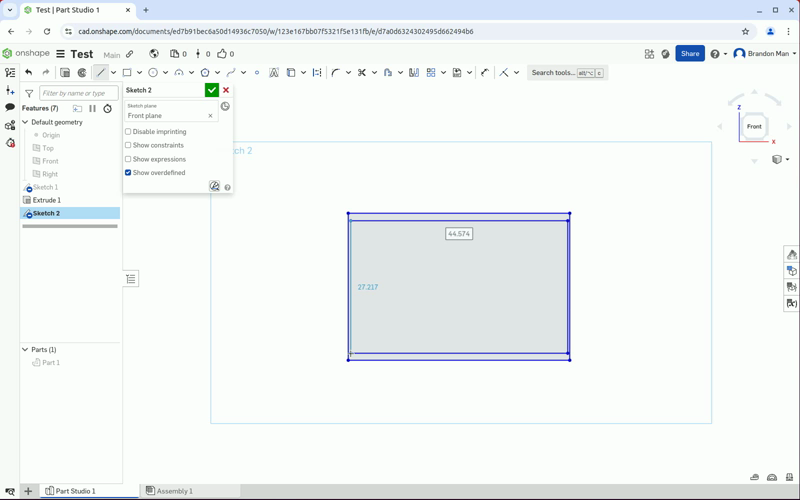
click(350, 353)
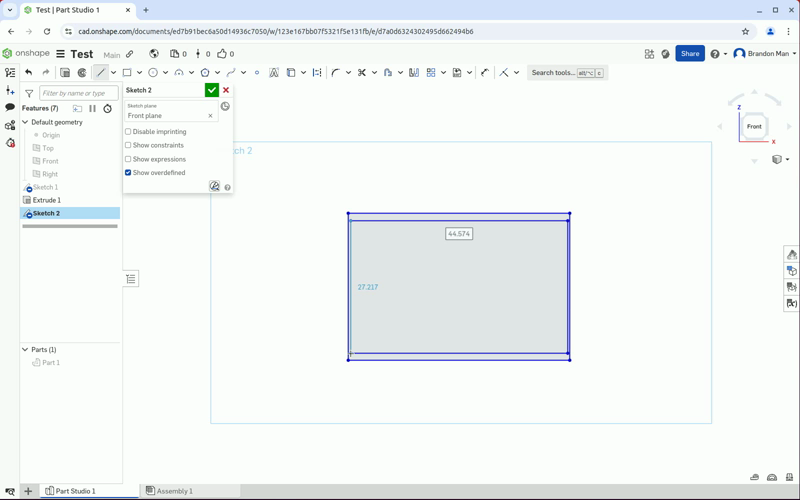
key(esc)
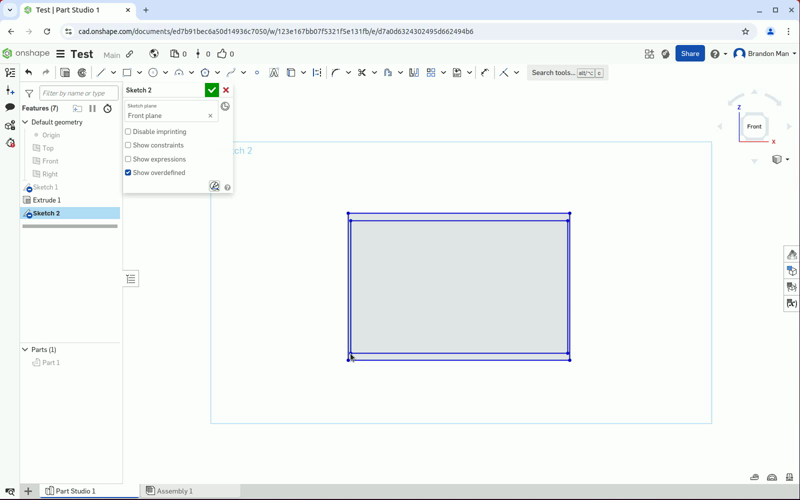
mouse_move(428, 217)
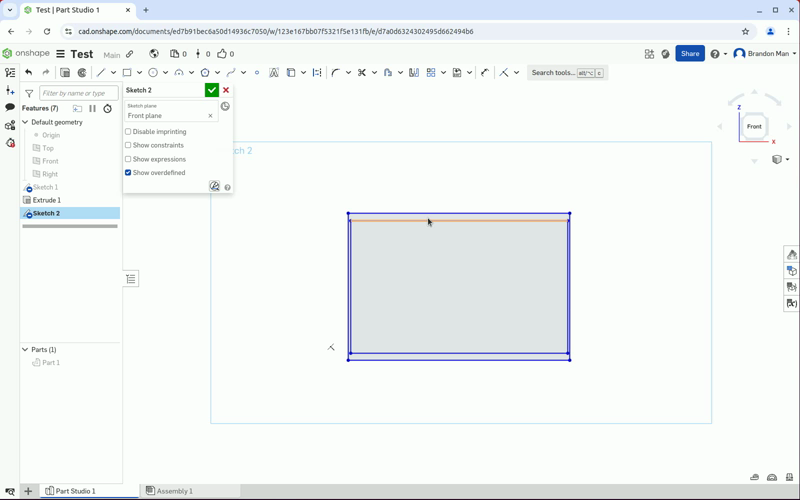
click(428, 217)
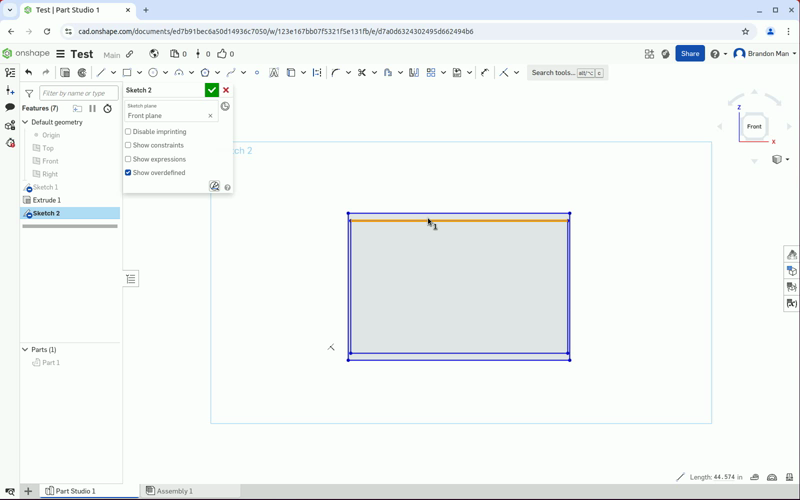
mouse_move(73, 352)
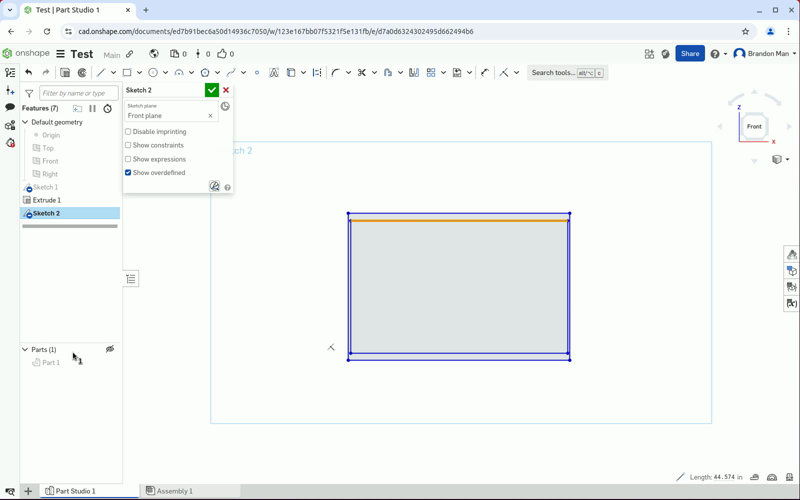
key(shift+y)
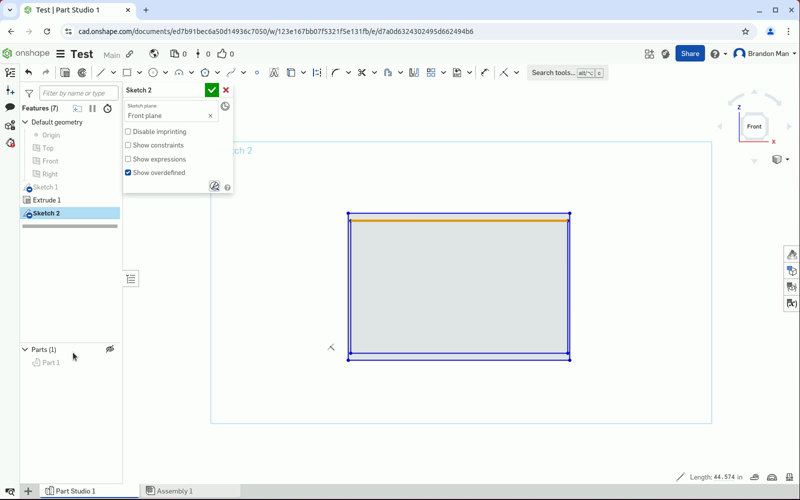
key(shift+e)
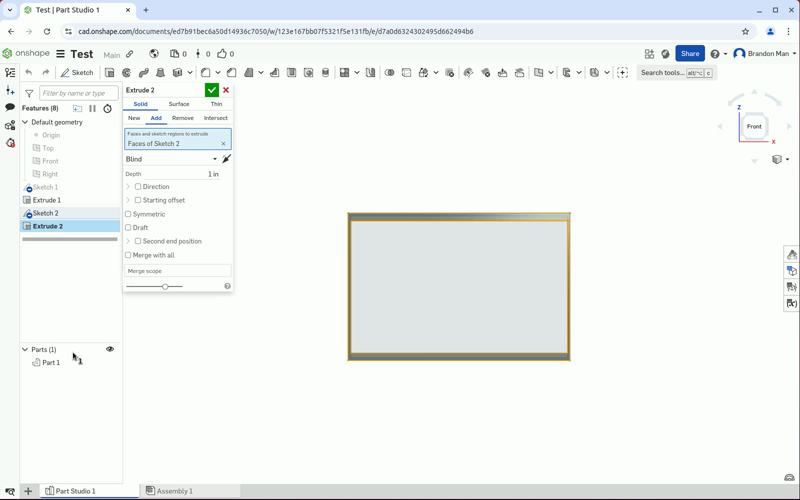
mouse_move(143, 106)
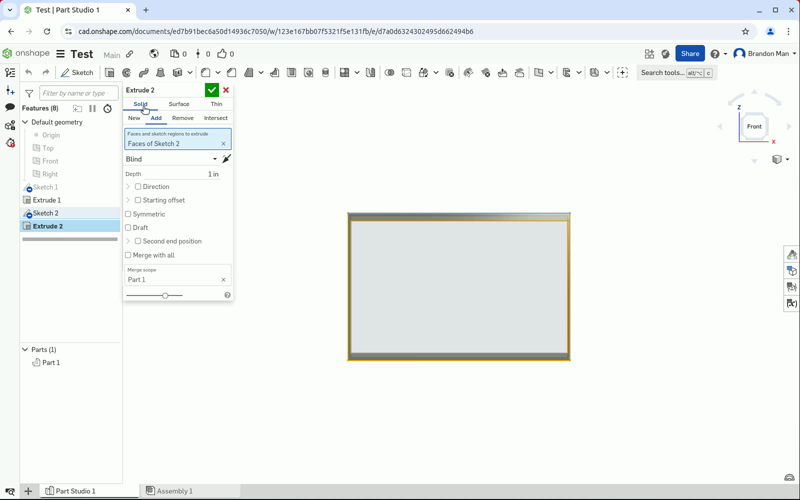
click(143, 106)
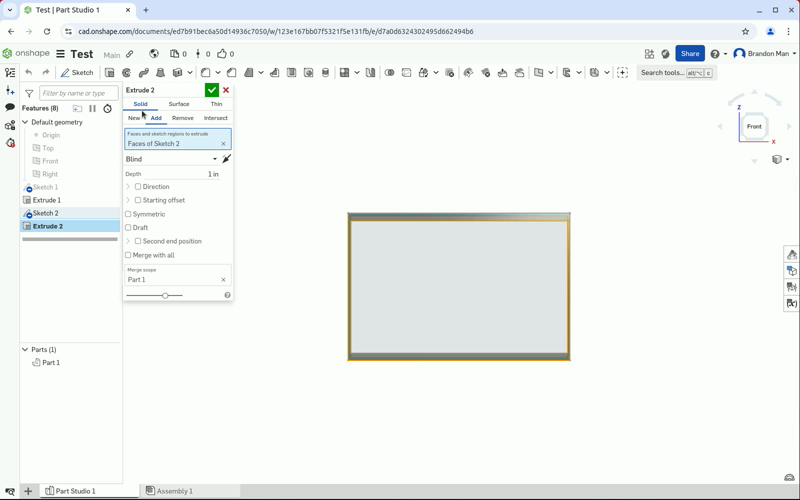
mouse_move(137, 120)
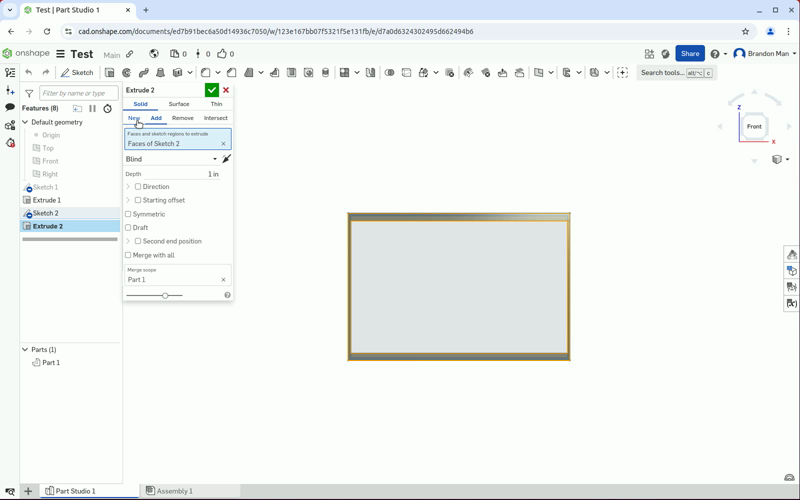
click(137, 120)
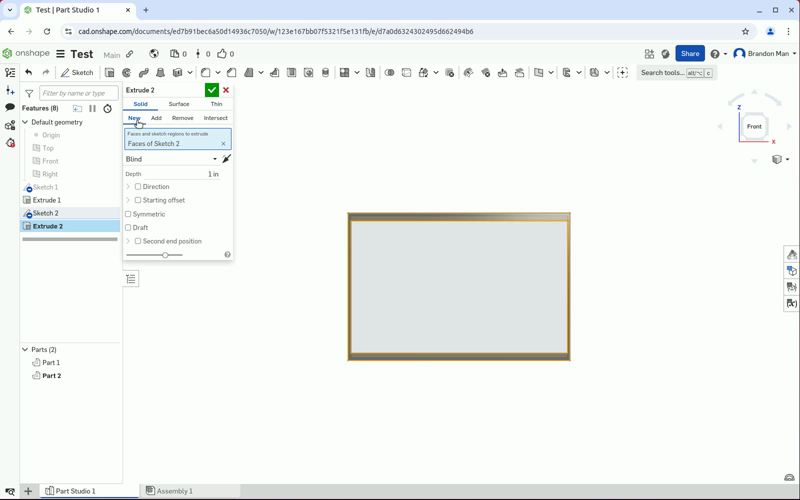
key(tab, 4)
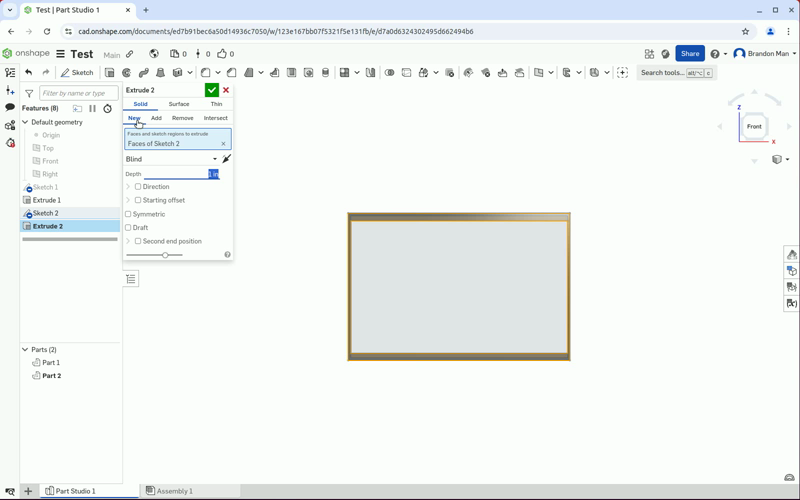
text(-6.018)
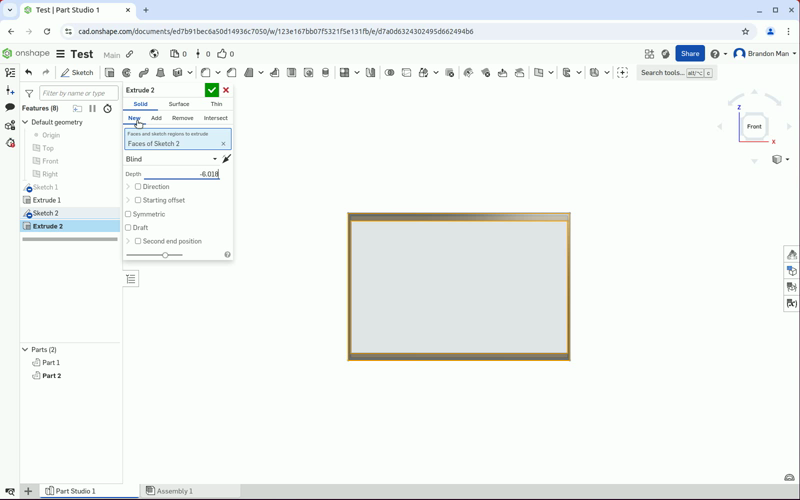
key(enter)
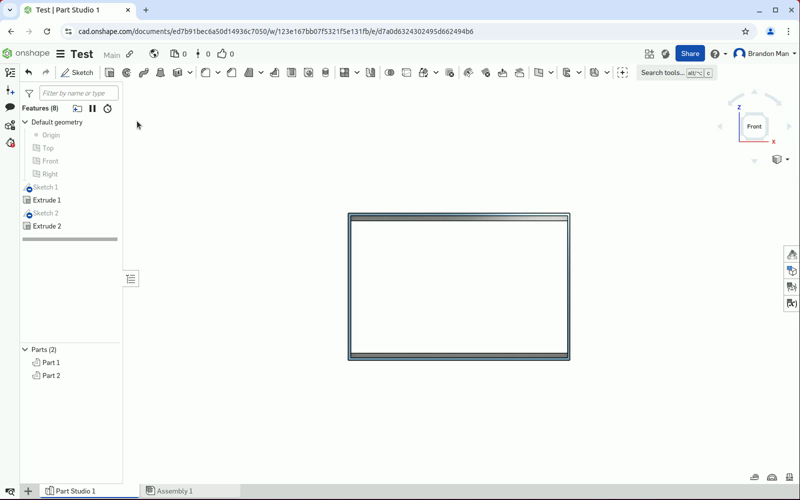
key(shift+h)
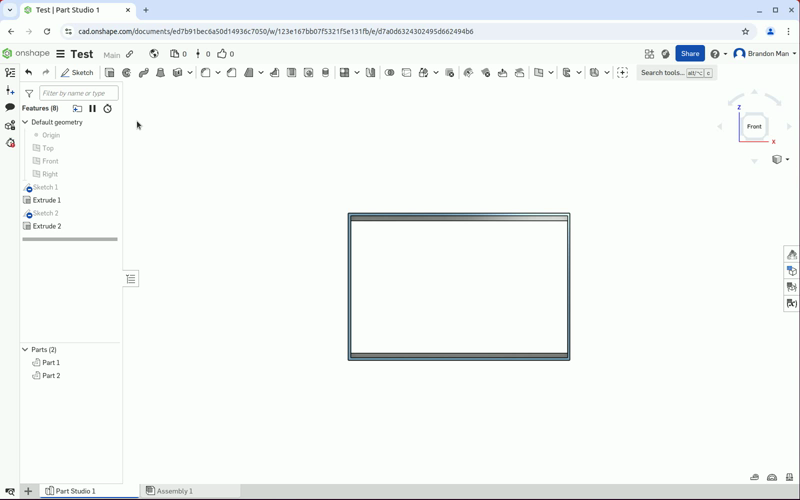
key(shift+h)
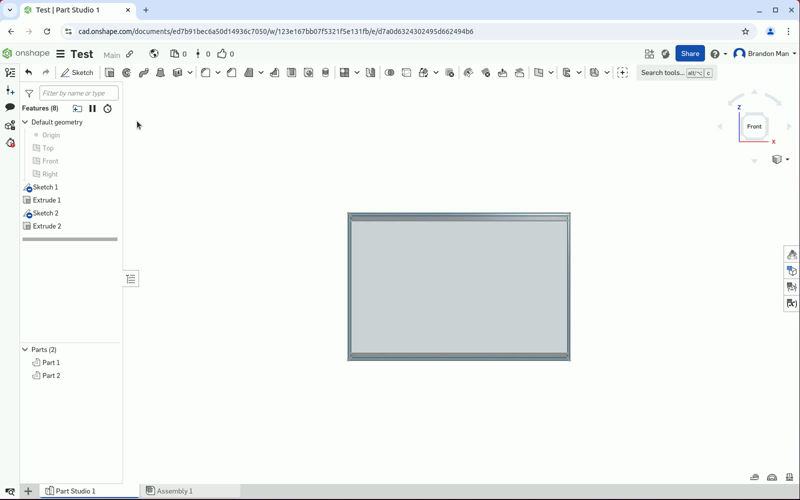
key(shift+7)
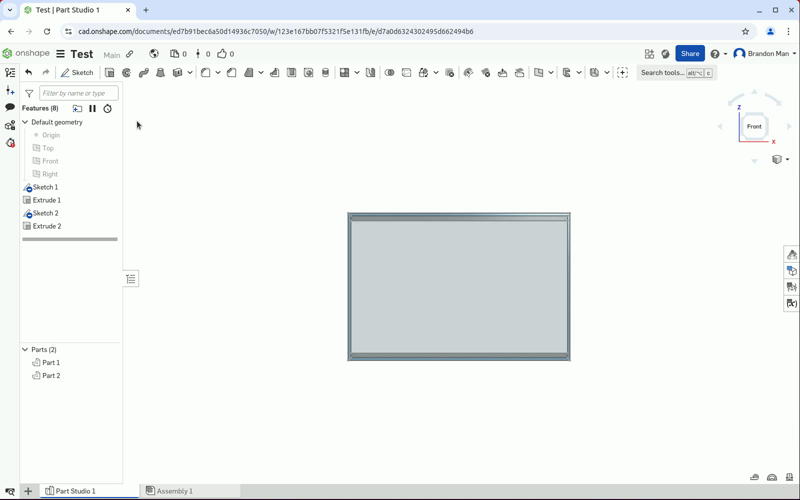
key(left, 2)
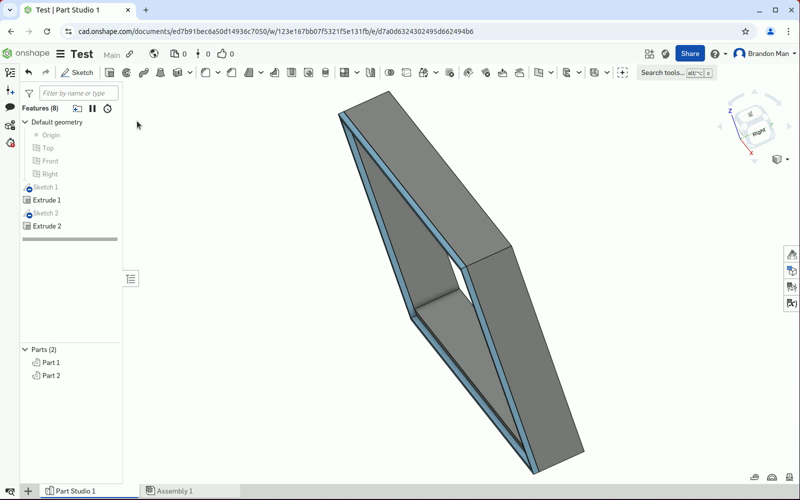
key(down, 2)
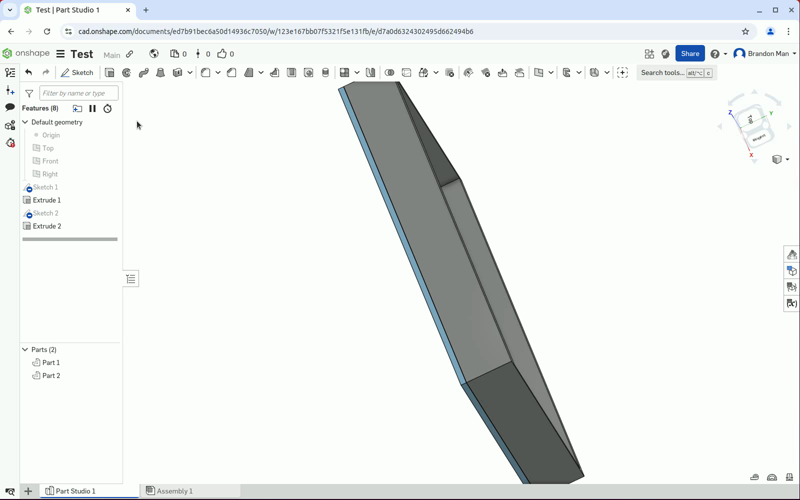
key(up, 2)
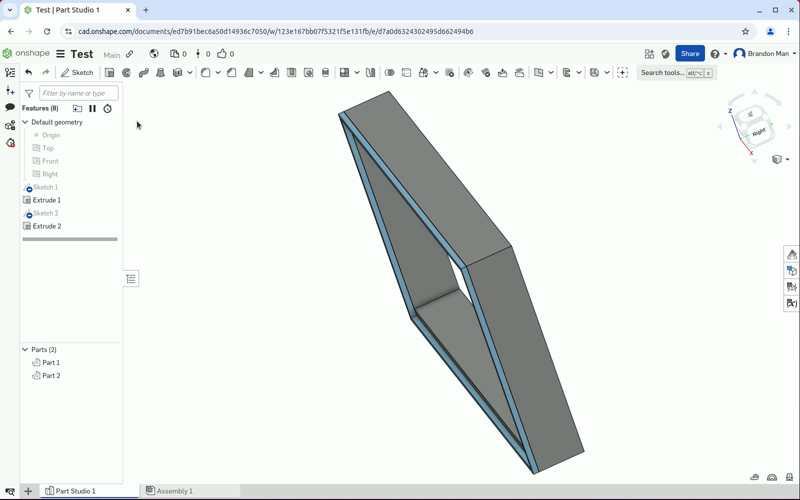
key(right, 2)
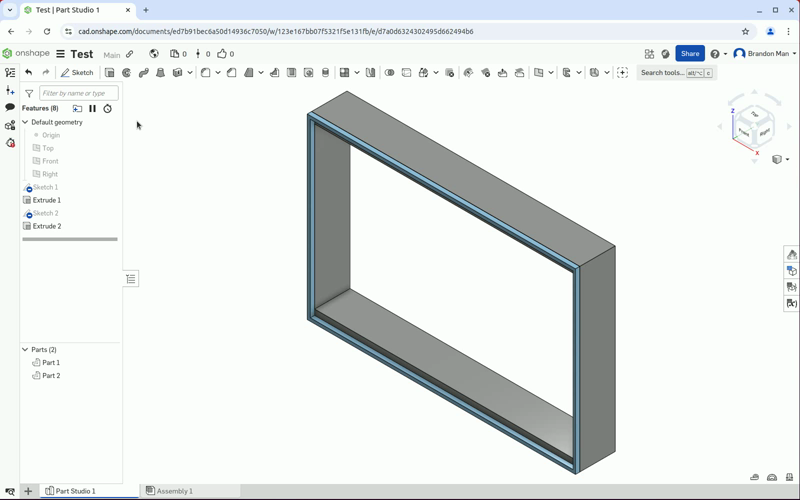
mouse_move(73, 189)
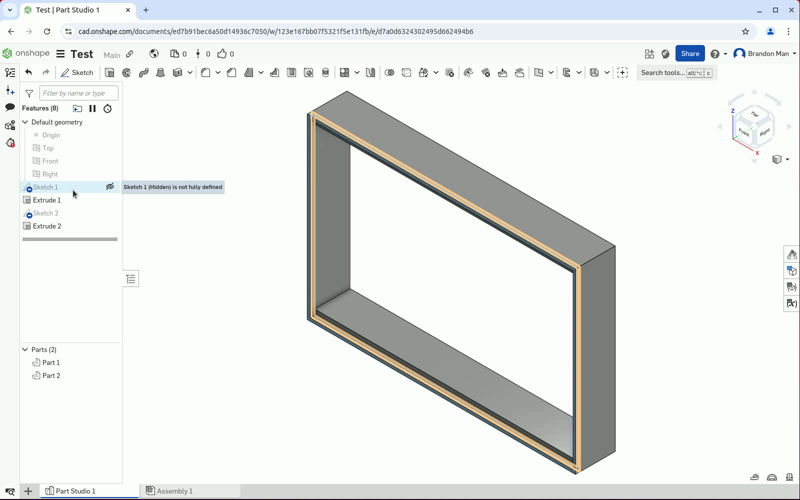
click(73, 189)